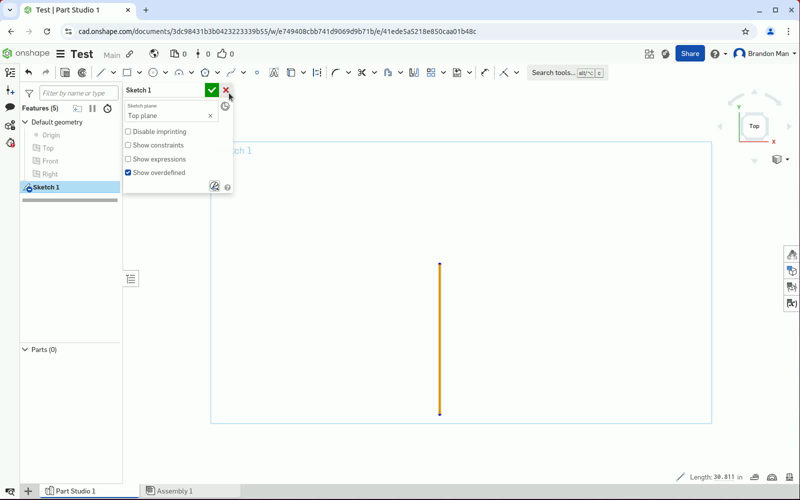
key(shift+h)
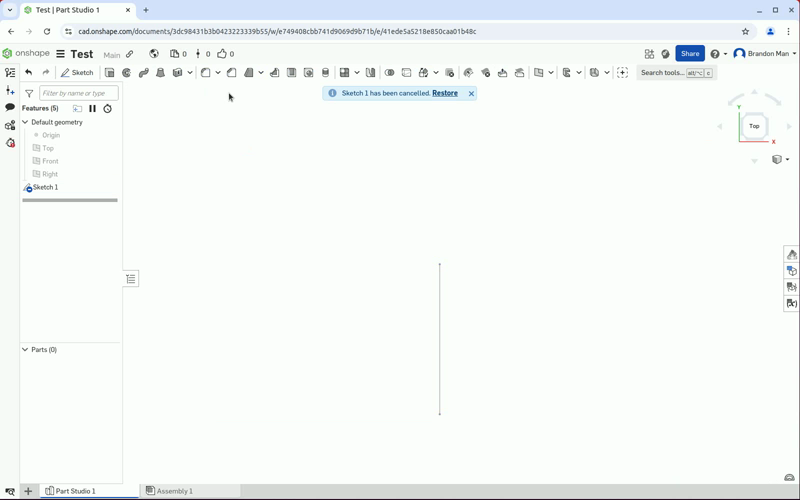
key(shift+s)
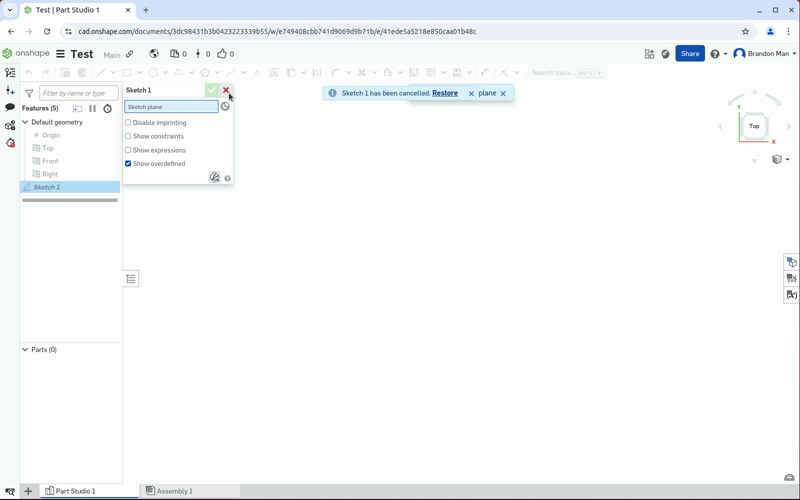
mouse_move(73, 150)
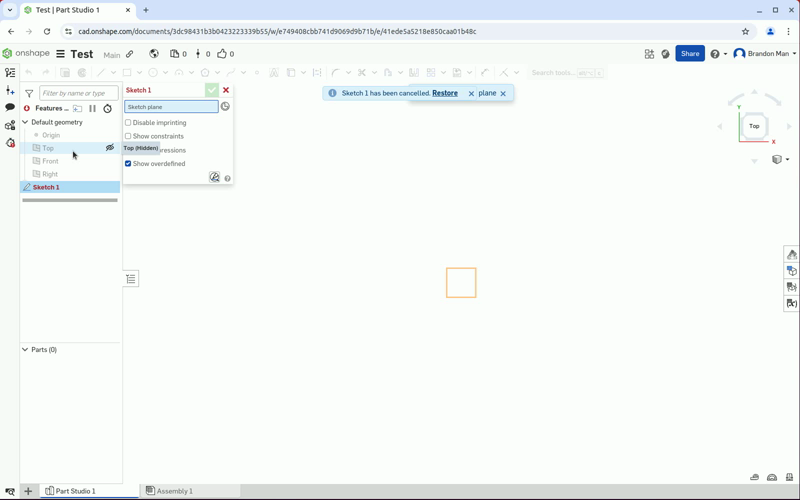
click(73, 150)
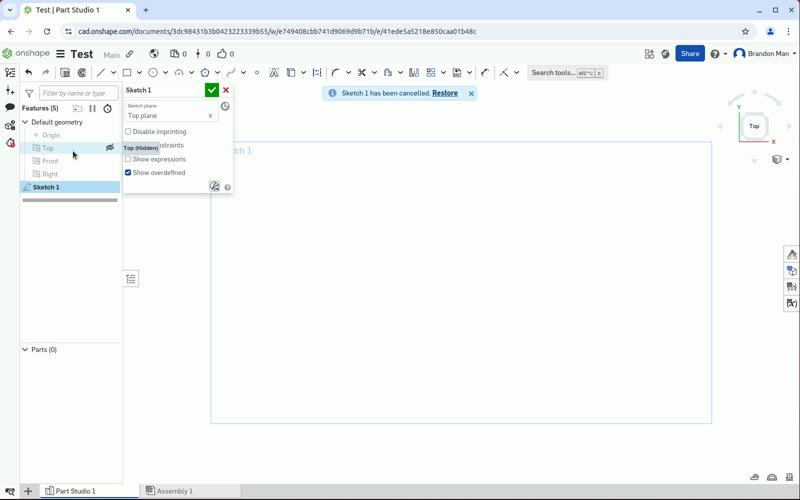
mouse_move(73, 352)
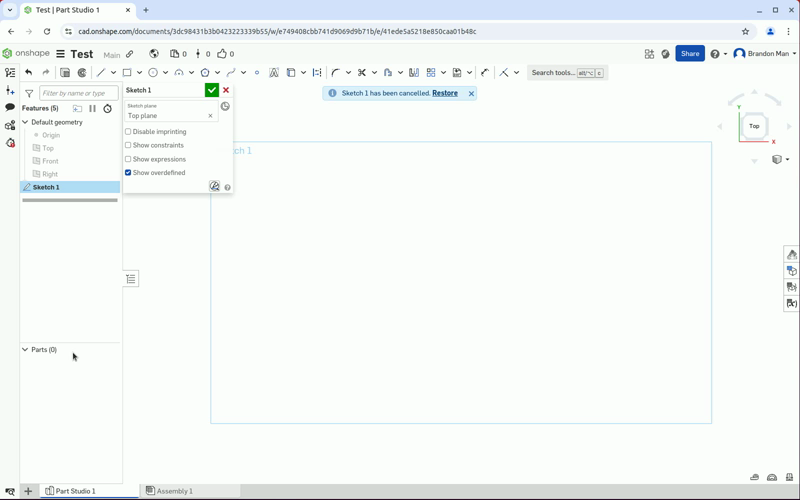
key(y)
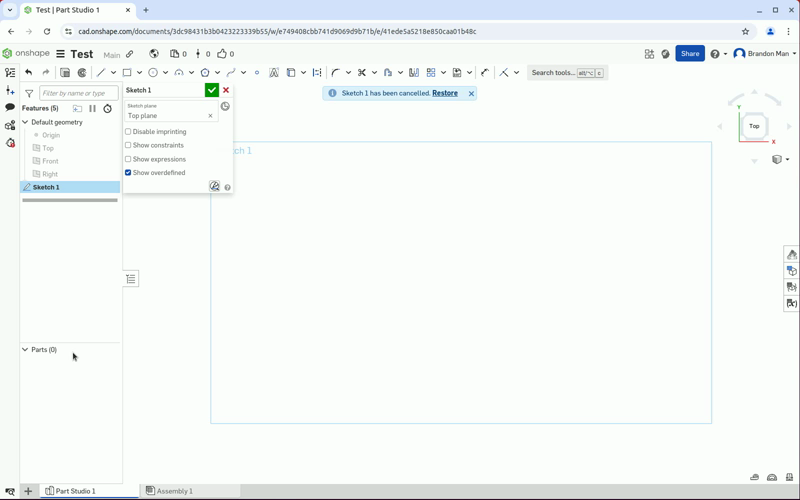
key(l)
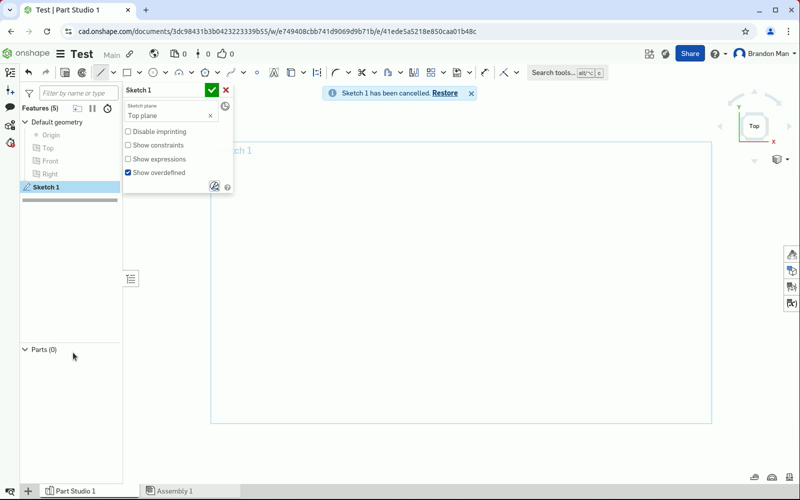
key_down(shift)
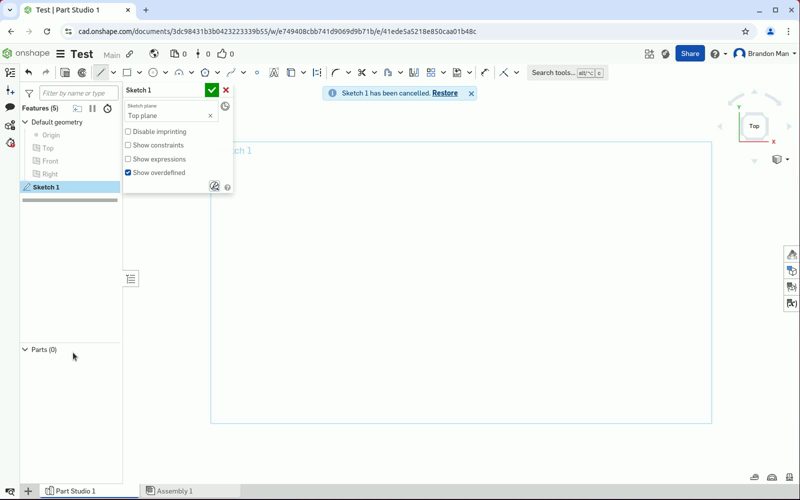
mouse_move(440, 291)
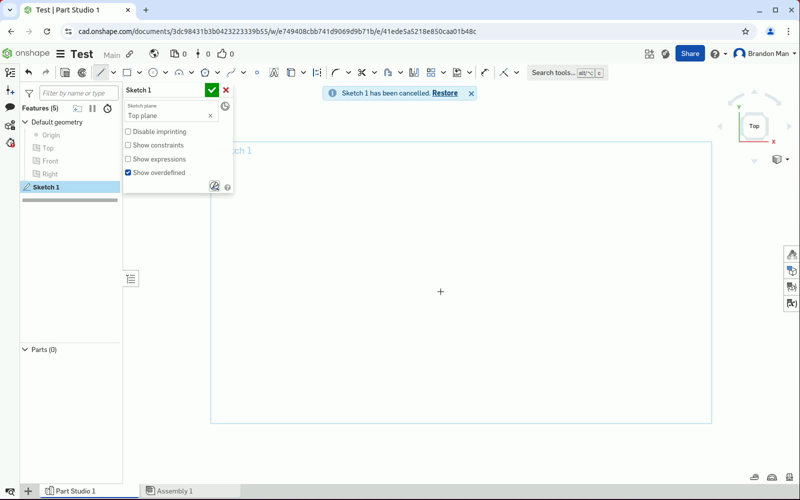
click(440, 291)
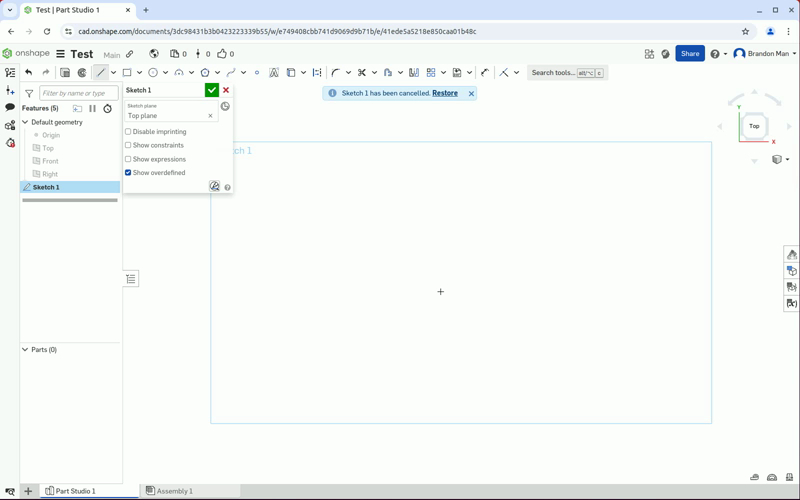
key_up(shift)
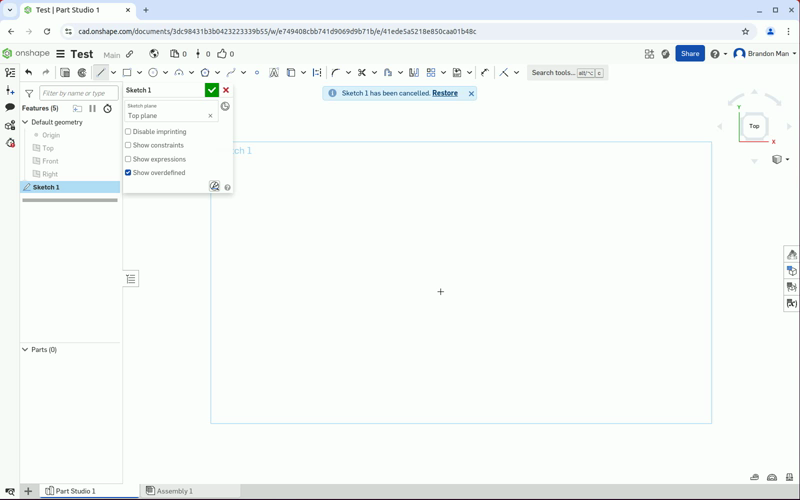
key_down(shift)
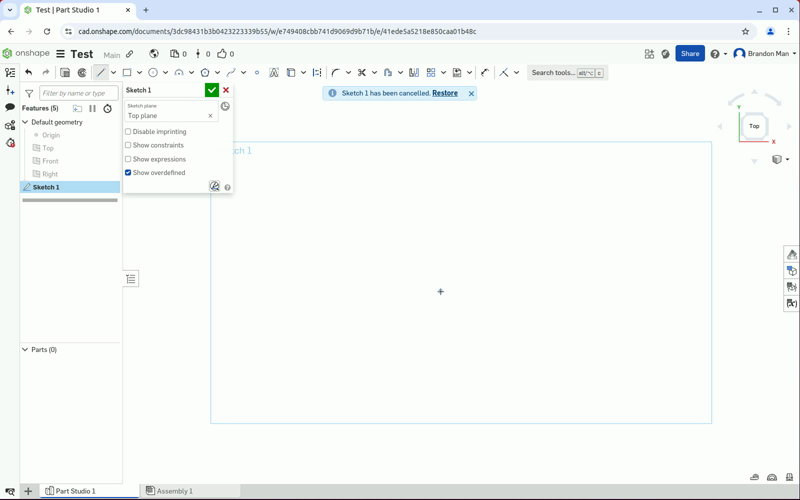
mouse_move(470, 291)
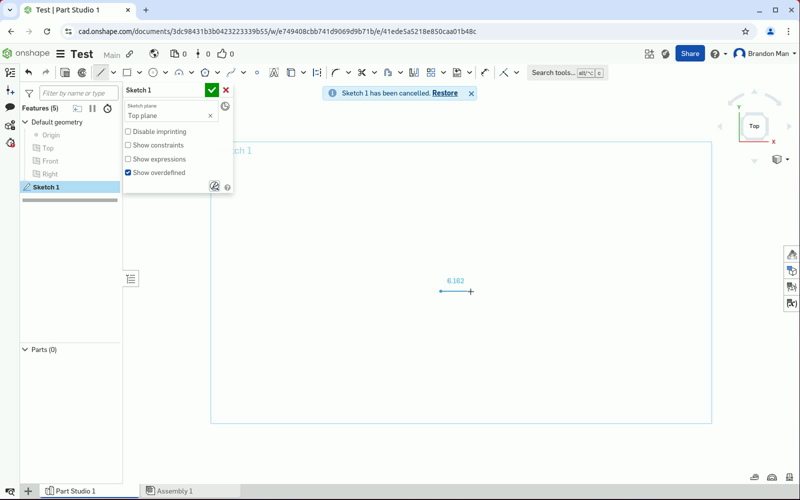
mouse_move(443, 291)
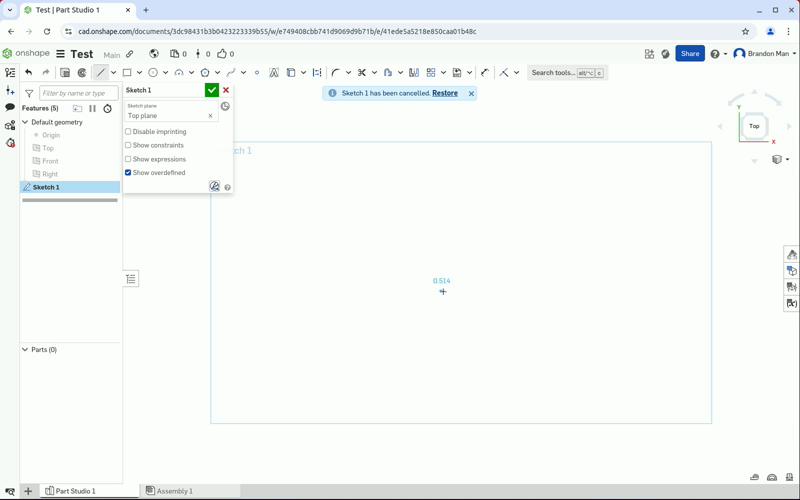
scroll(6)
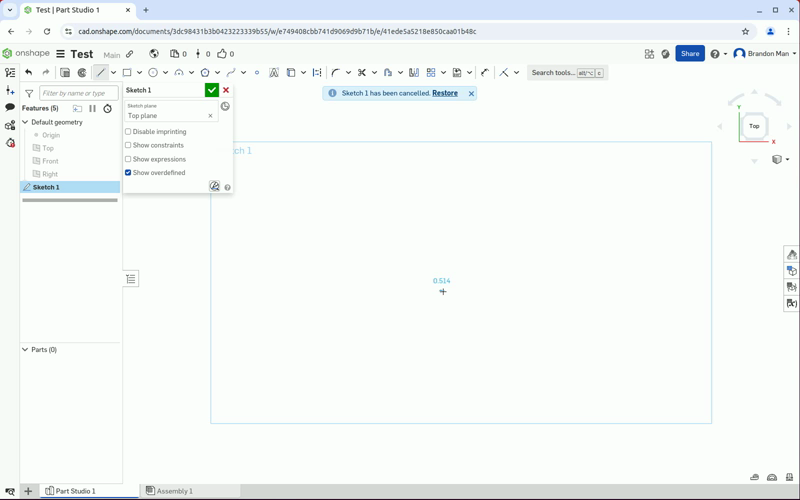
scroll(6)
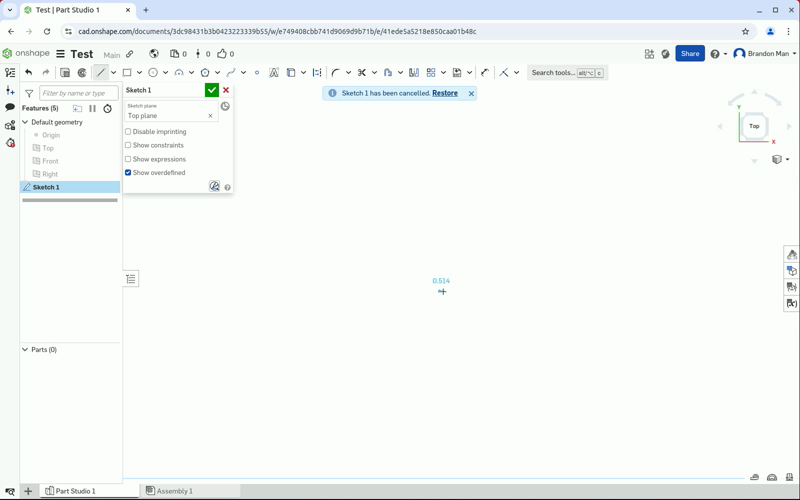
scroll(6)
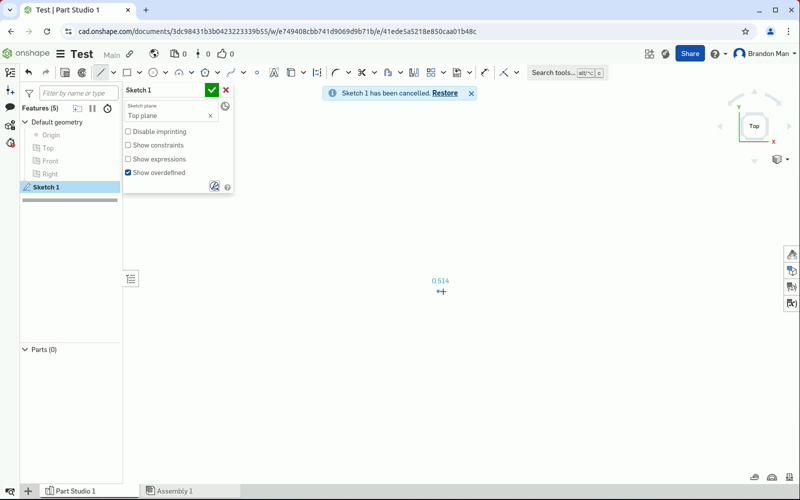
scroll(6)
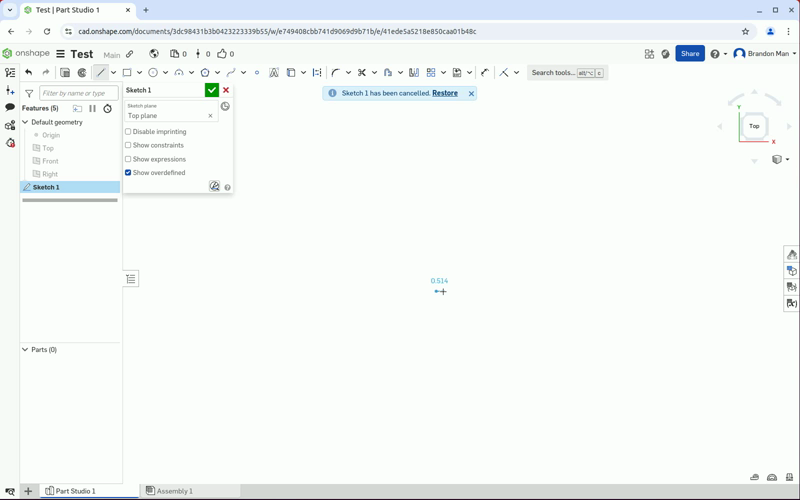
scroll(6)
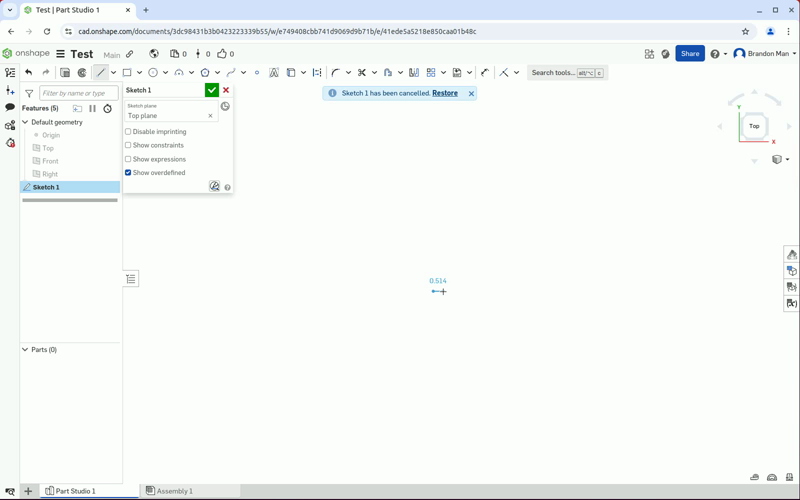
scroll(6)
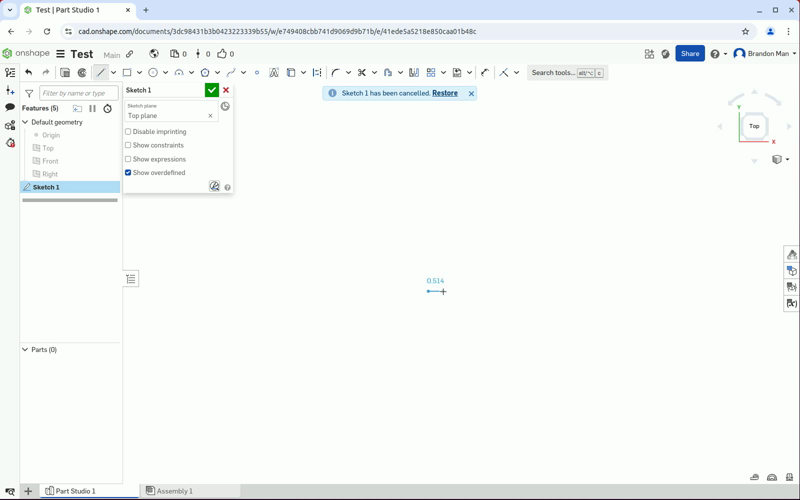
scroll(6)
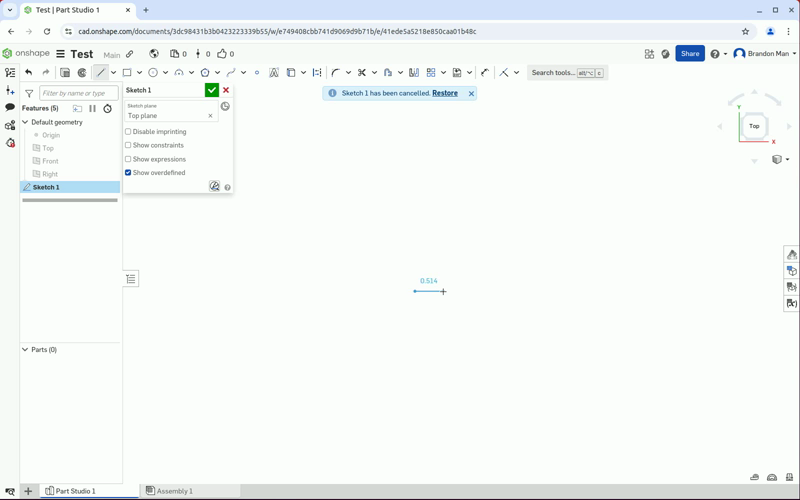
click(443, 291)
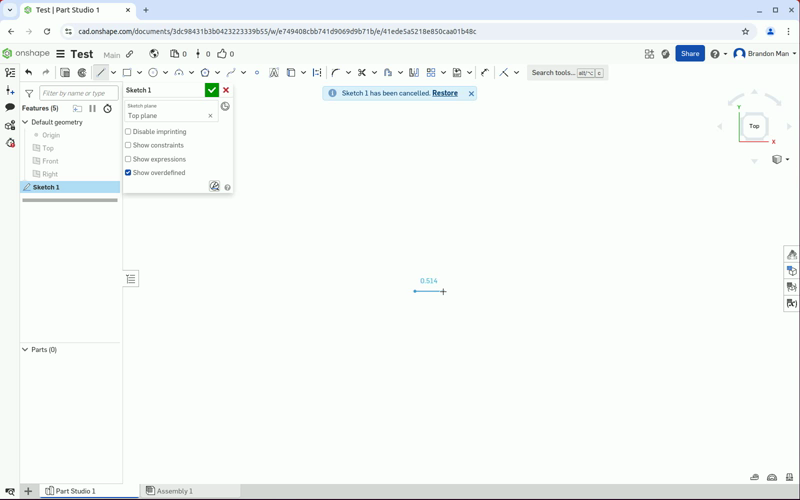
scroll(-6)
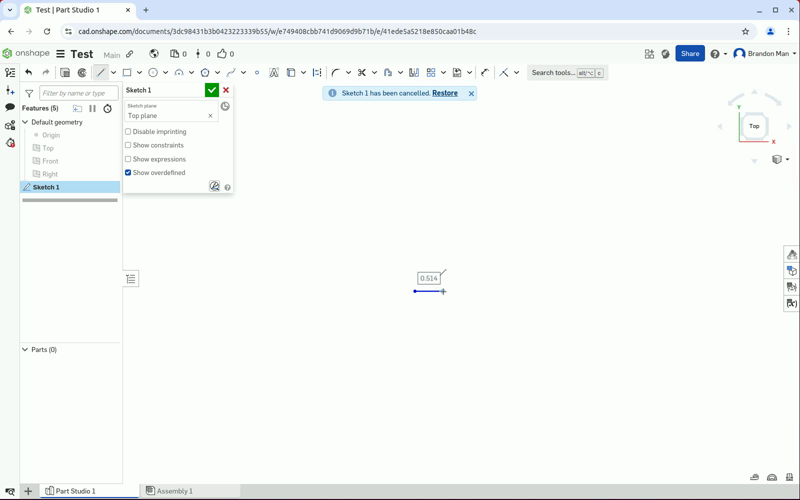
scroll(-6)
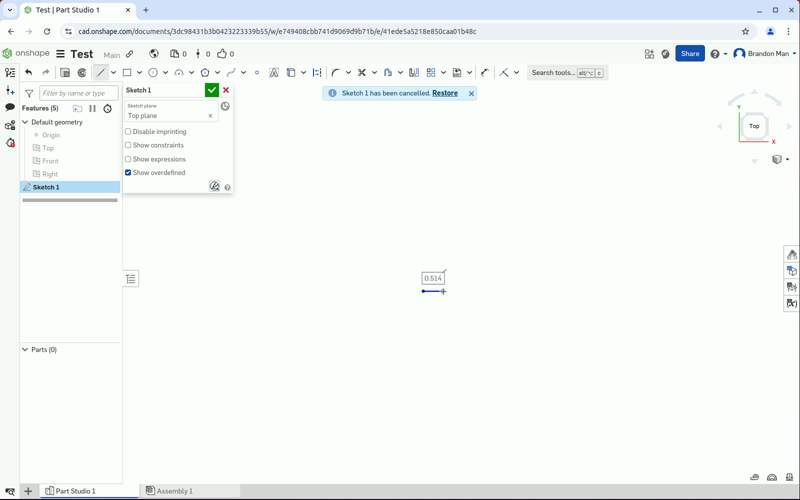
scroll(-6)
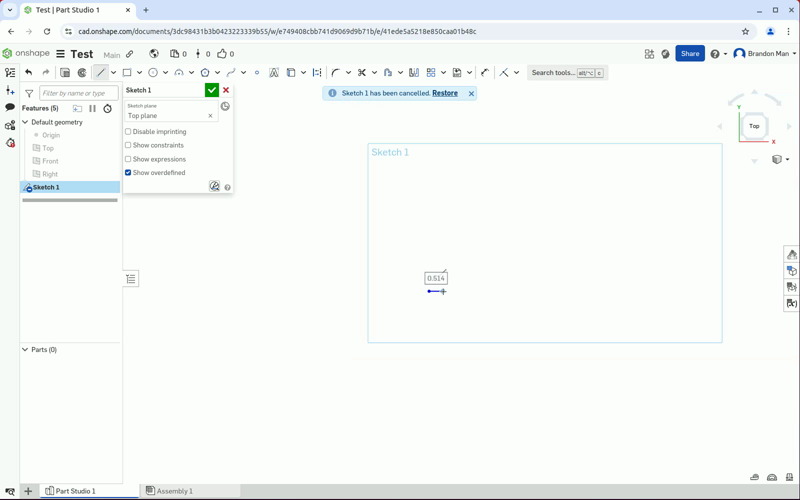
scroll(-6)
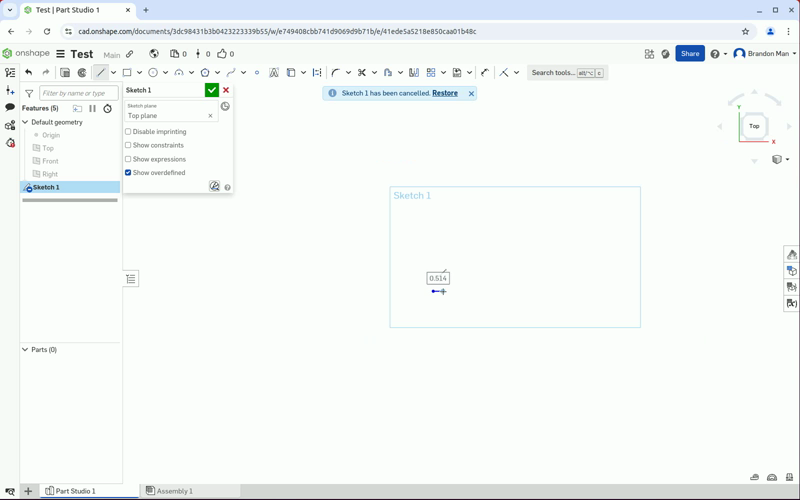
scroll(-6)
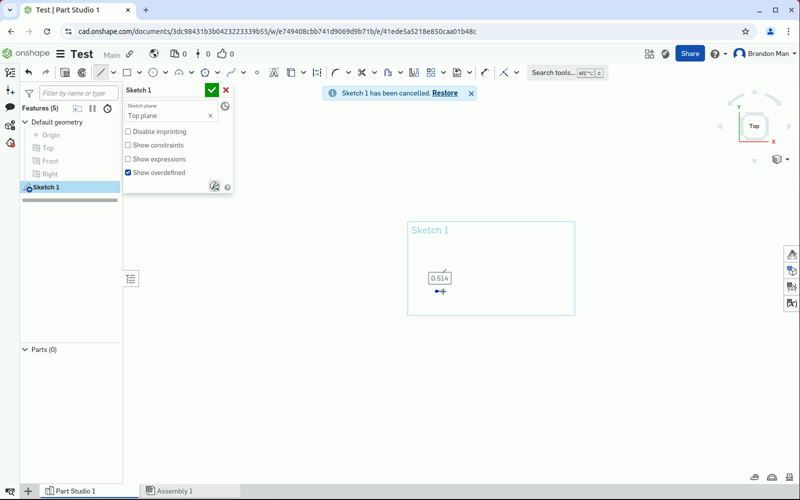
scroll(-6)
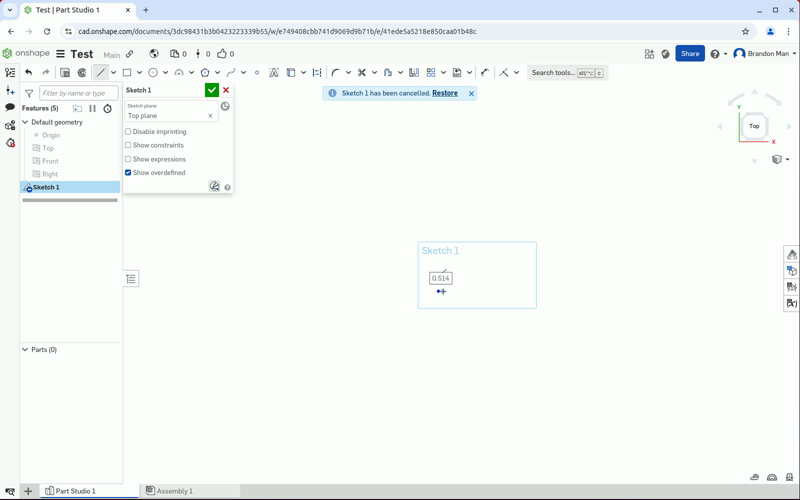
scroll(-6)
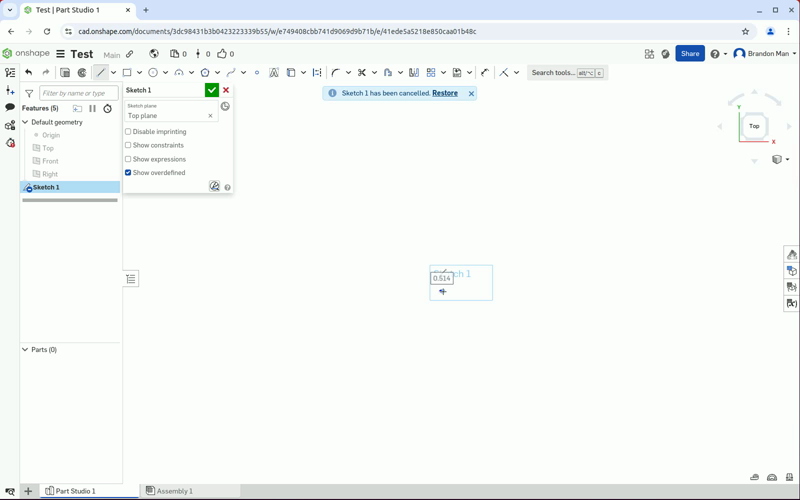
key_up(shift)
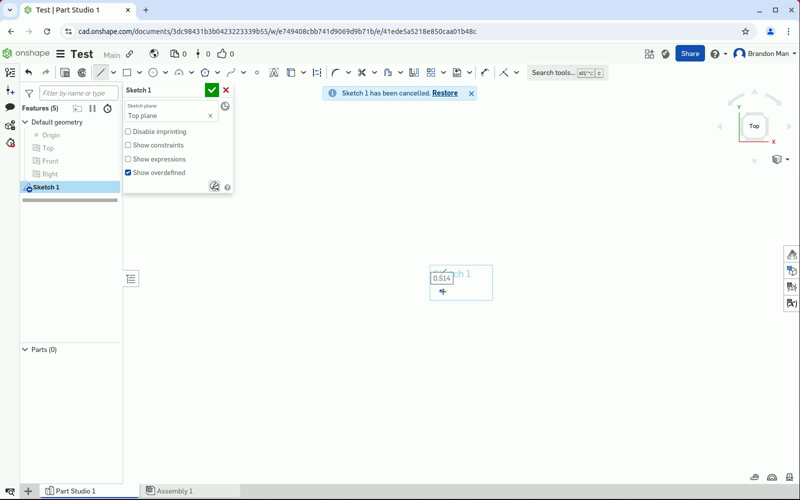
key_down(shift)
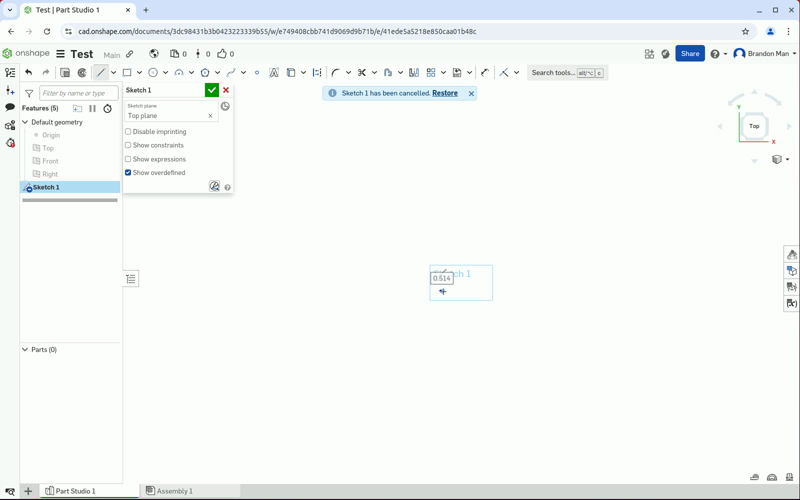
mouse_move(473, 291)
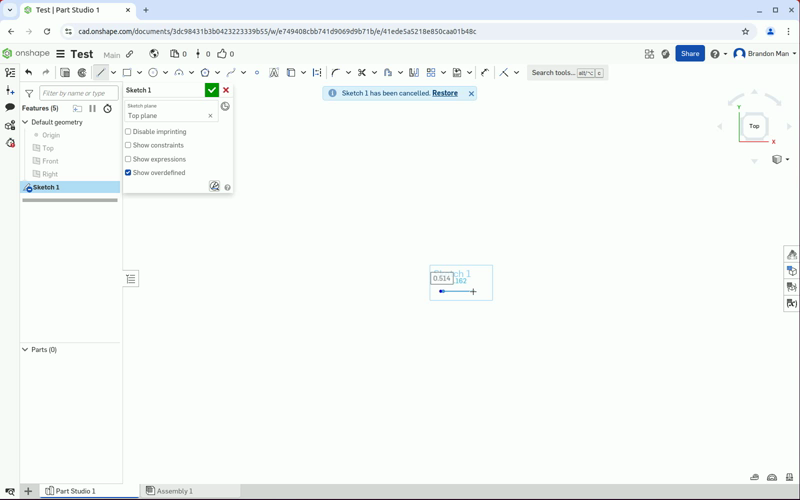
mouse_move(443, 292)
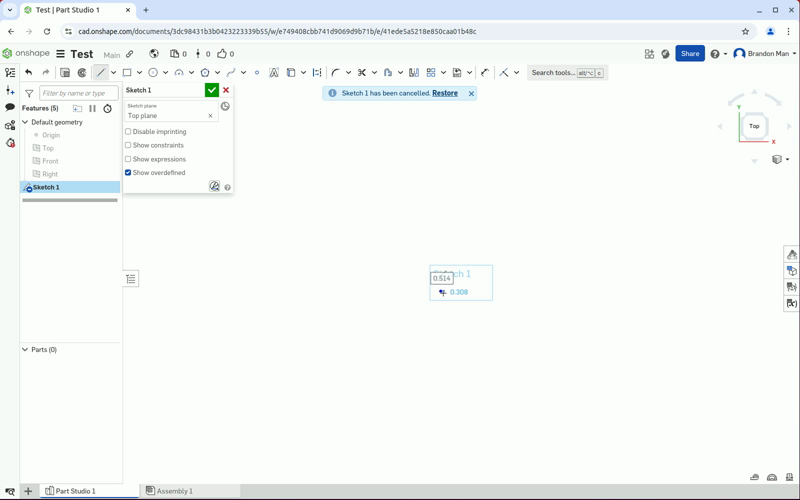
scroll(6)
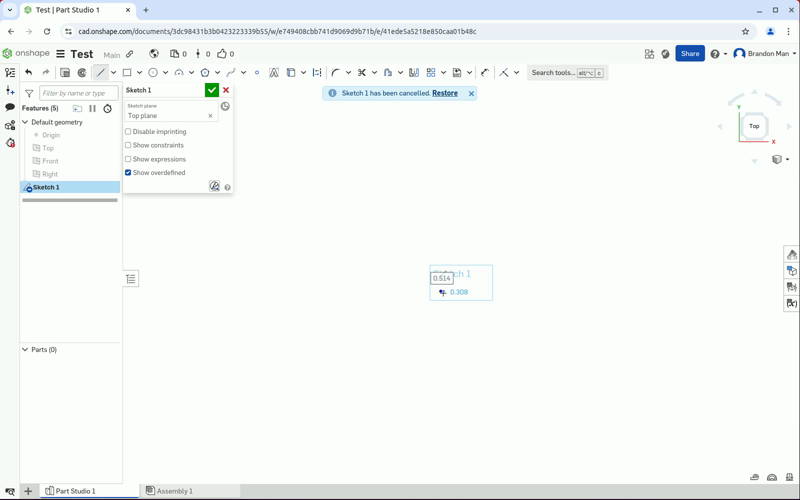
scroll(6)
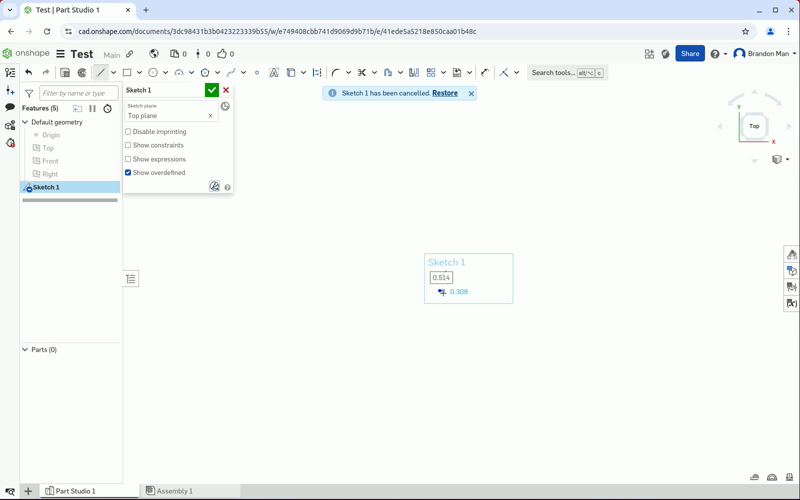
scroll(6)
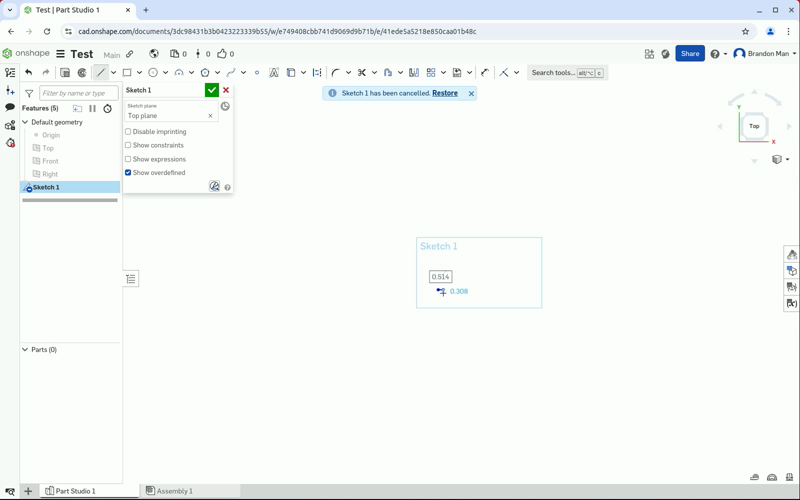
scroll(6)
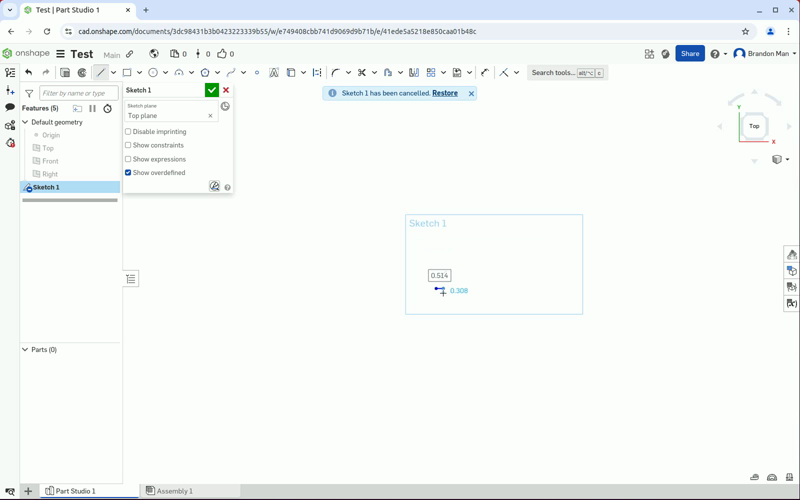
scroll(6)
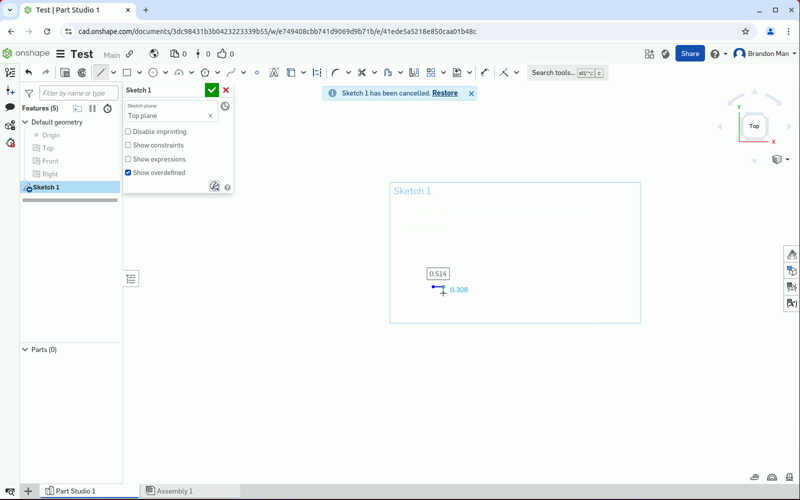
scroll(6)
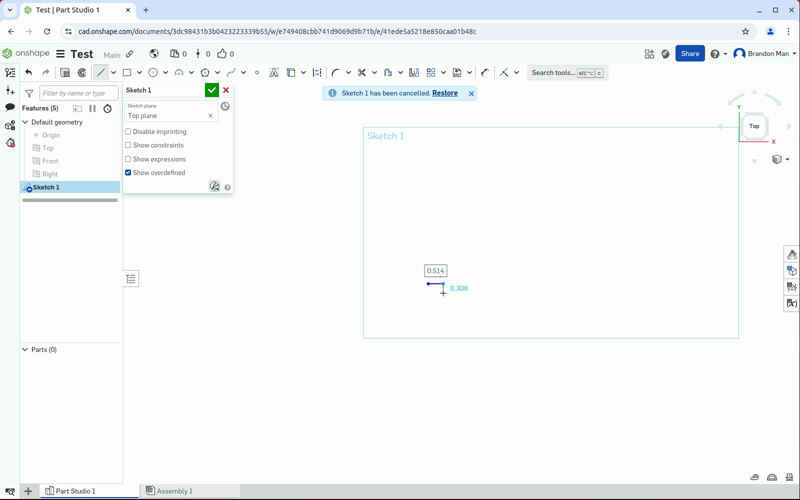
scroll(6)
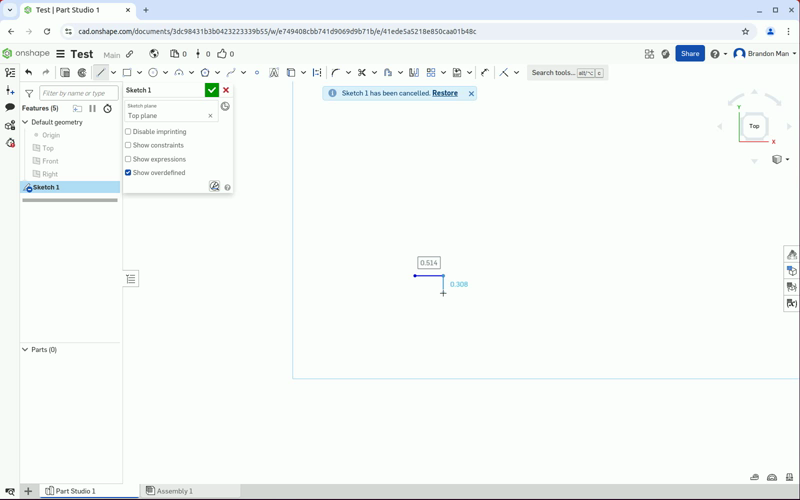
click(443, 292)
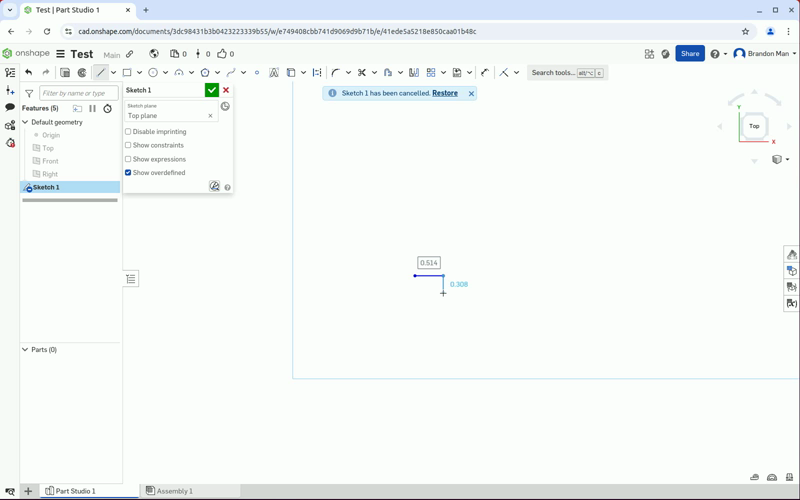
scroll(-6)
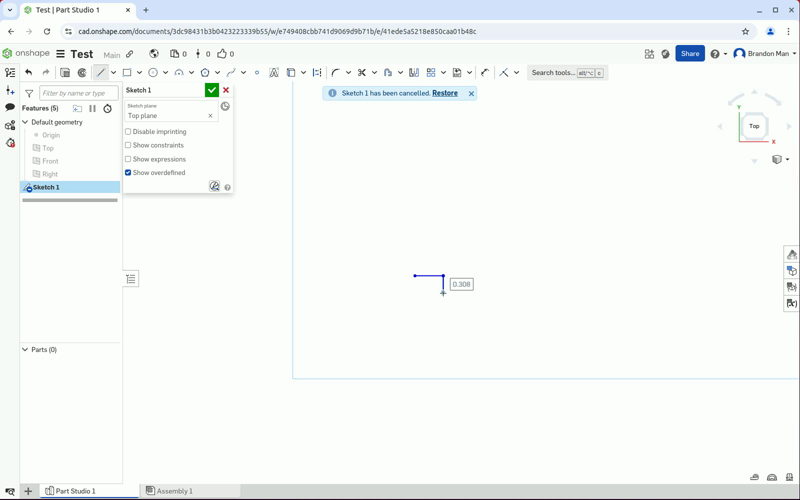
scroll(-6)
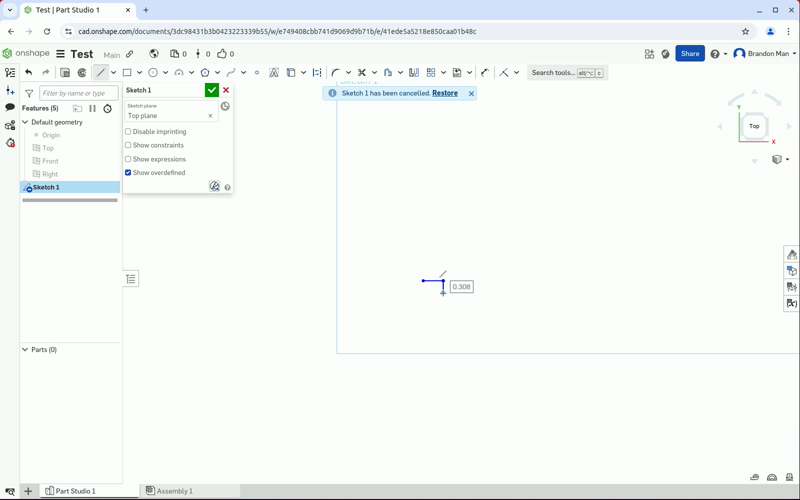
scroll(-6)
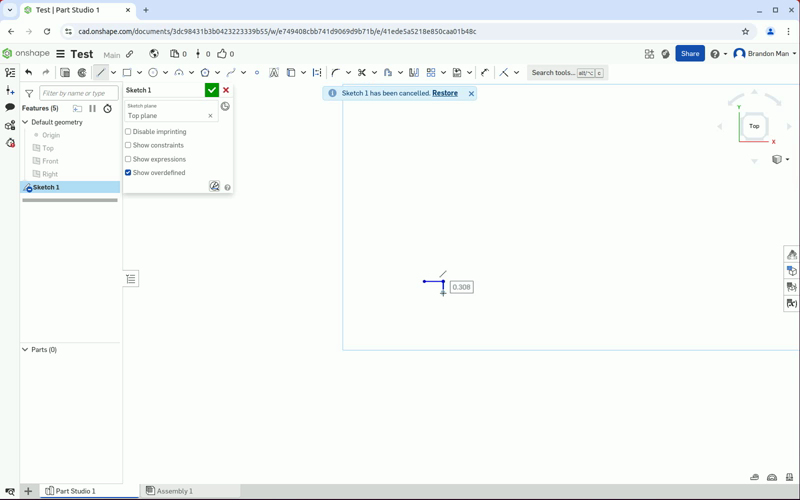
scroll(-6)
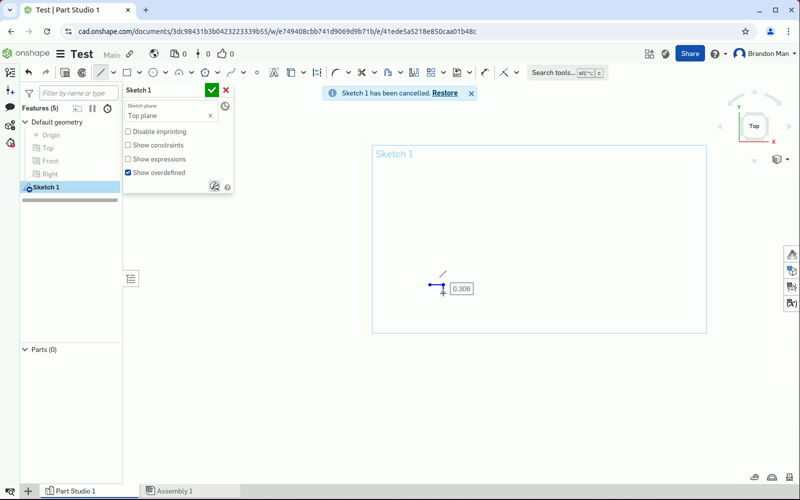
scroll(-6)
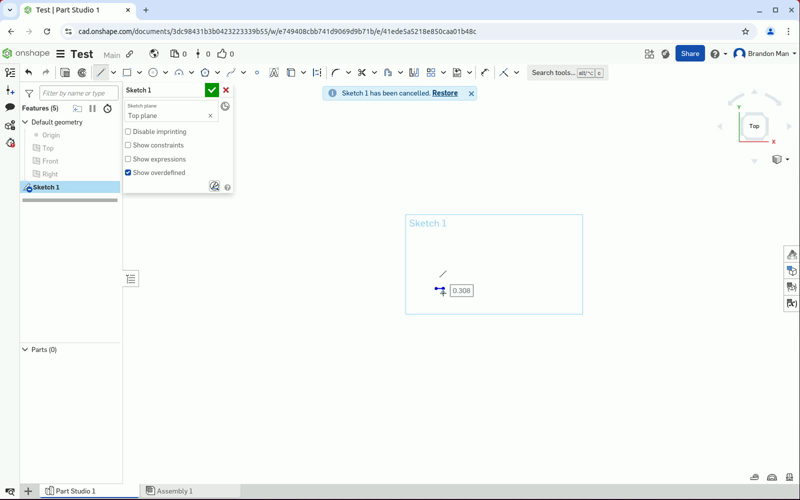
scroll(-6)
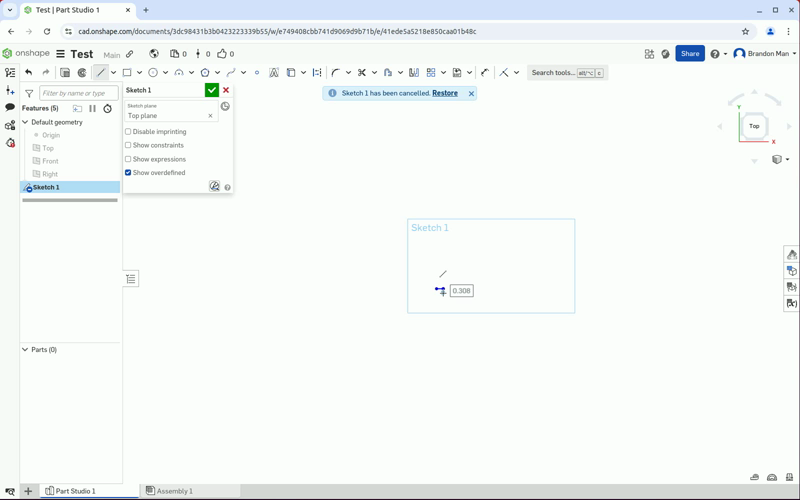
scroll(-6)
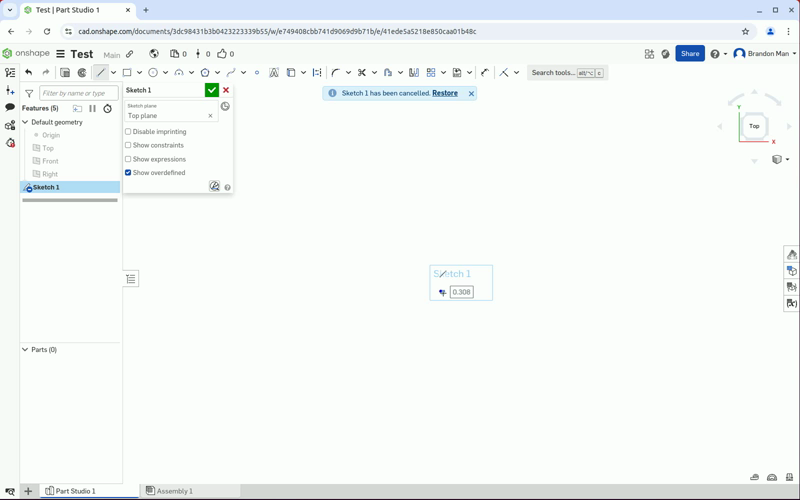
key_up(shift)
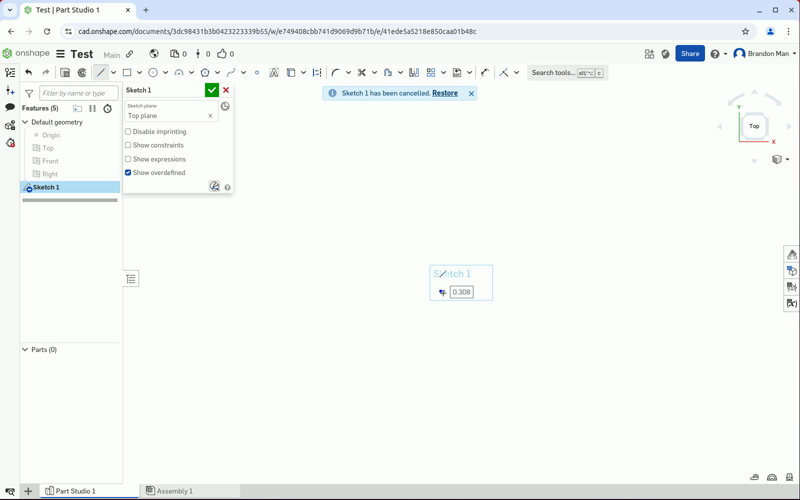
key_down(shift)
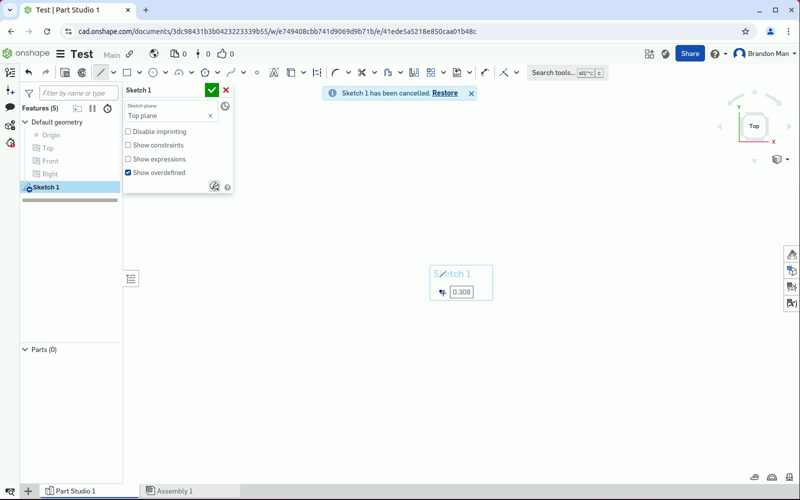
mouse_move(473, 292)
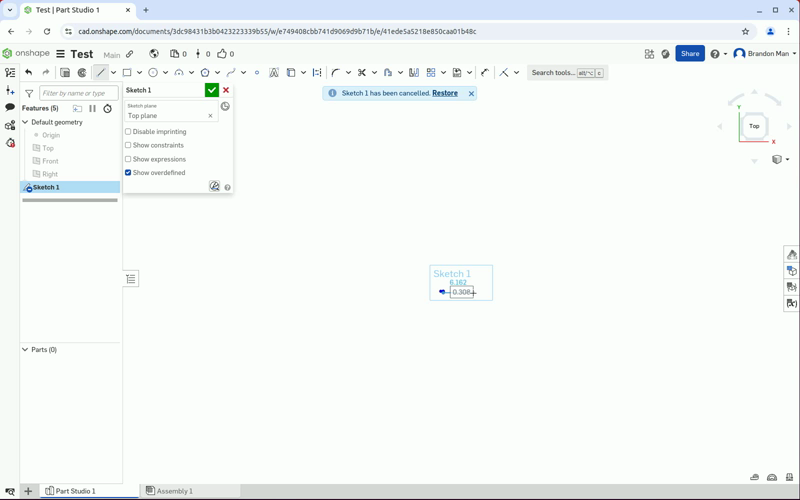
mouse_move(475, 292)
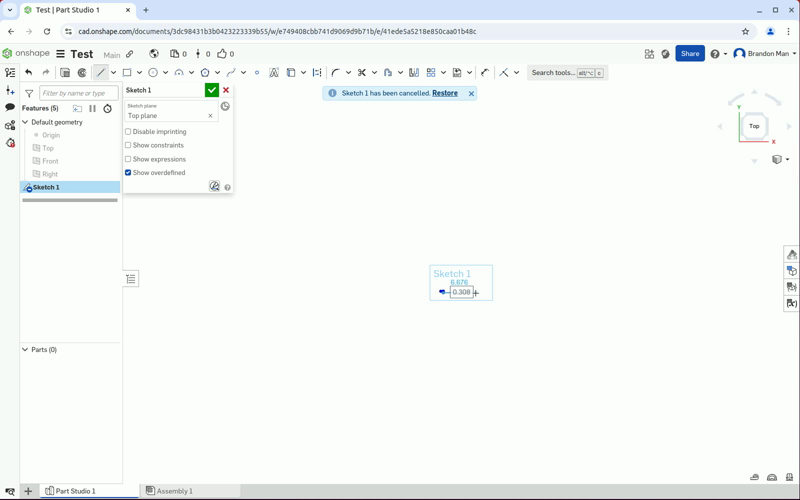
click(475, 292)
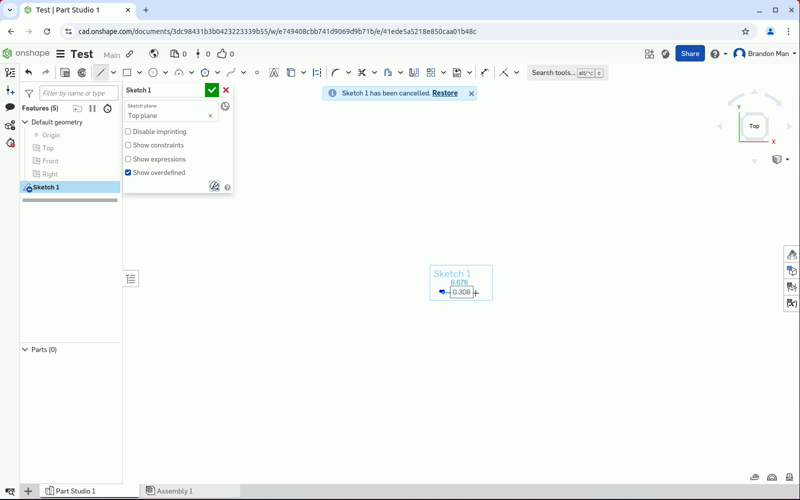
key_up(shift)
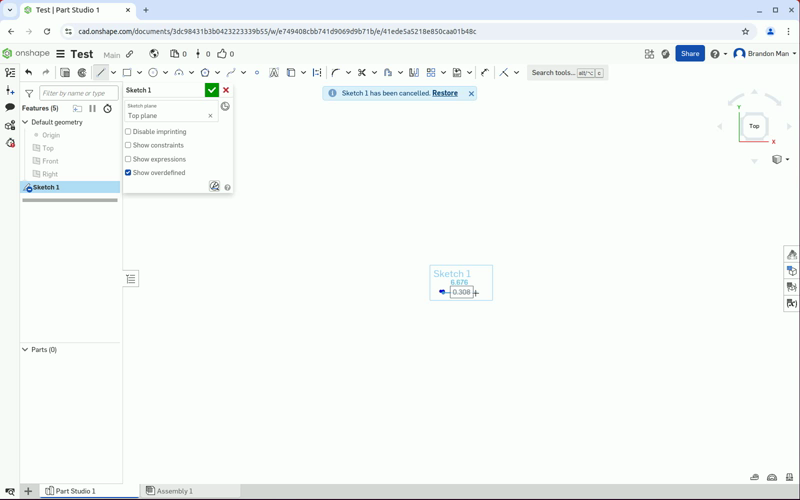
key_down(shift)
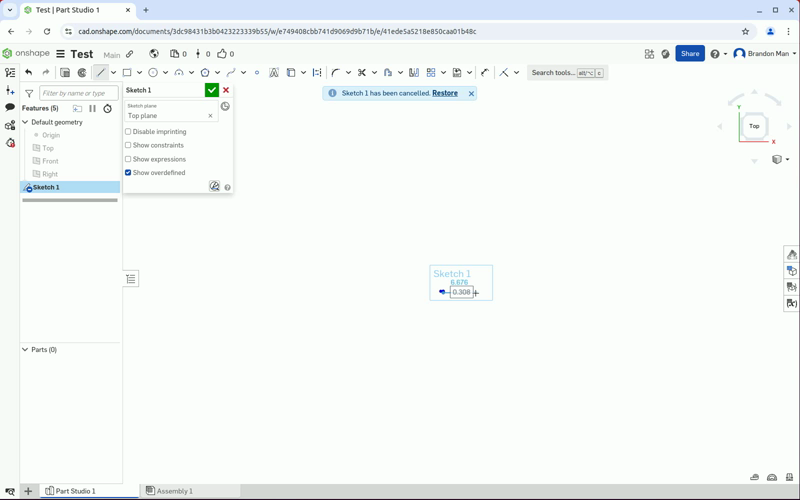
mouse_move(505, 292)
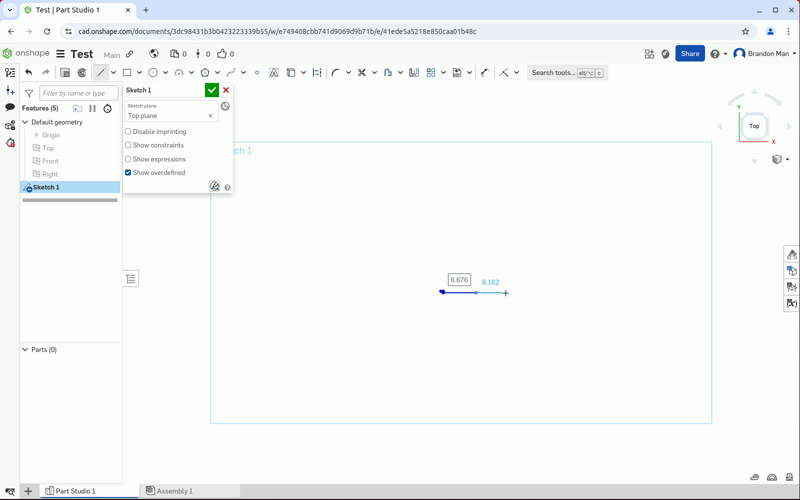
mouse_move(475, 271)
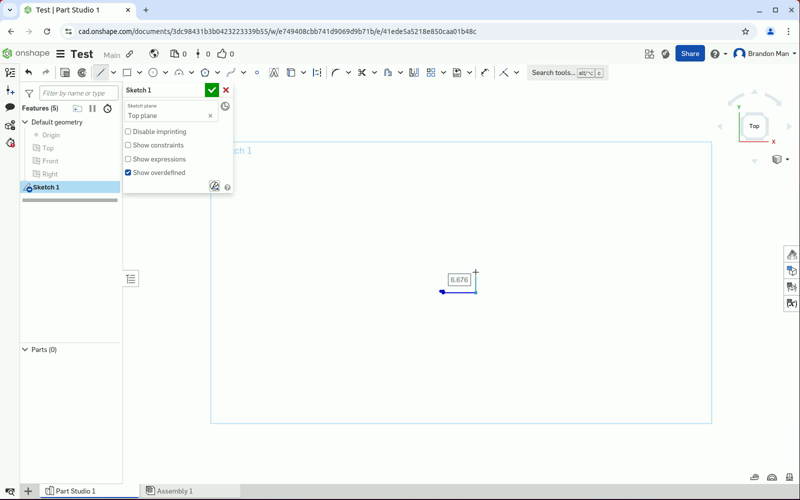
click(475, 271)
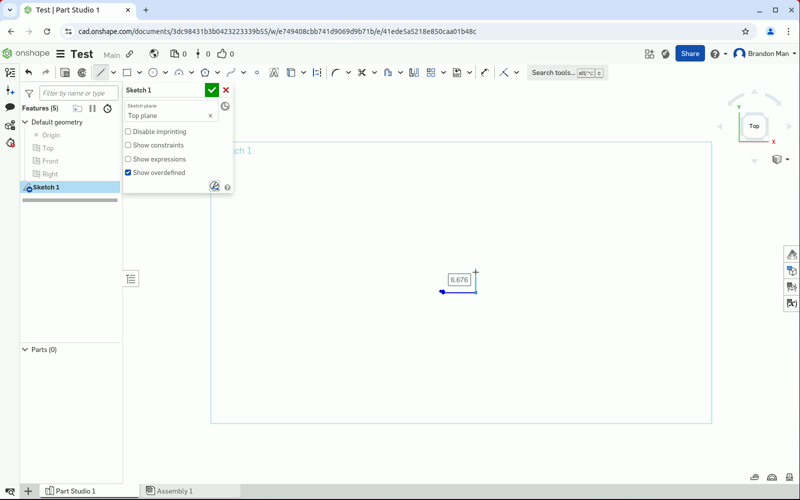
key_up(shift)
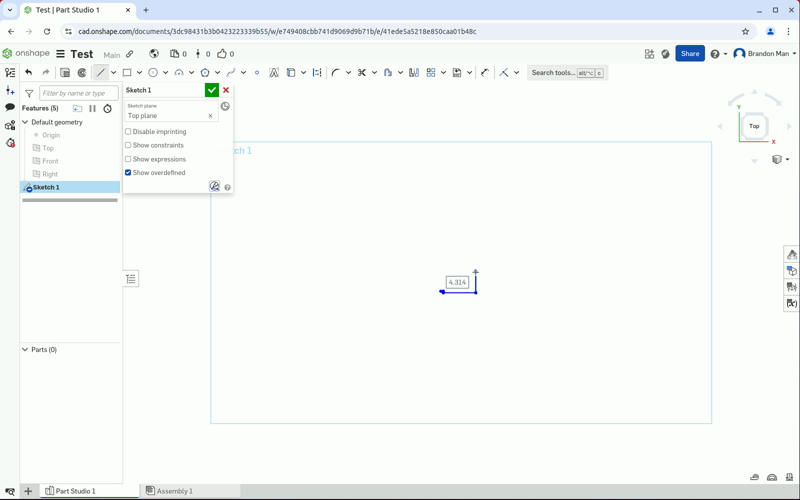
key_down(shift)
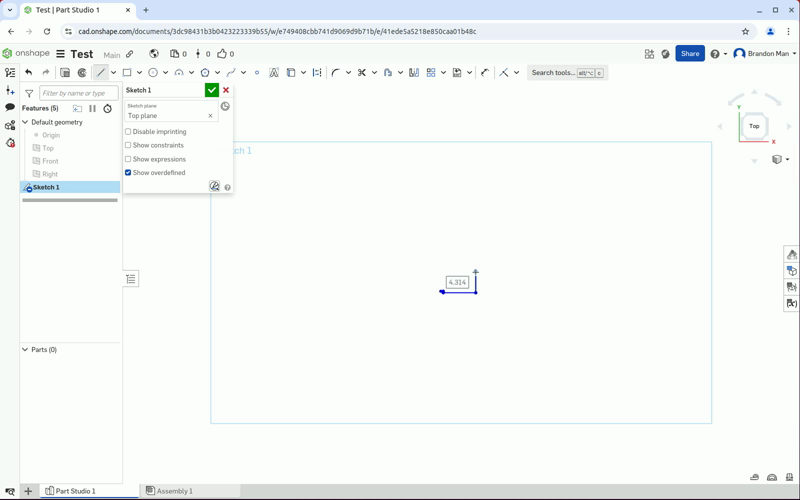
mouse_move(505, 271)
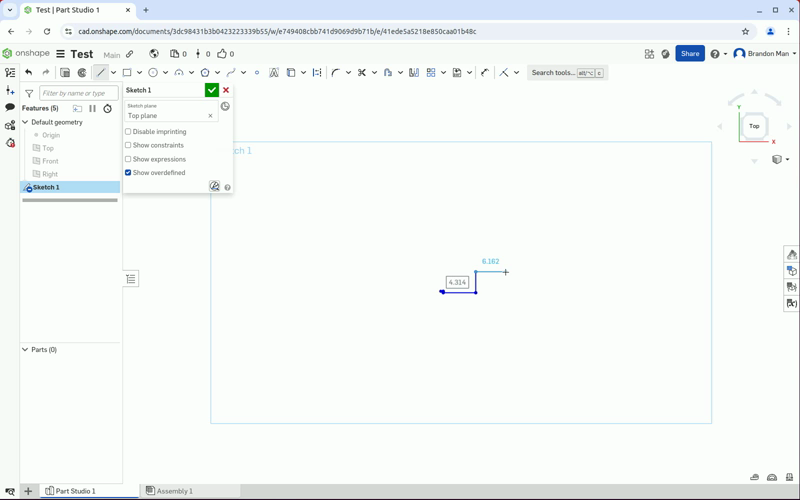
mouse_move(475, 262)
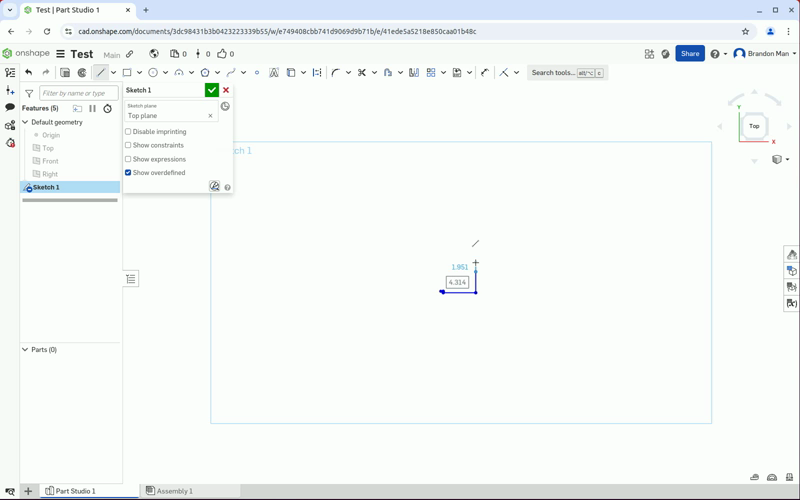
click(475, 262)
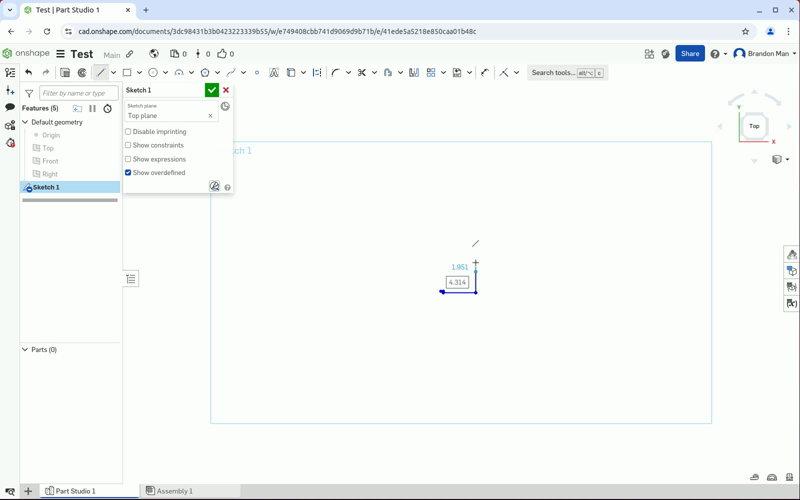
key_up(shift)
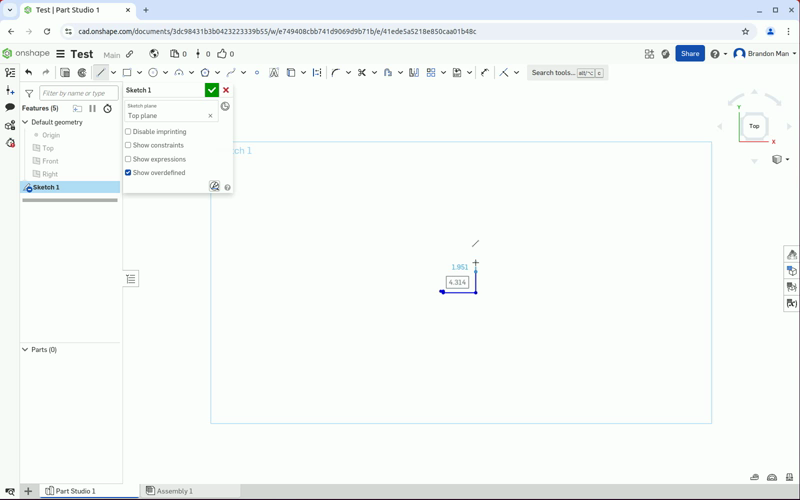
key_down(shift)
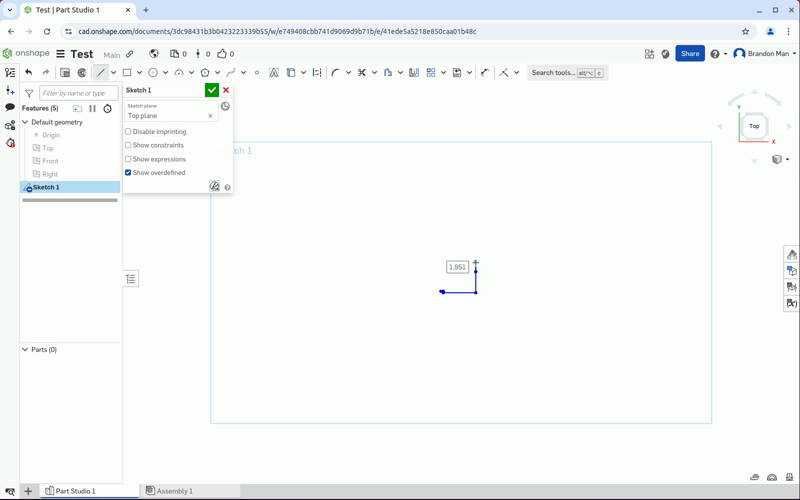
mouse_move(505, 262)
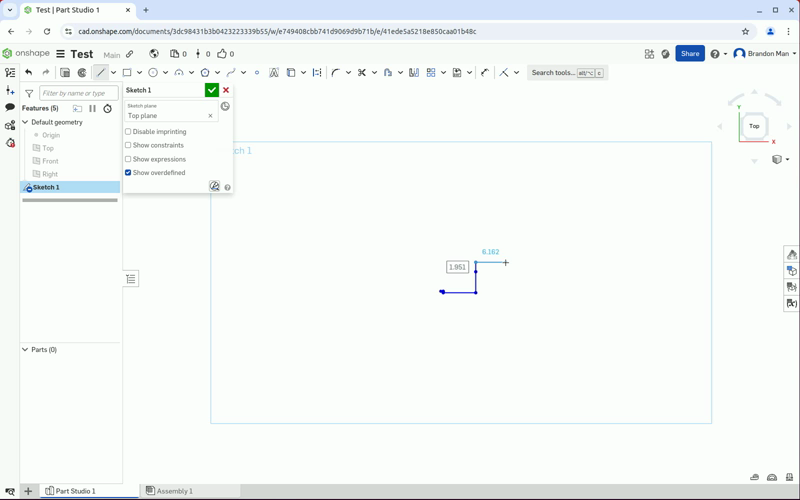
mouse_move(475, 251)
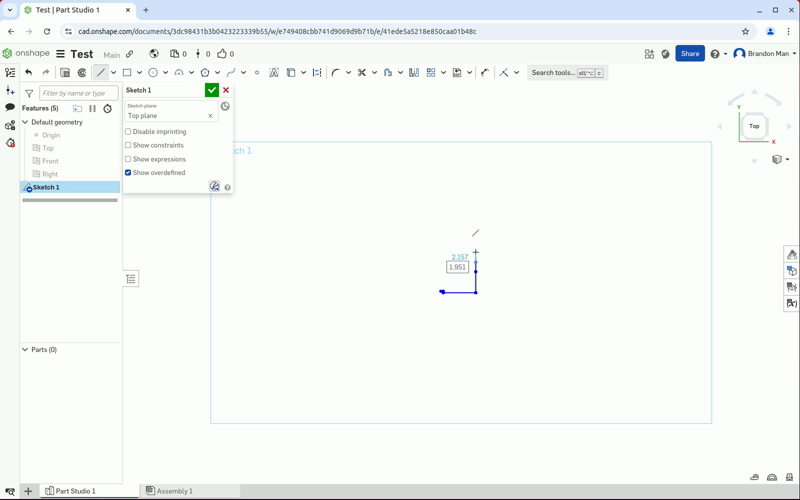
click(475, 251)
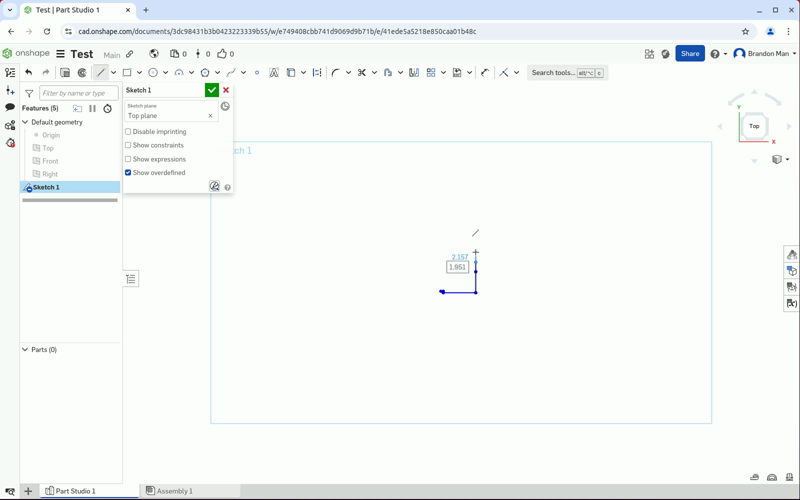
key_up(shift)
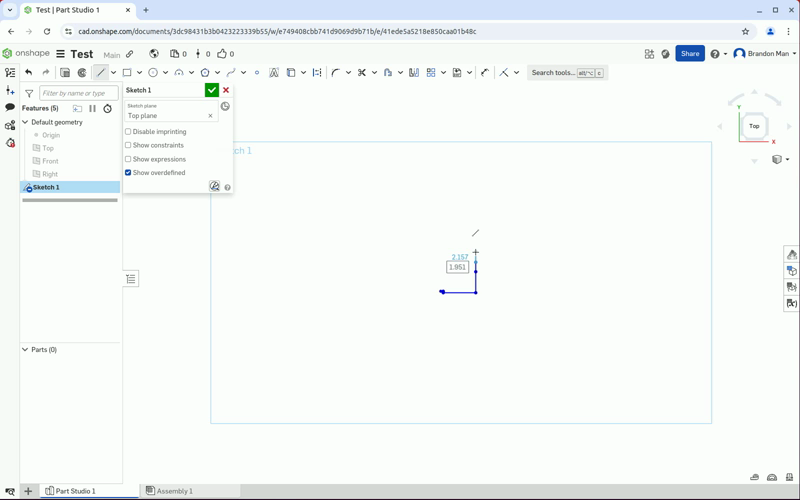
key_down(shift)
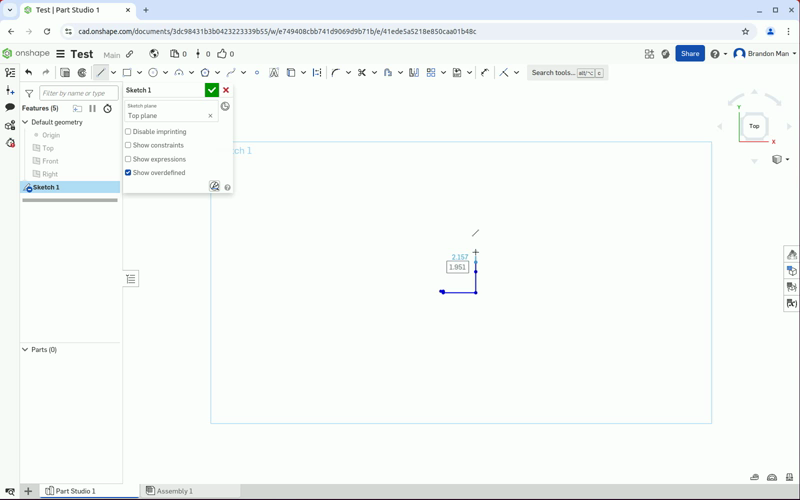
mouse_move(505, 251)
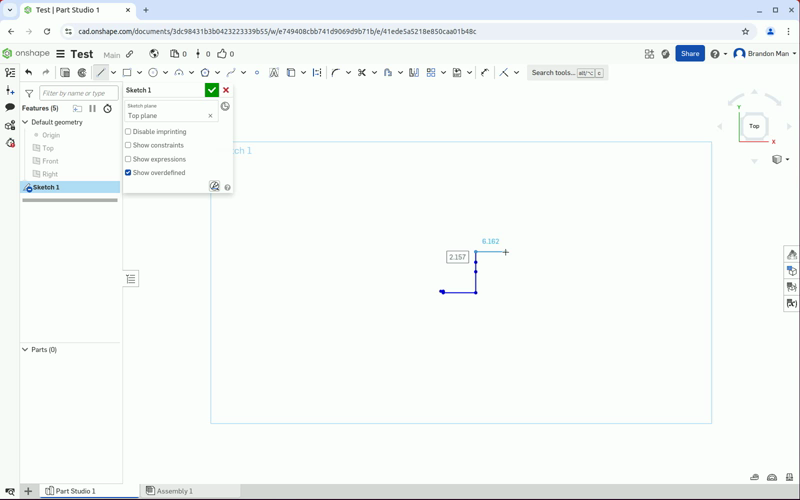
mouse_move(442, 251)
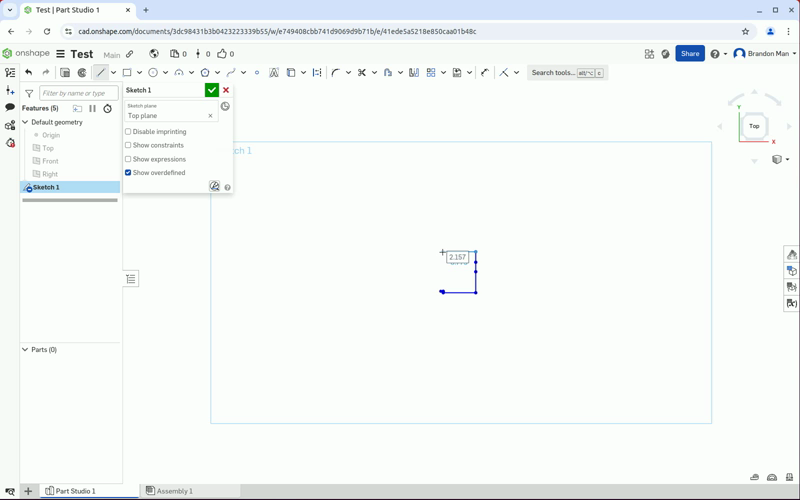
click(442, 251)
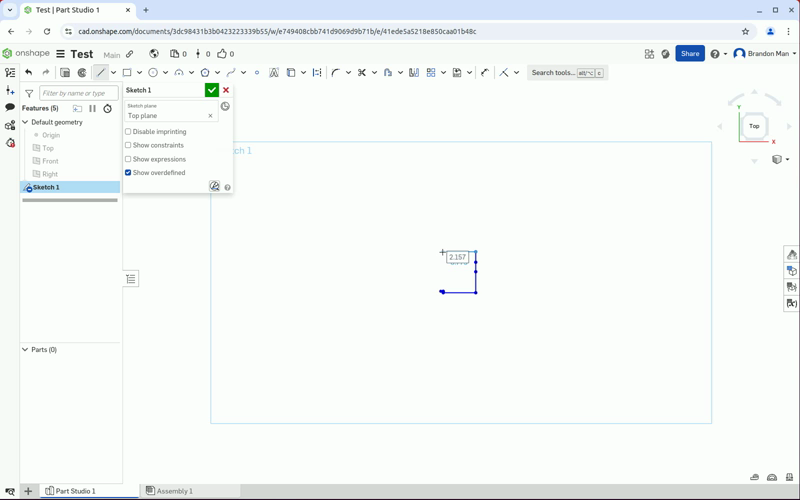
key_up(shift)
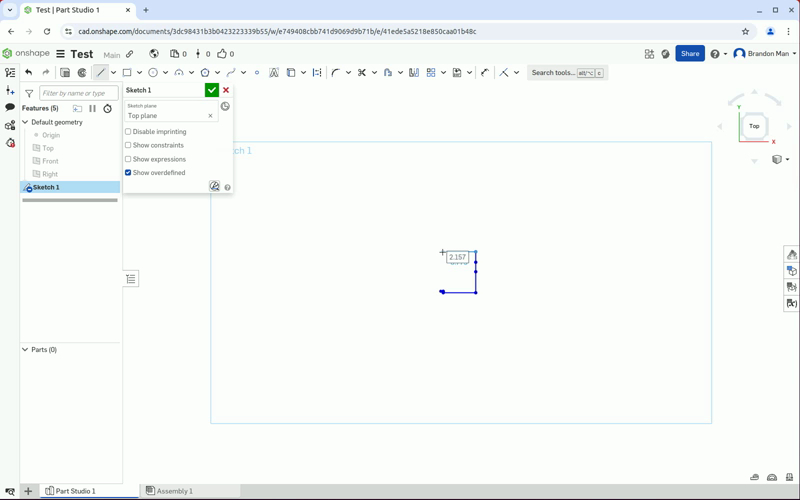
key_down(shift)
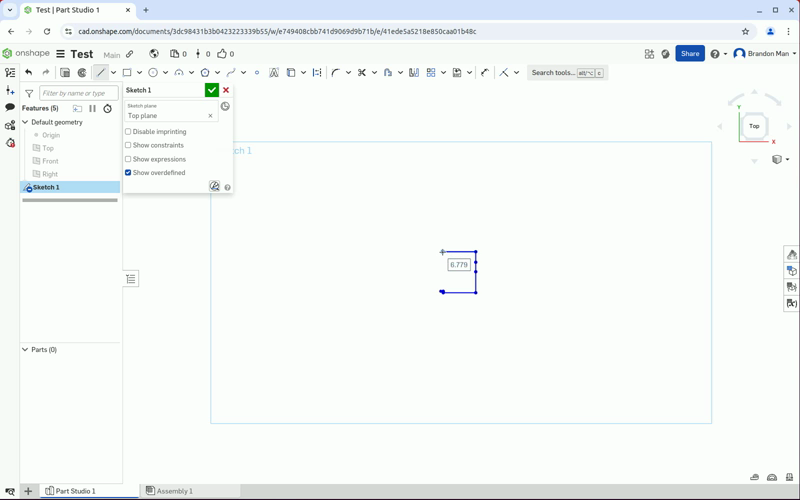
mouse_move(472, 251)
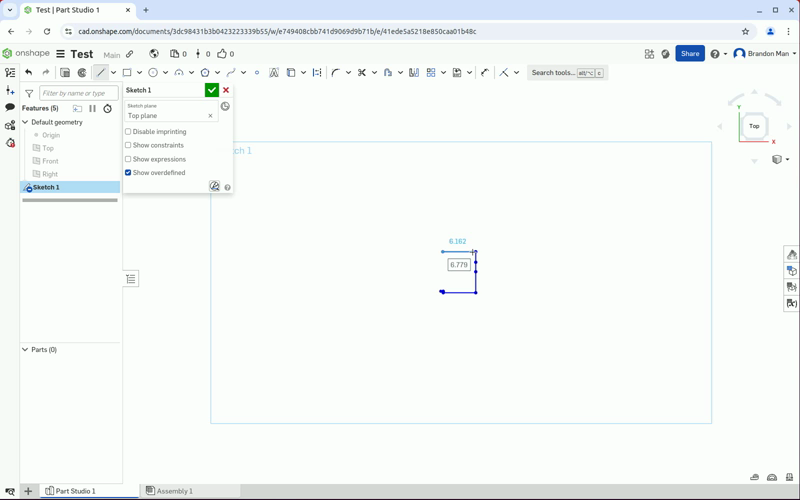
mouse_move(442, 253)
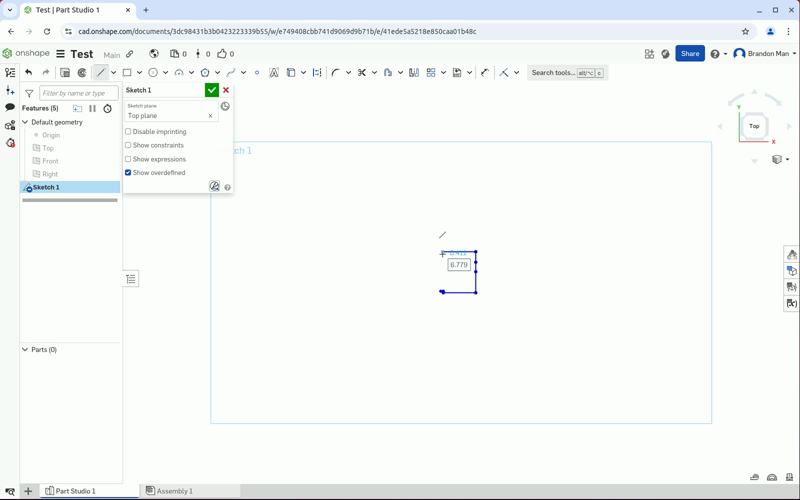
scroll(6)
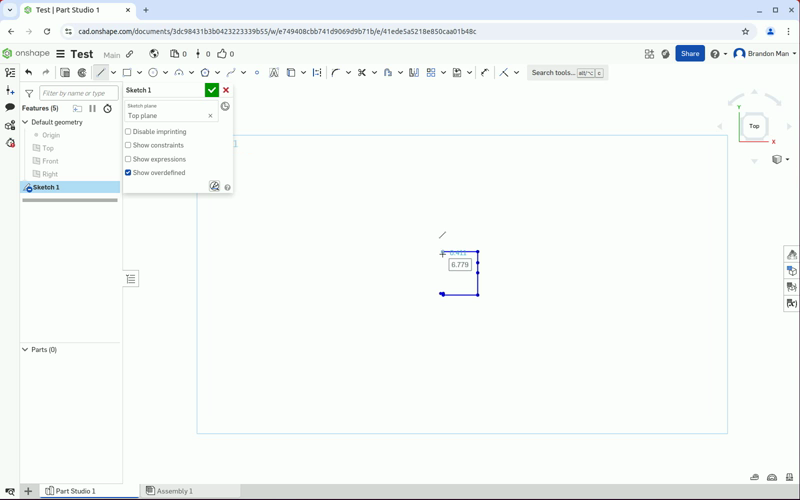
scroll(6)
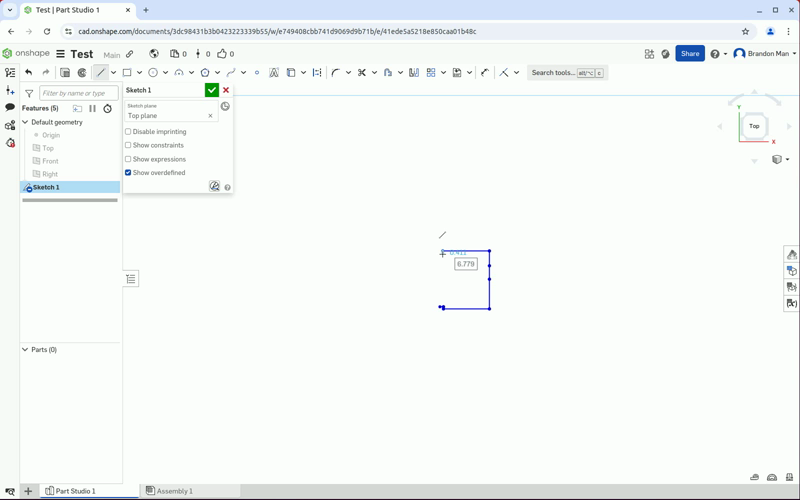
scroll(6)
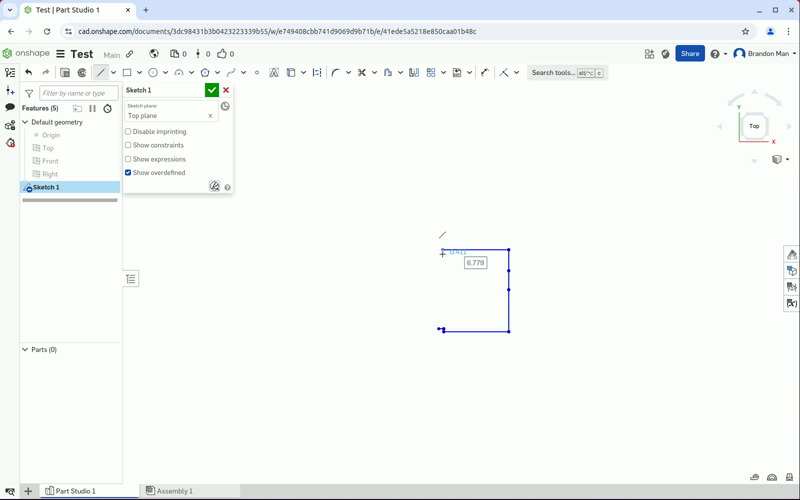
scroll(6)
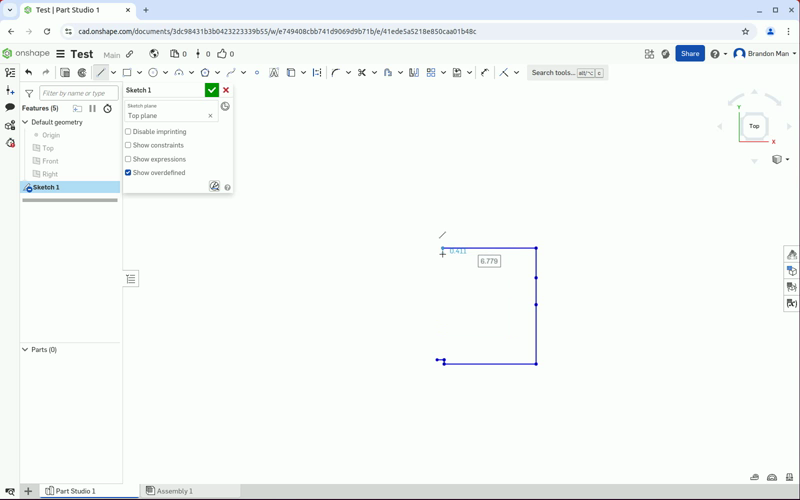
scroll(6)
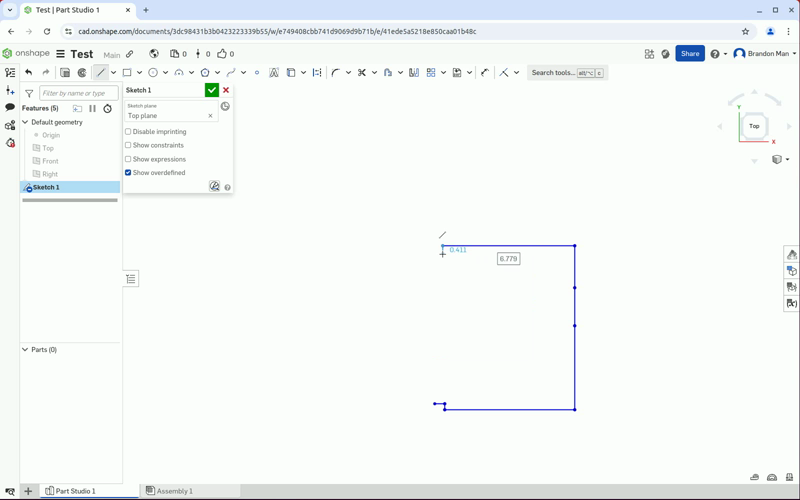
scroll(6)
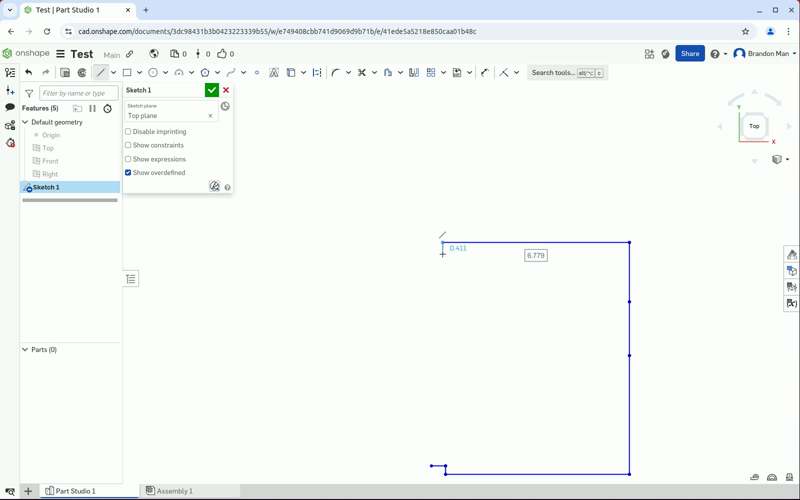
scroll(6)
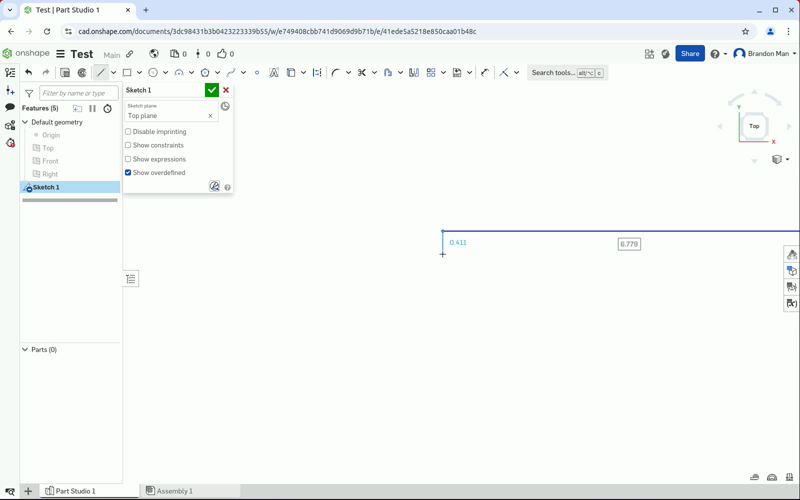
click(442, 253)
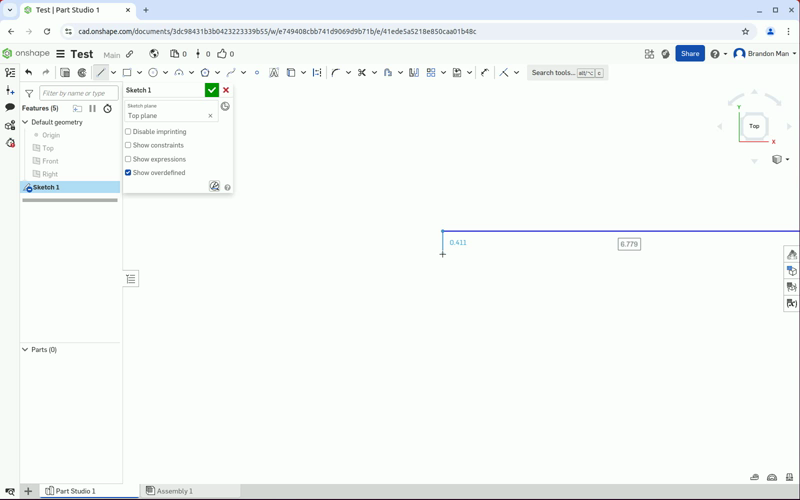
scroll(-6)
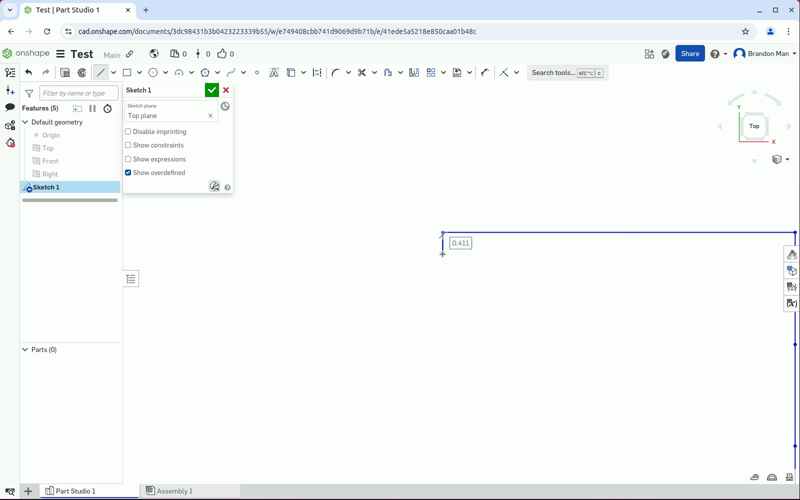
scroll(-6)
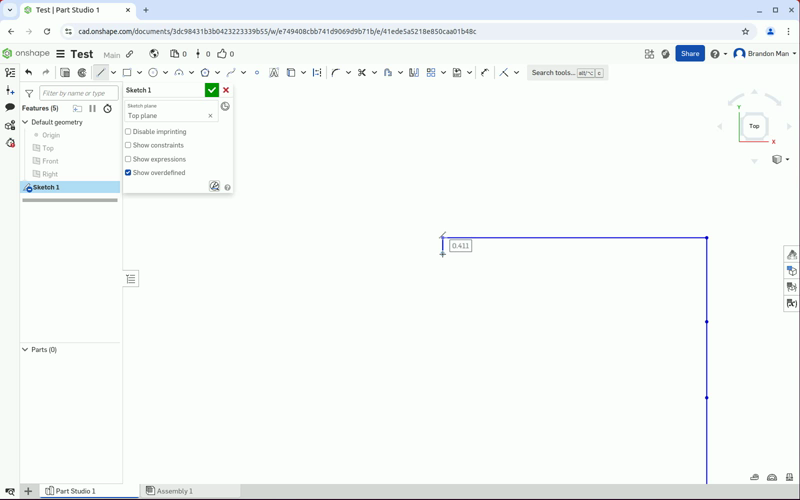
scroll(-6)
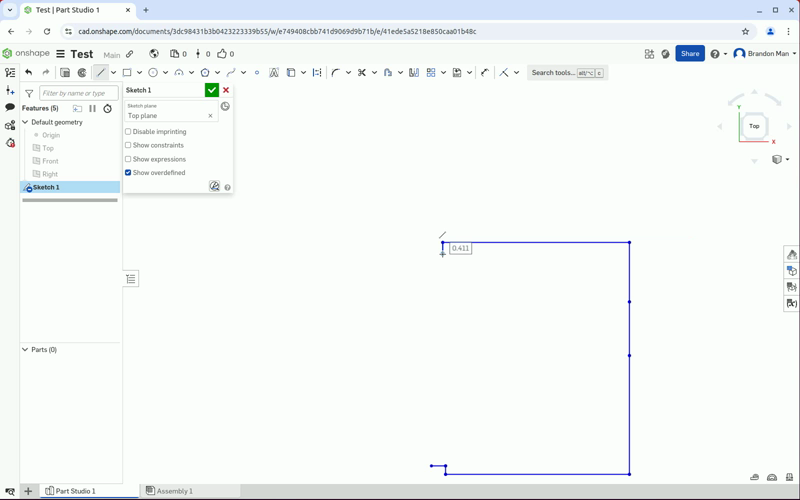
scroll(-6)
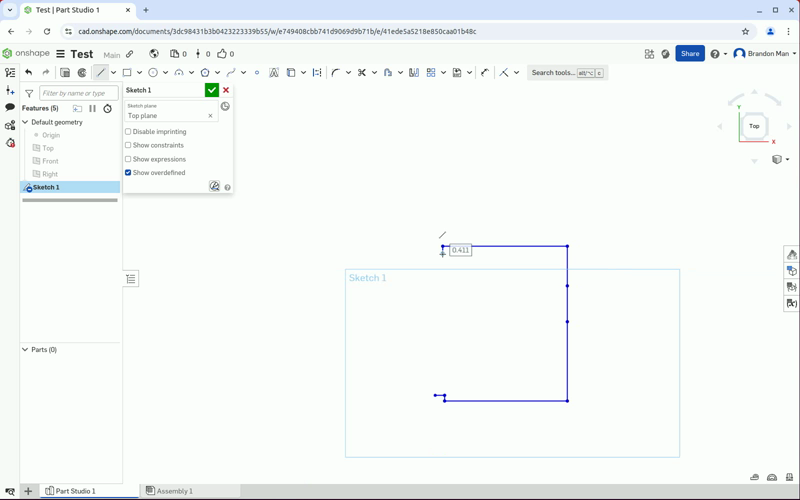
scroll(-6)
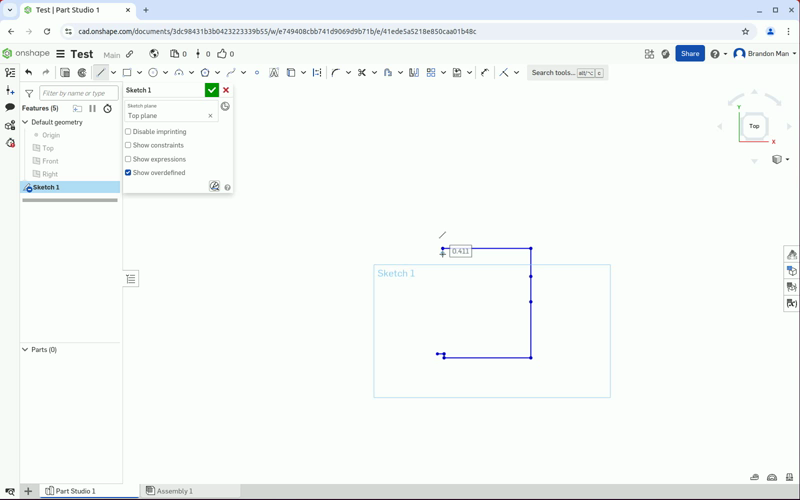
scroll(-6)
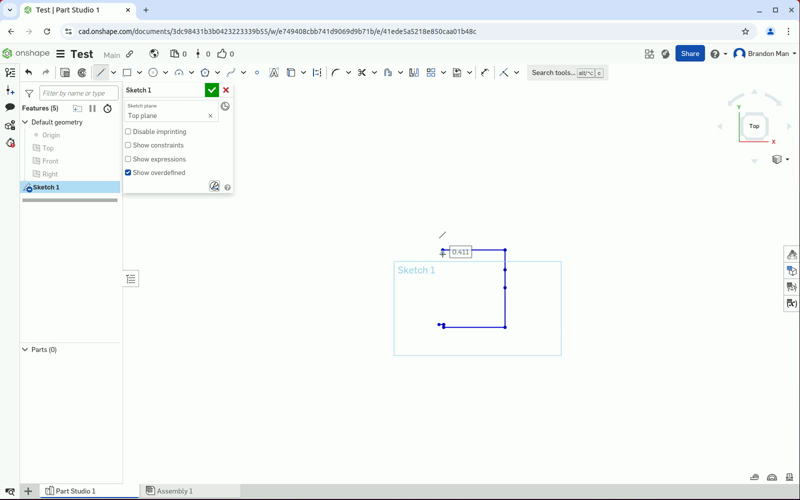
scroll(-6)
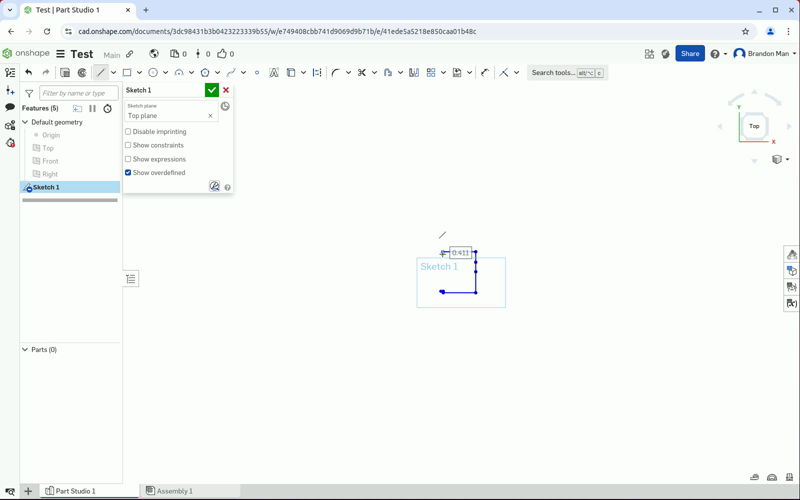
key_up(shift)
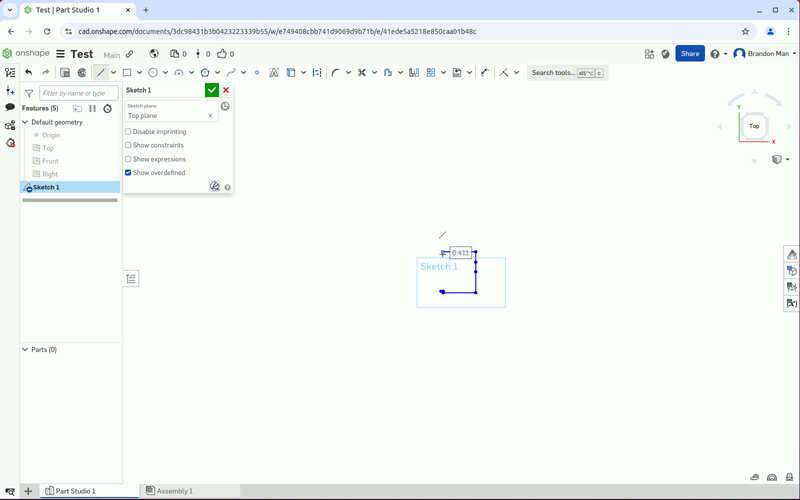
key_down(shift)
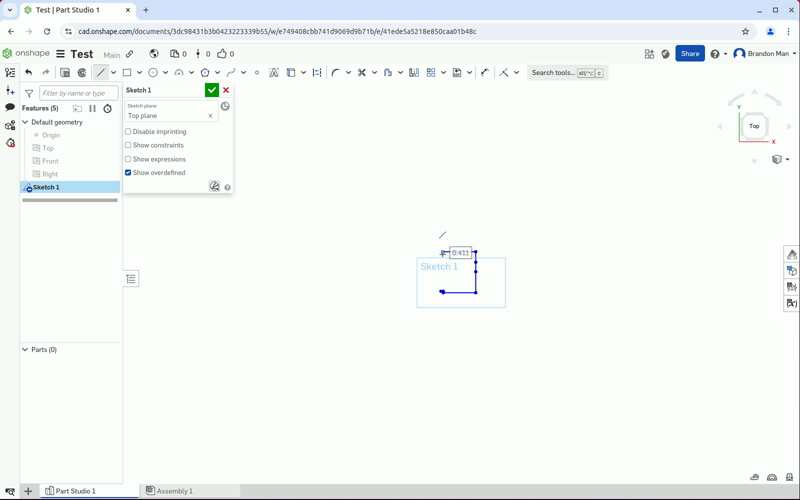
mouse_move(472, 253)
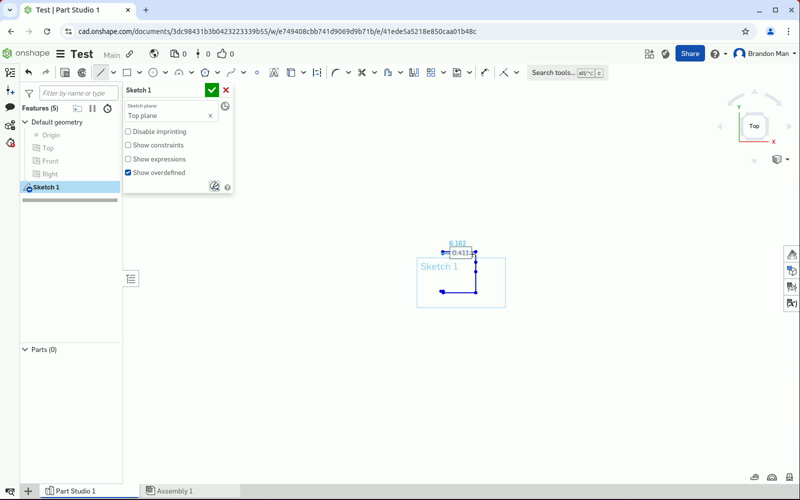
mouse_move(440, 253)
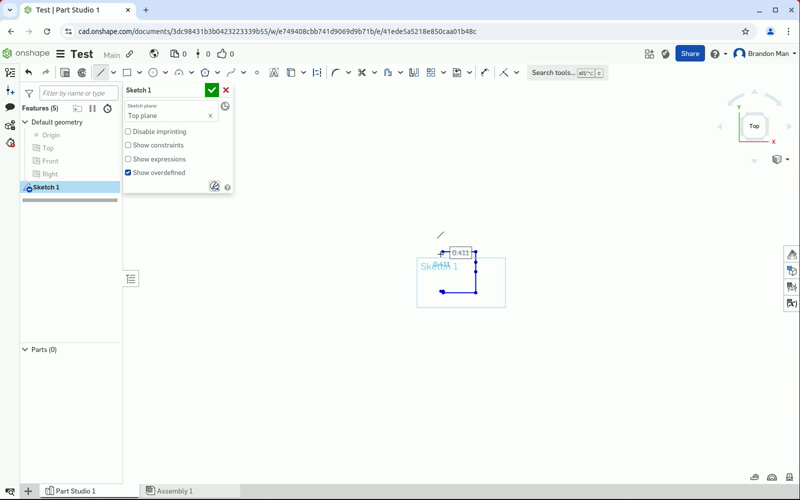
scroll(6)
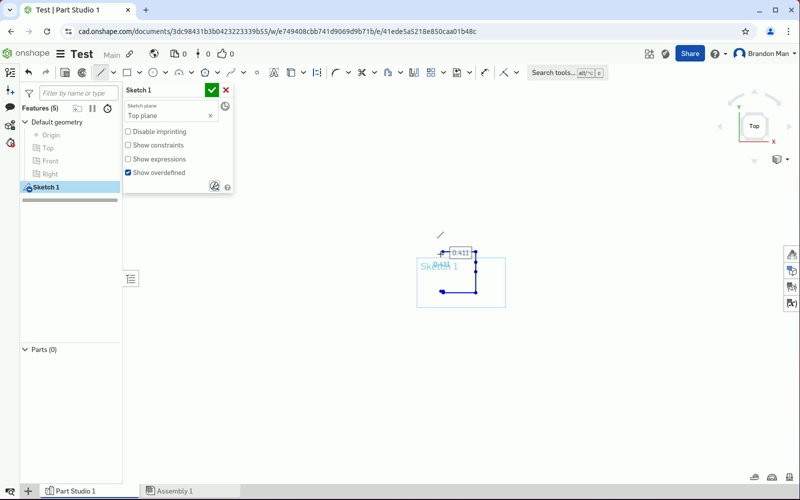
scroll(6)
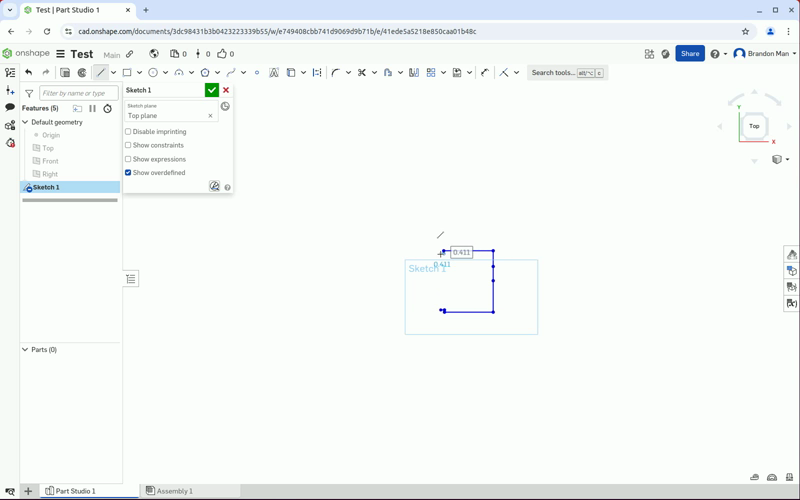
scroll(6)
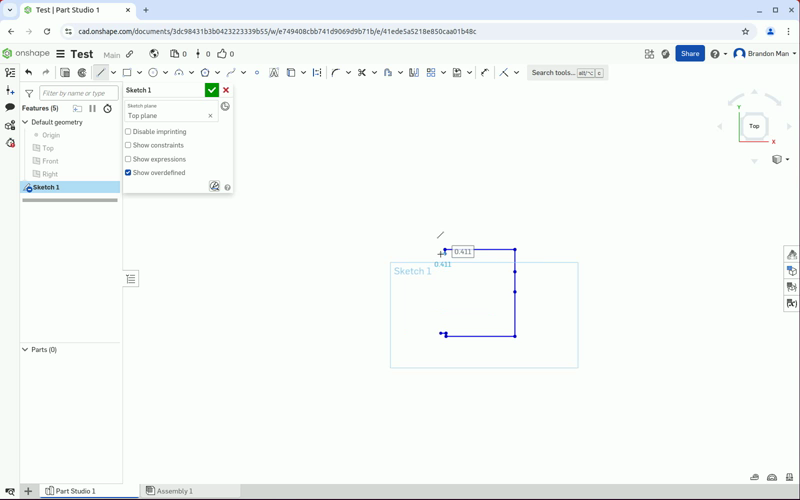
scroll(6)
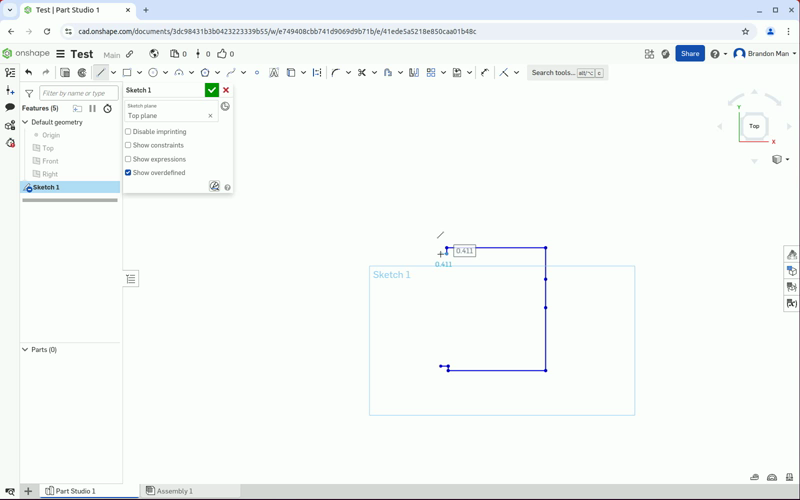
scroll(6)
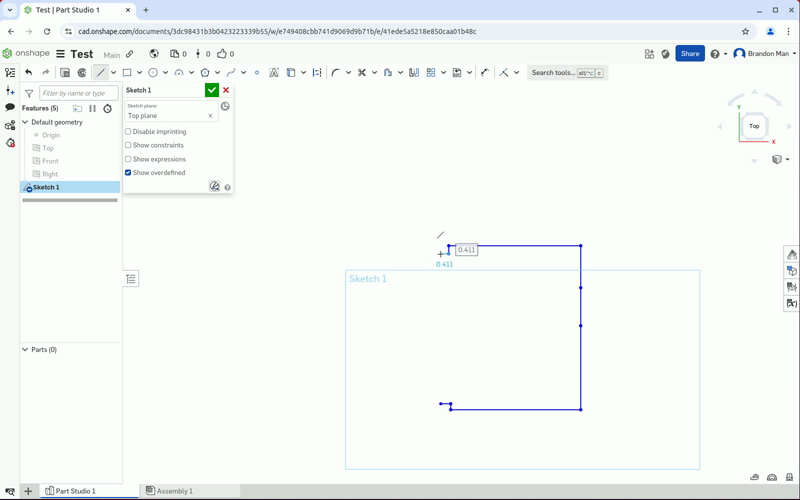
scroll(6)
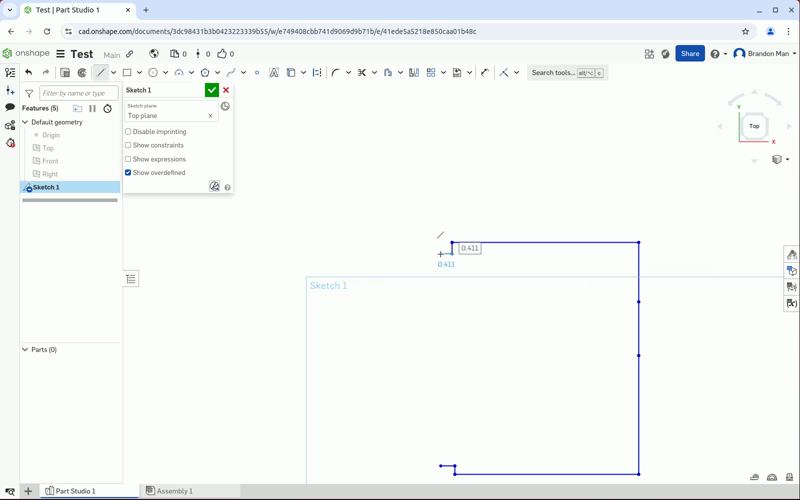
scroll(6)
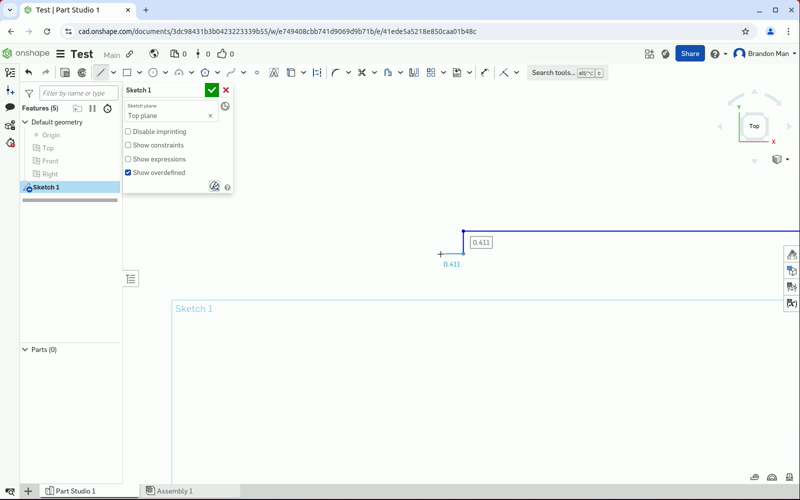
click(440, 253)
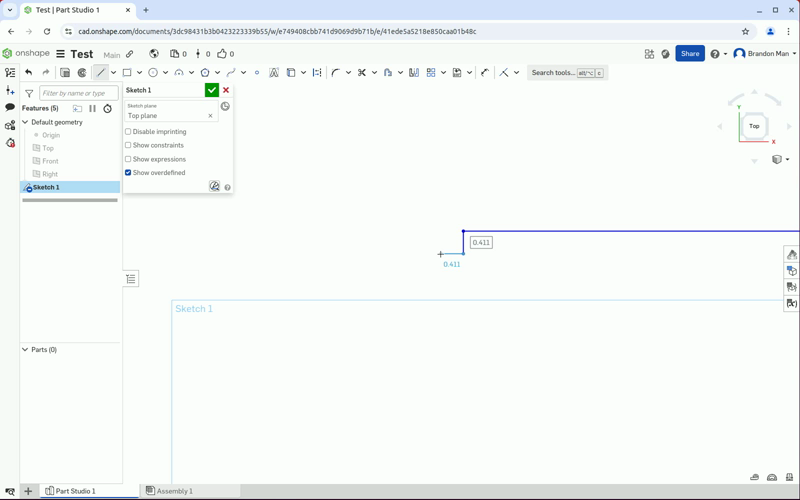
scroll(-6)
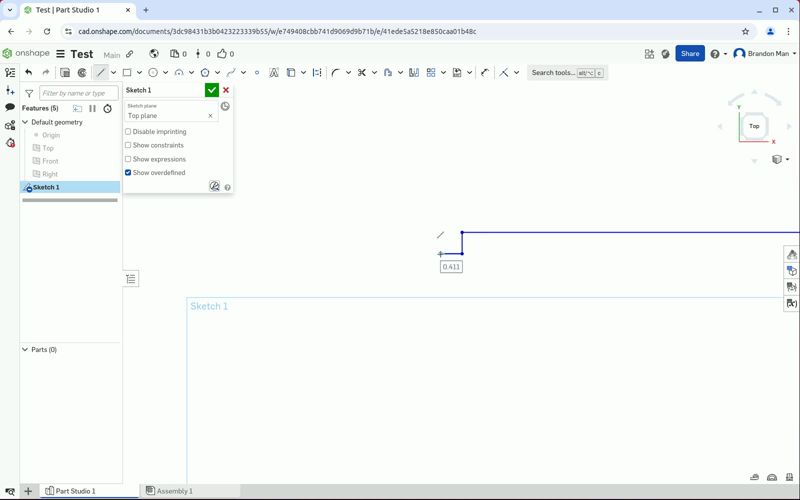
scroll(-6)
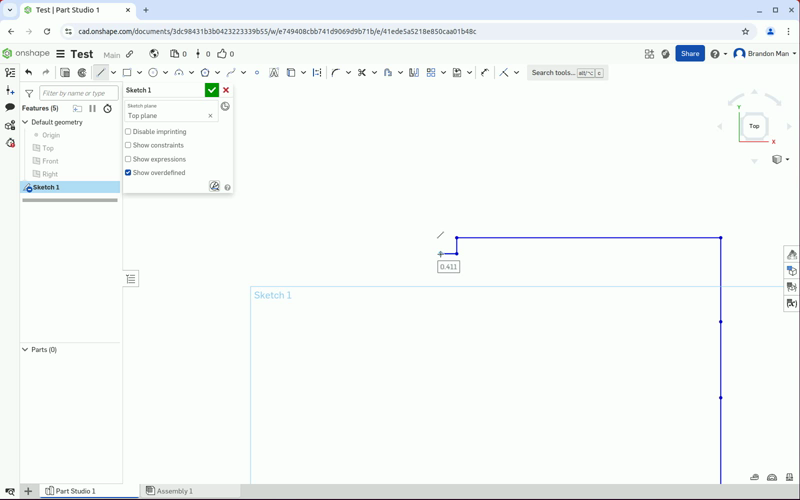
scroll(-6)
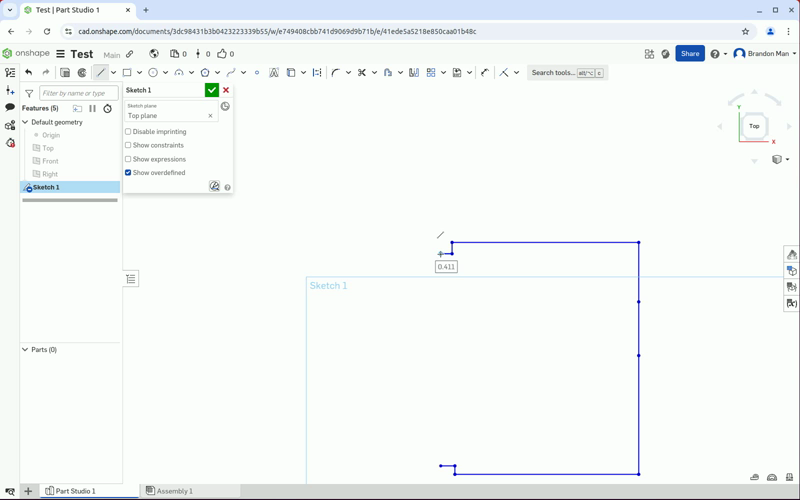
scroll(-6)
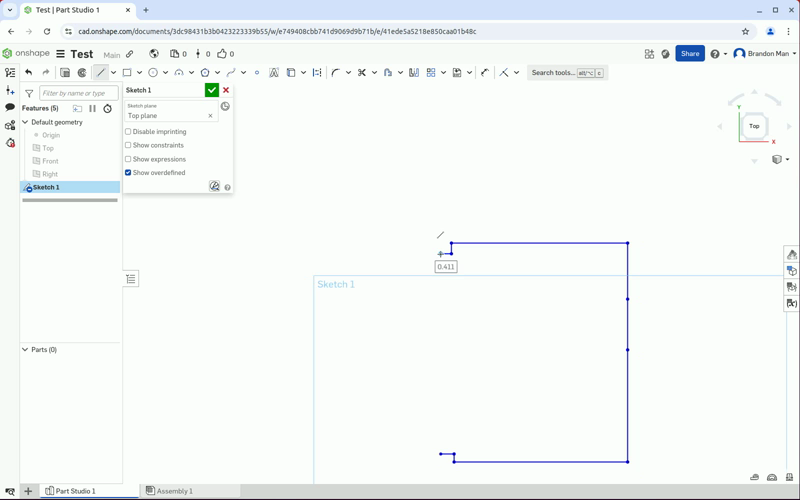
scroll(-6)
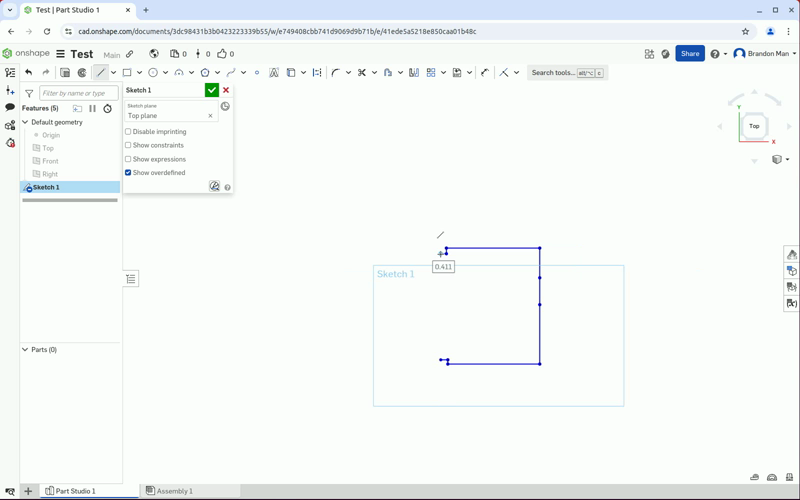
scroll(-6)
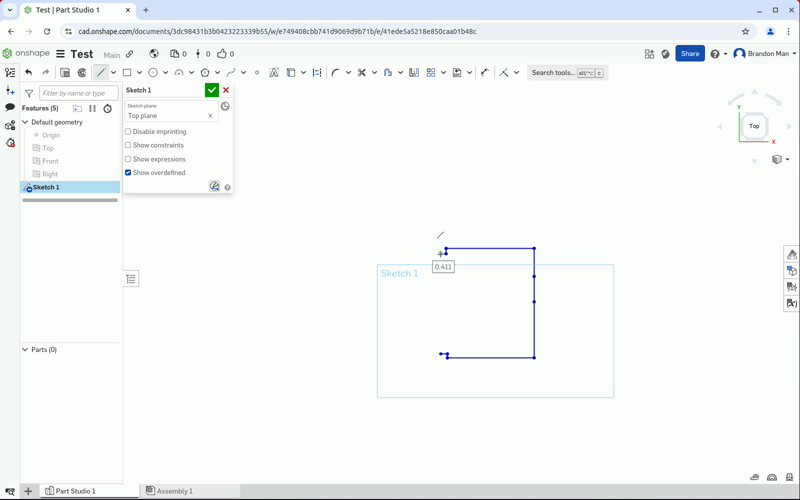
scroll(-6)
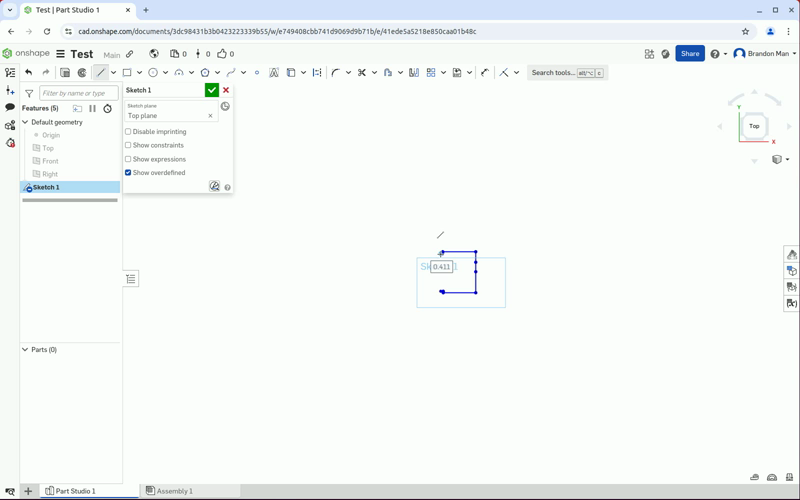
key_up(shift)
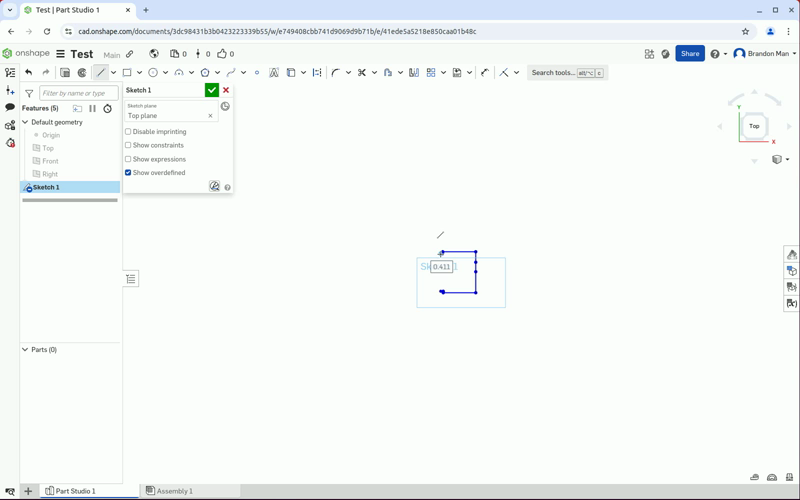
mouse_move(470, 253)
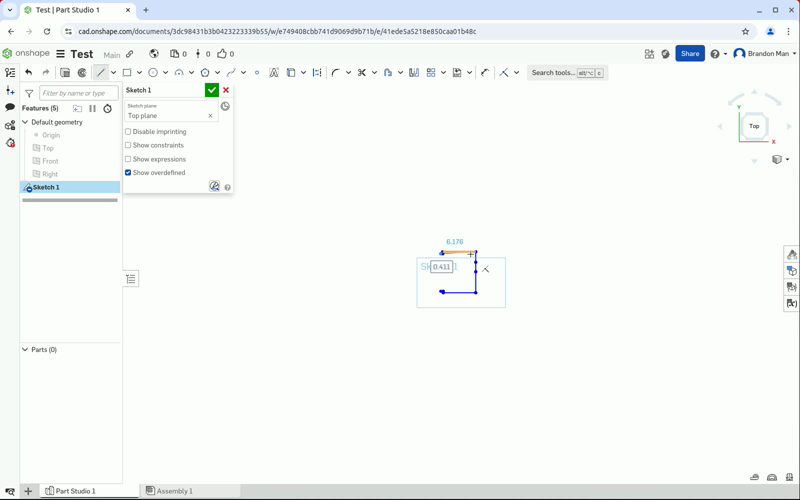
key_down(shift)
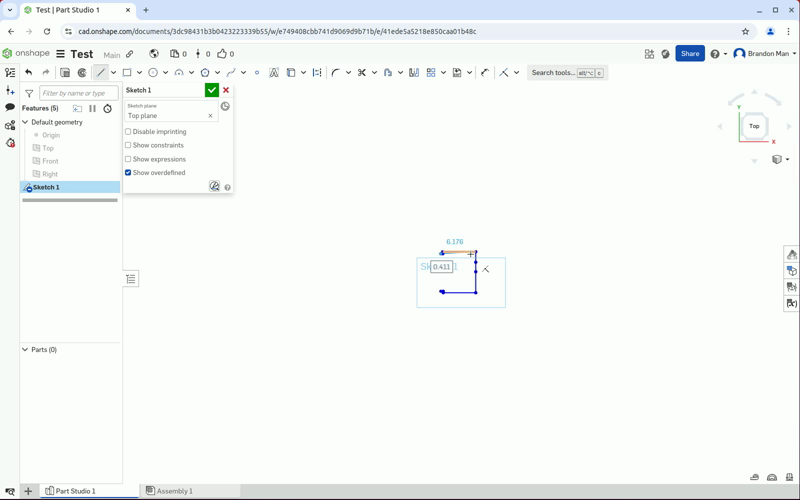
mouse_move(440, 291)
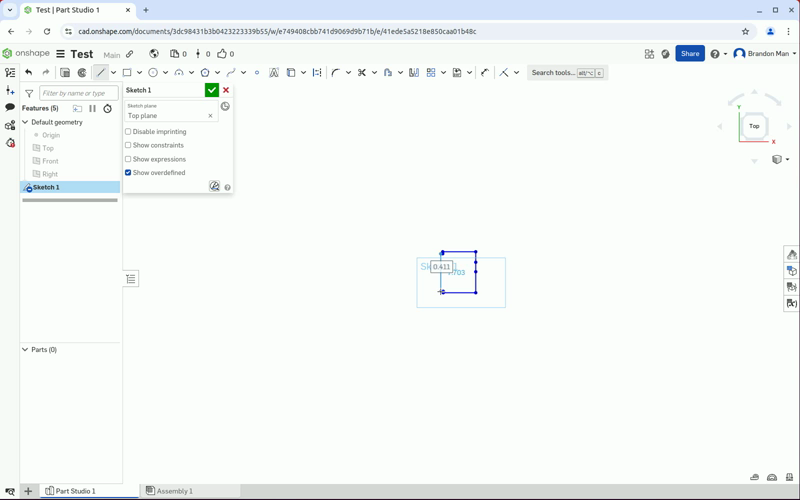
scroll(6)
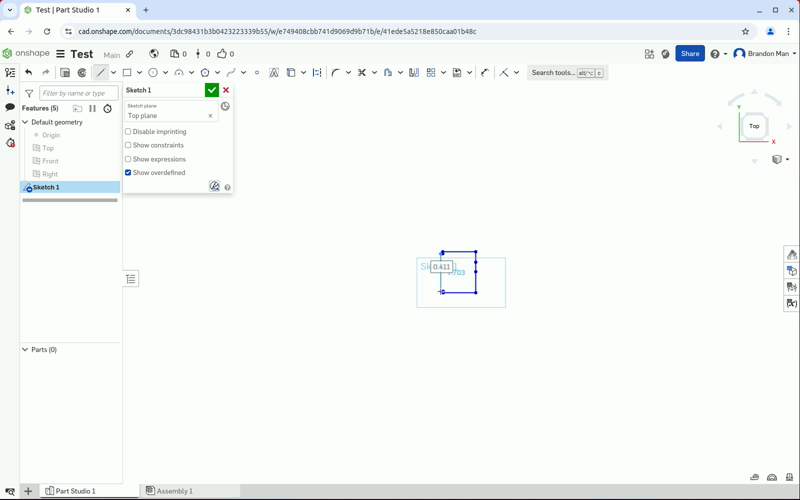
scroll(6)
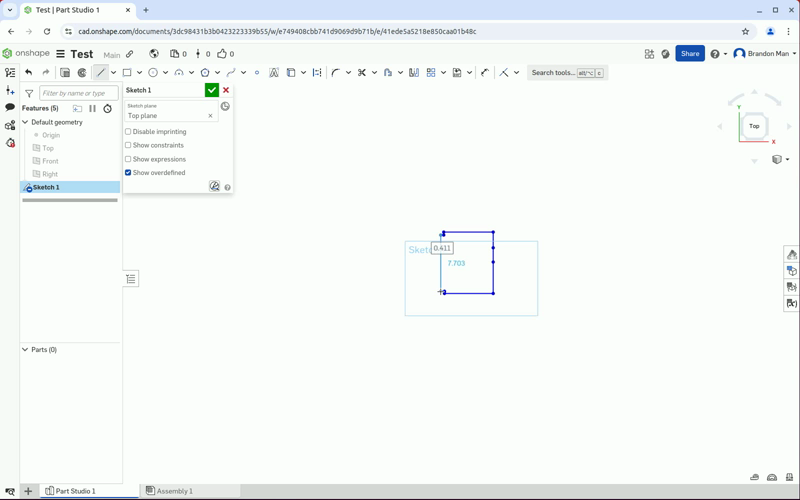
scroll(6)
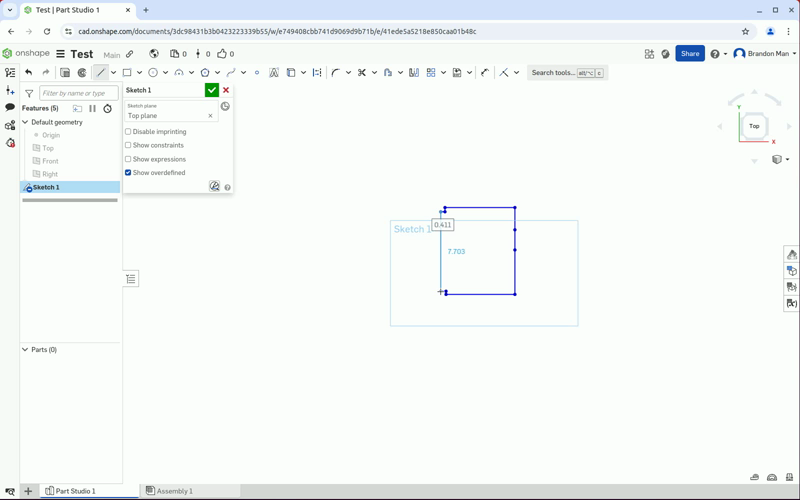
scroll(6)
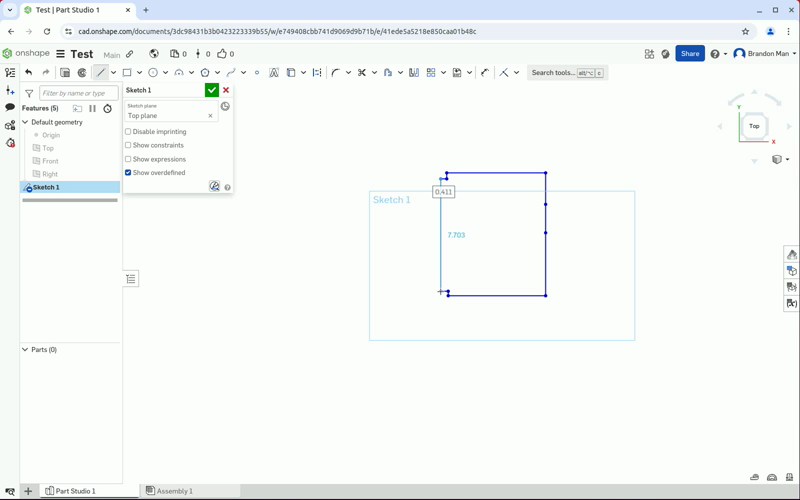
scroll(6)
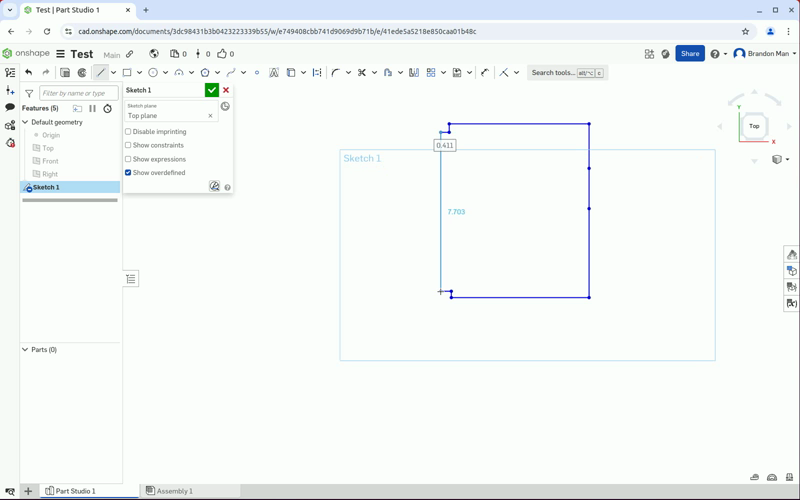
scroll(6)
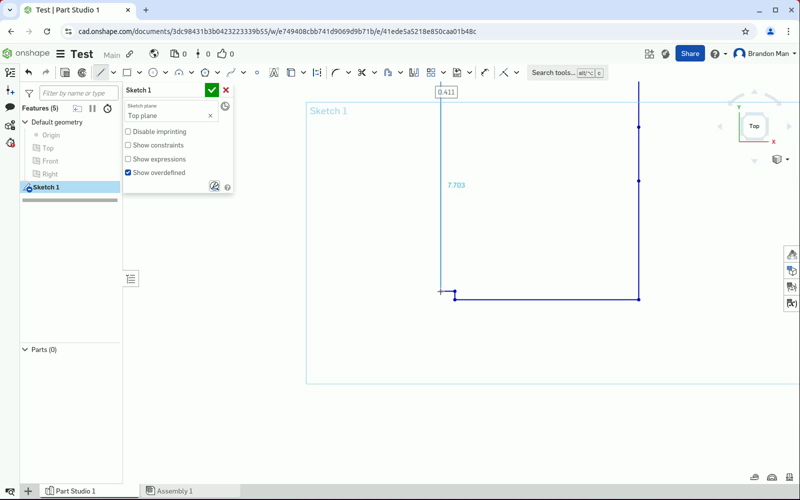
scroll(6)
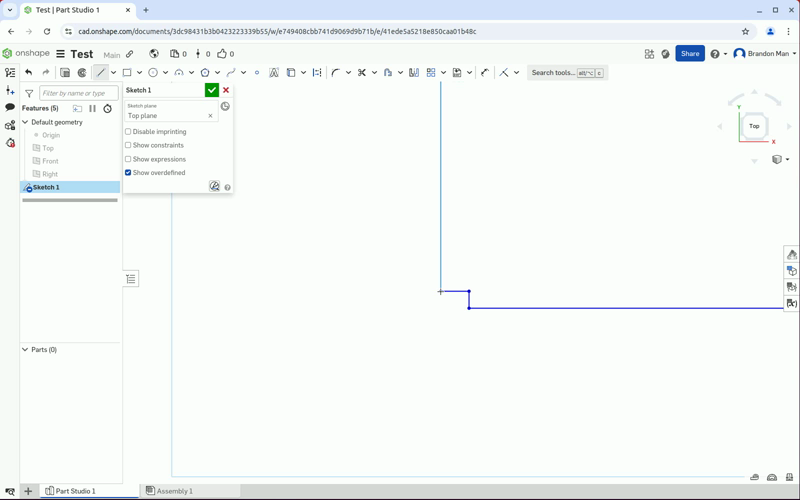
key_up(shift)
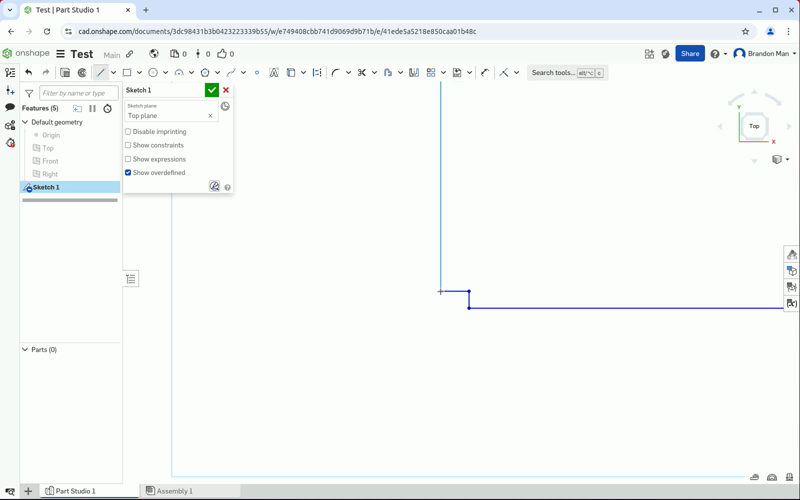
click(440, 291)
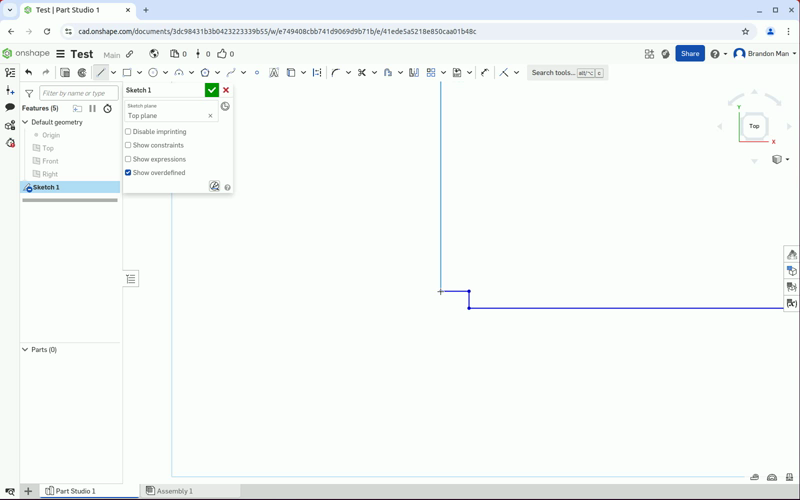
scroll(-6)
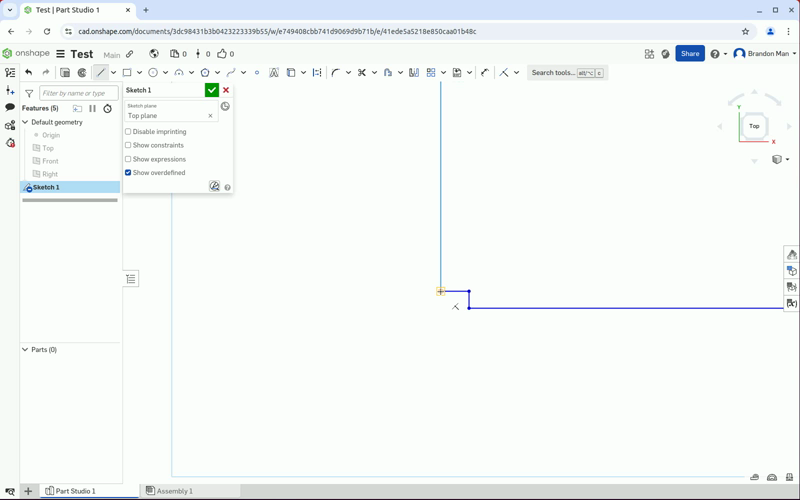
scroll(-6)
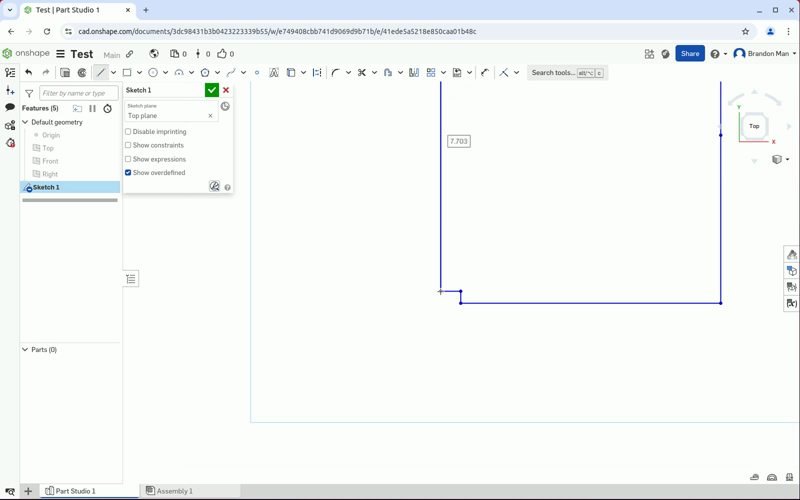
scroll(-6)
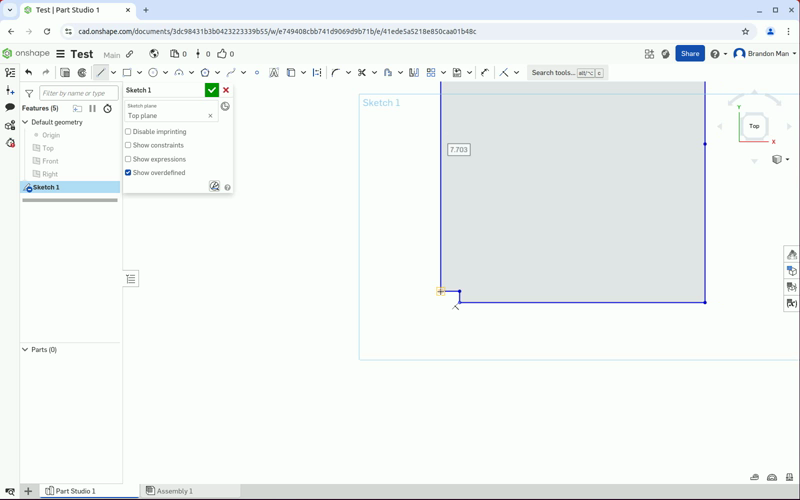
scroll(-6)
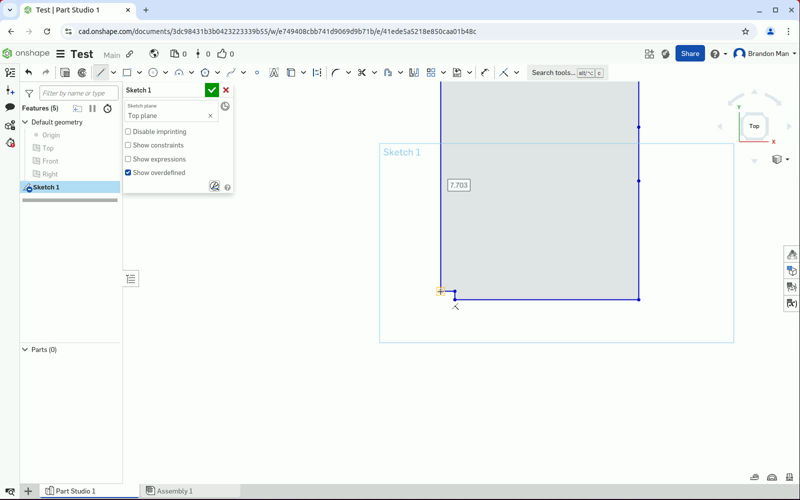
scroll(-6)
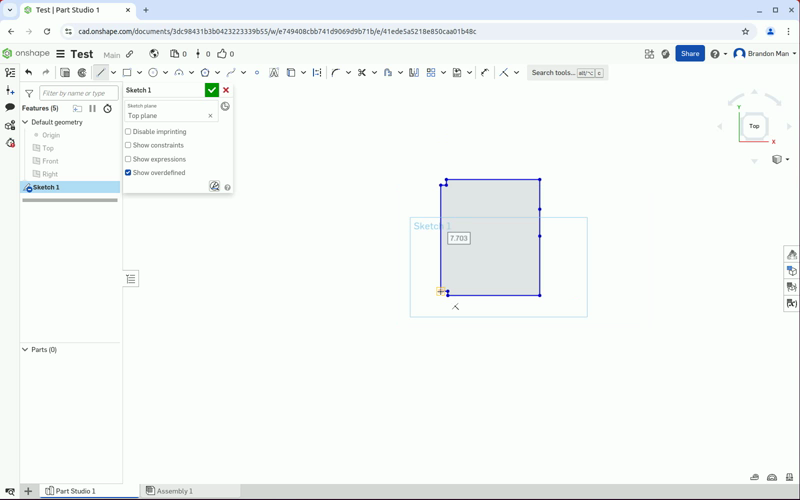
scroll(-6)
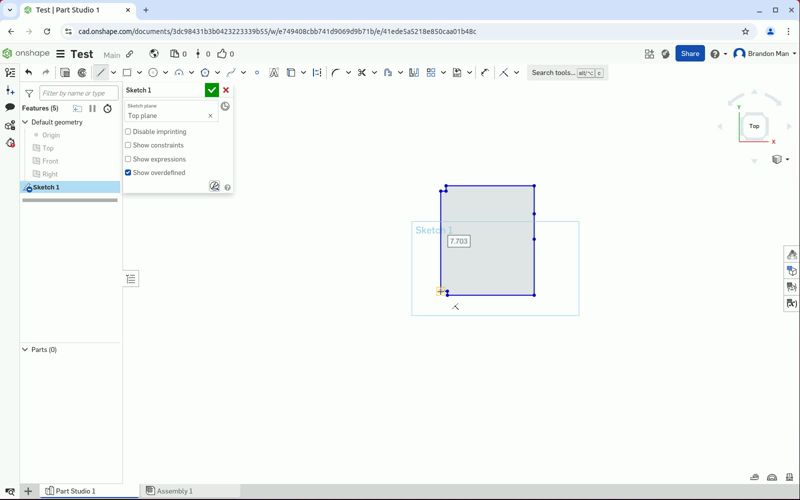
scroll(-6)
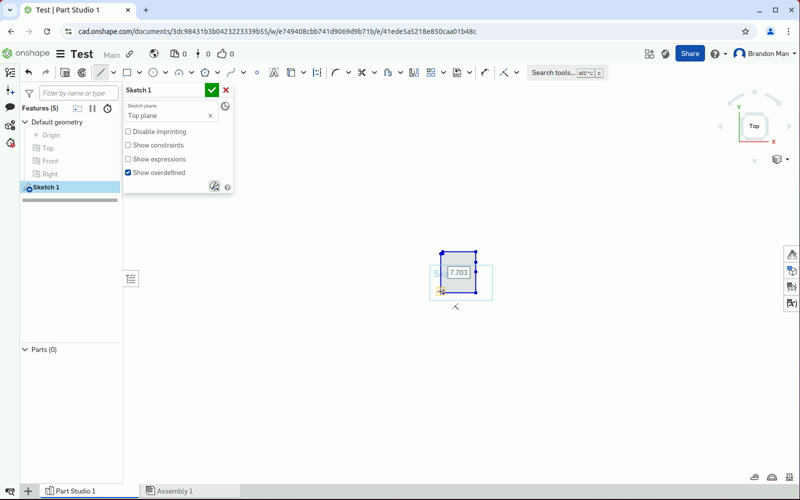
key(esc)
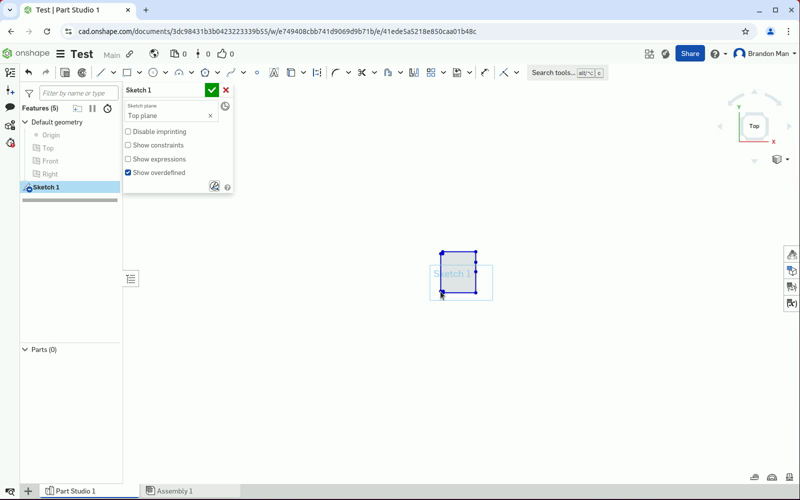
mouse_move(473, 272)
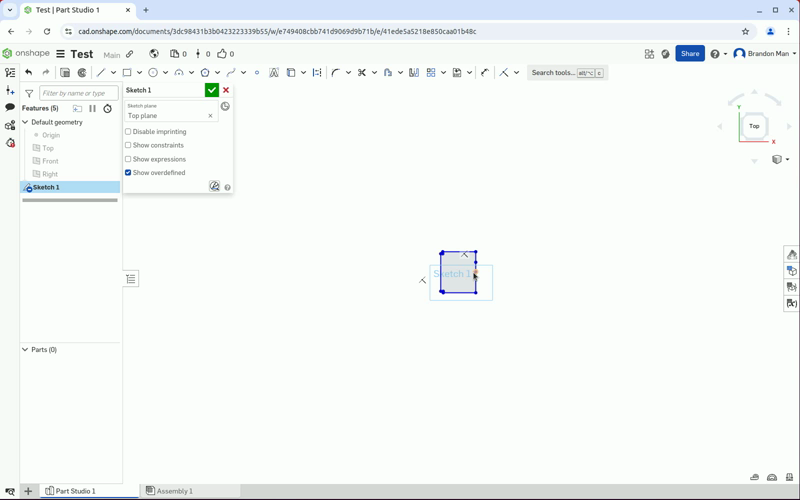
scroll(6)
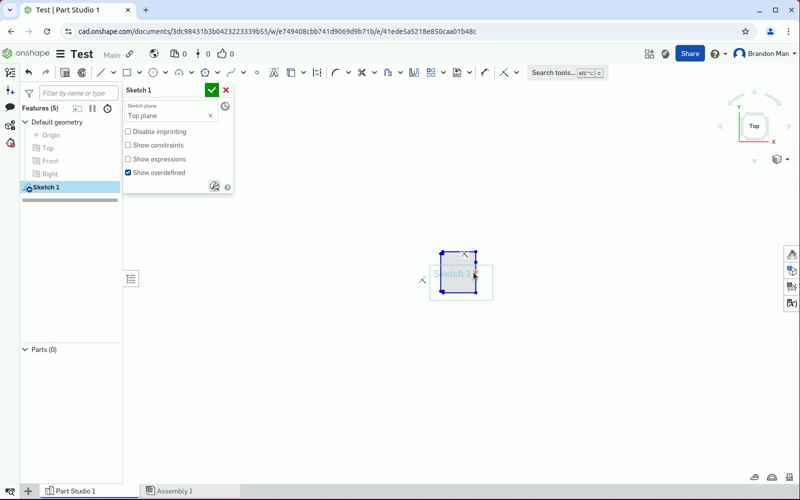
scroll(6)
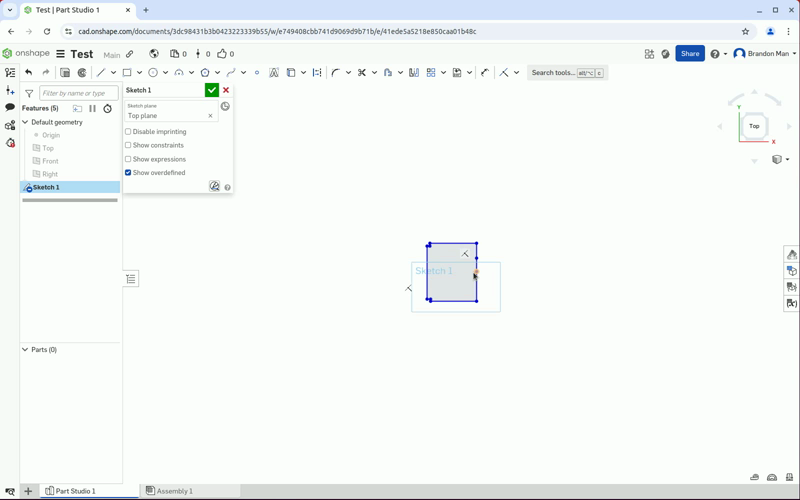
scroll(6)
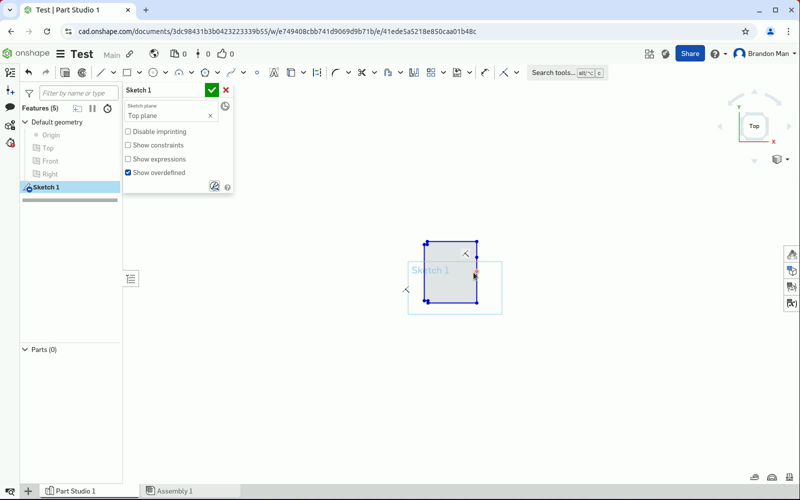
scroll(6)
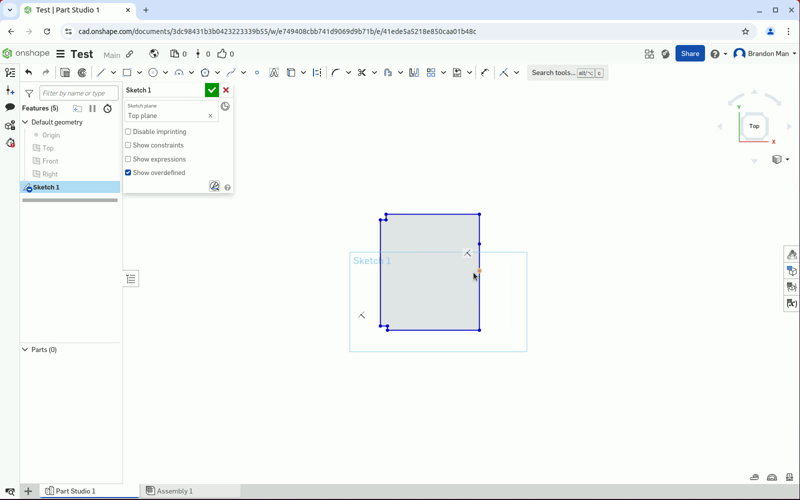
scroll(6)
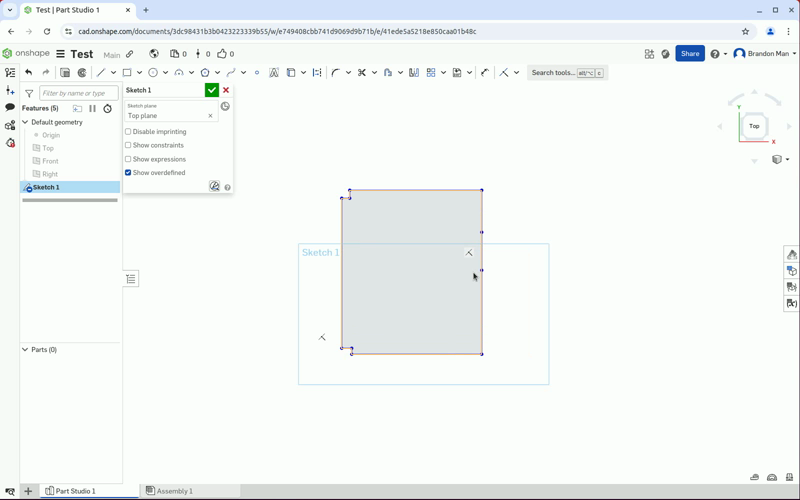
scroll(6)
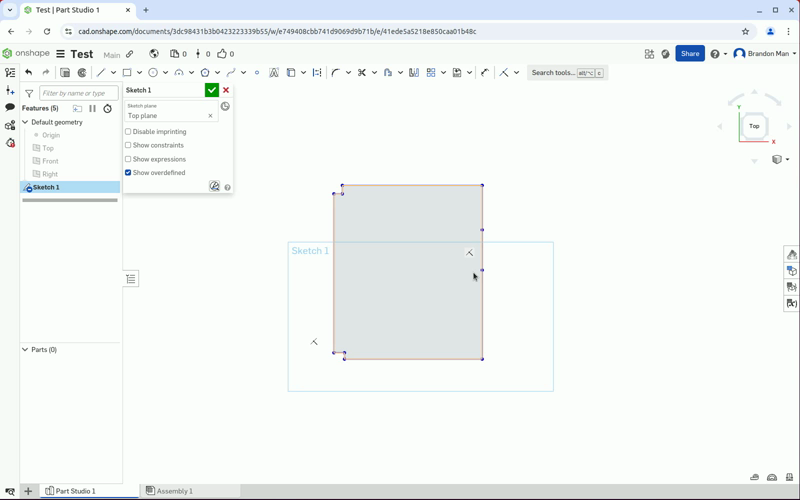
scroll(6)
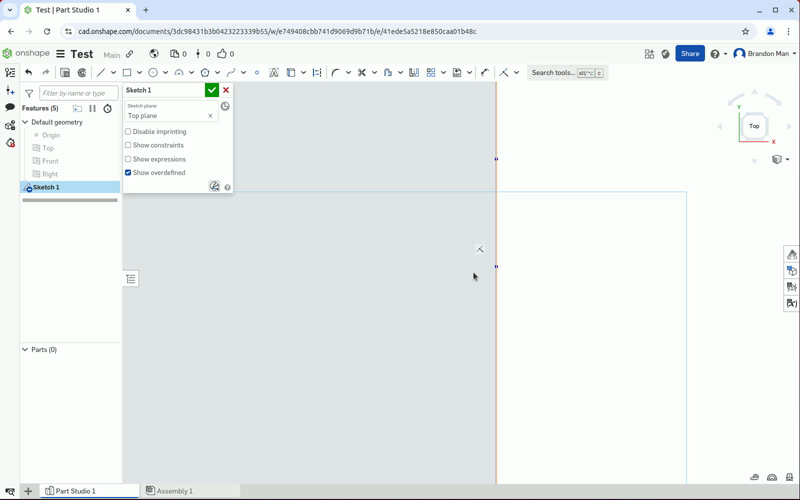
click(473, 272)
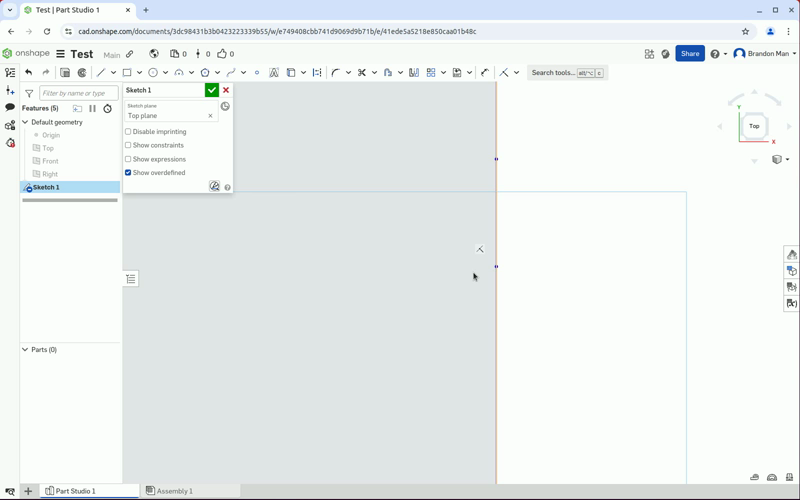
scroll(-6)
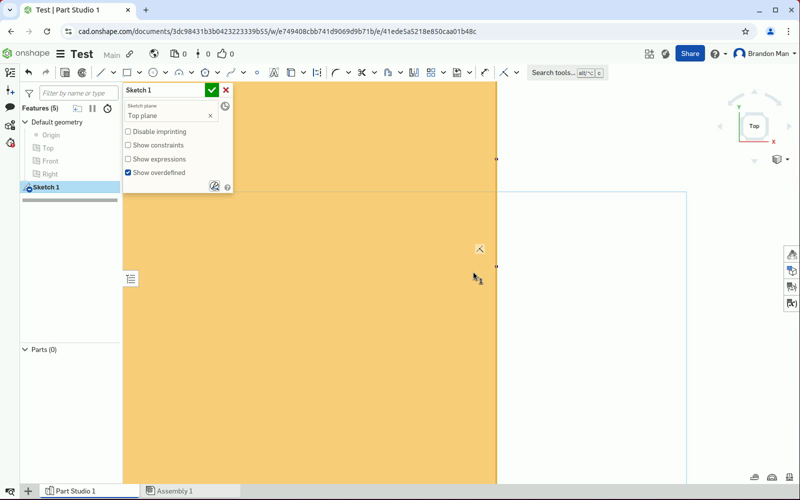
scroll(-6)
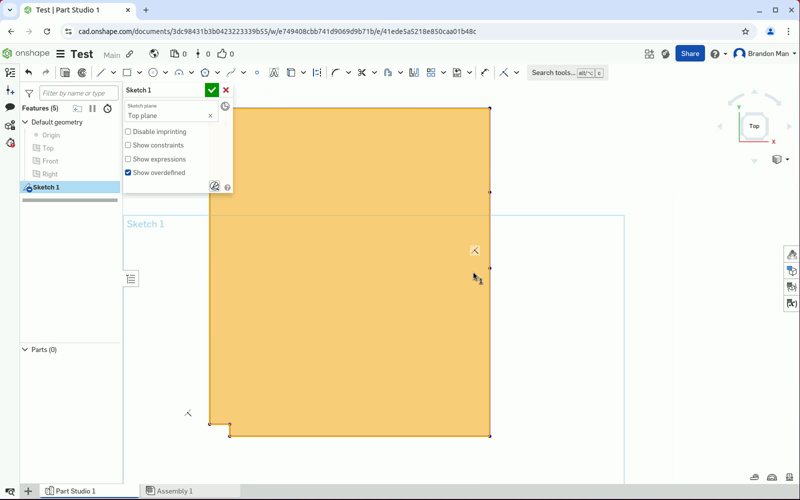
scroll(-6)
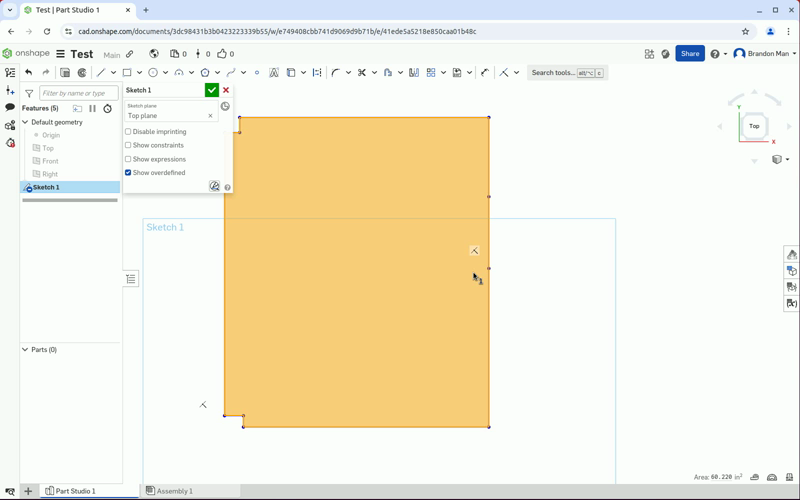
scroll(-6)
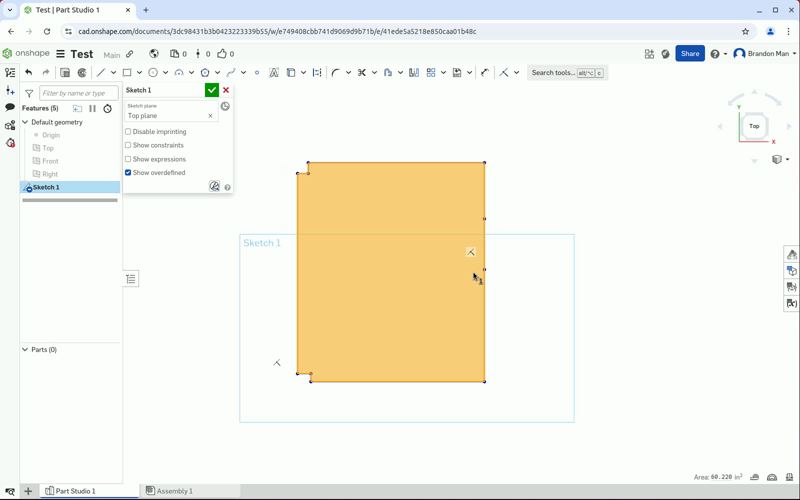
scroll(-6)
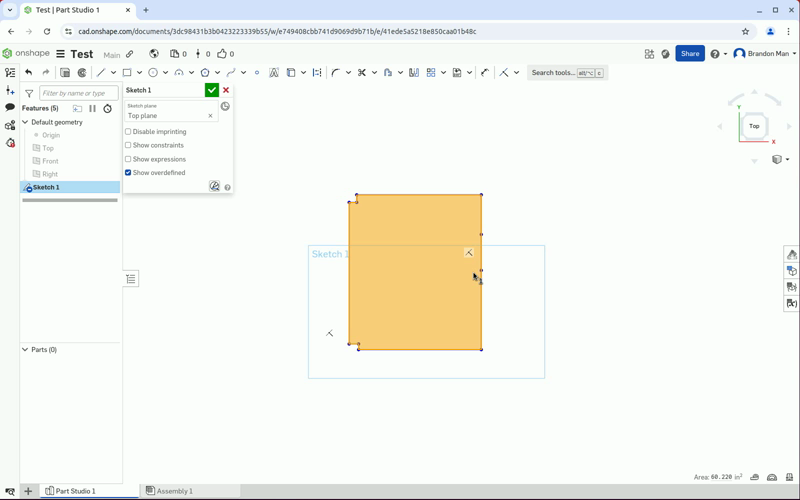
scroll(-6)
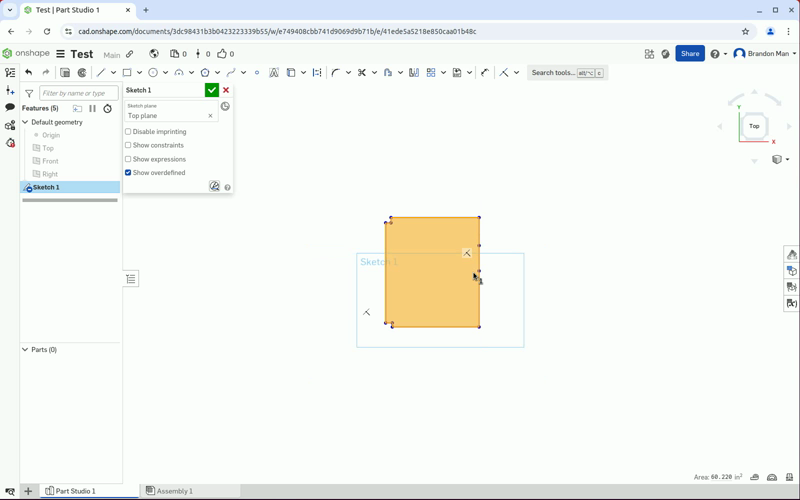
scroll(-6)
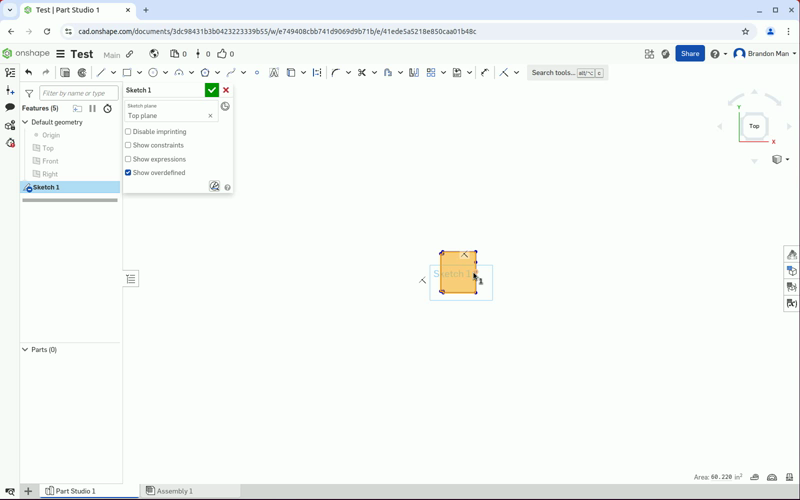
mouse_move(73, 352)
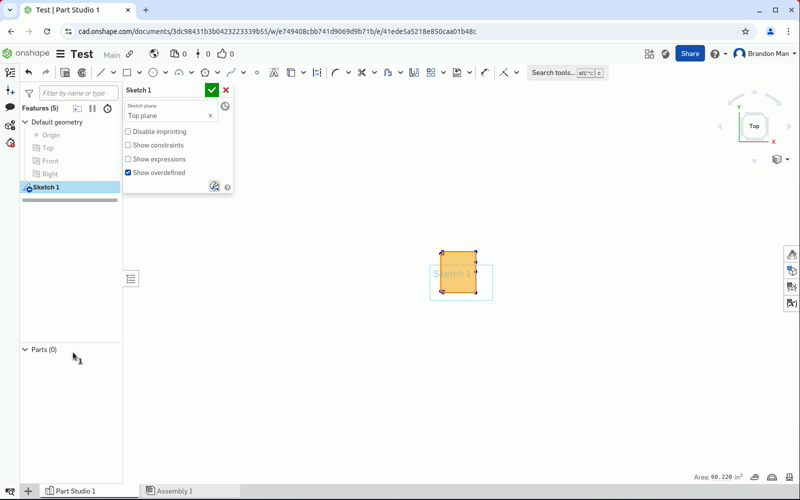
key(shift+y)
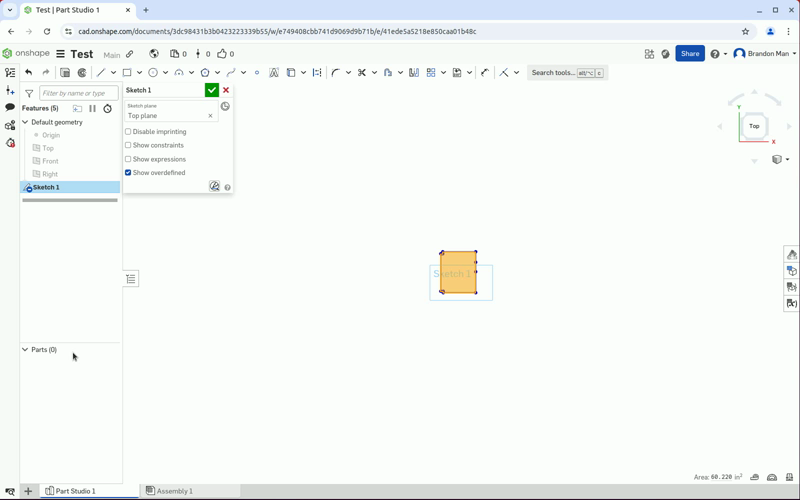
key(shift+e)
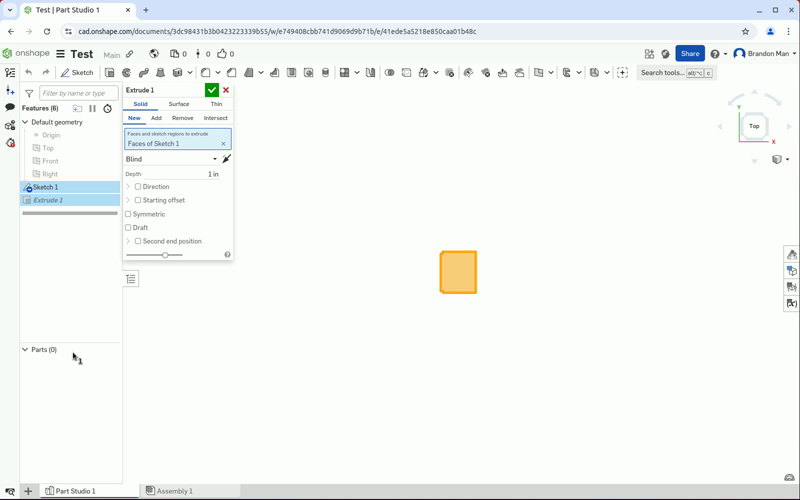
mouse_move(143, 106)
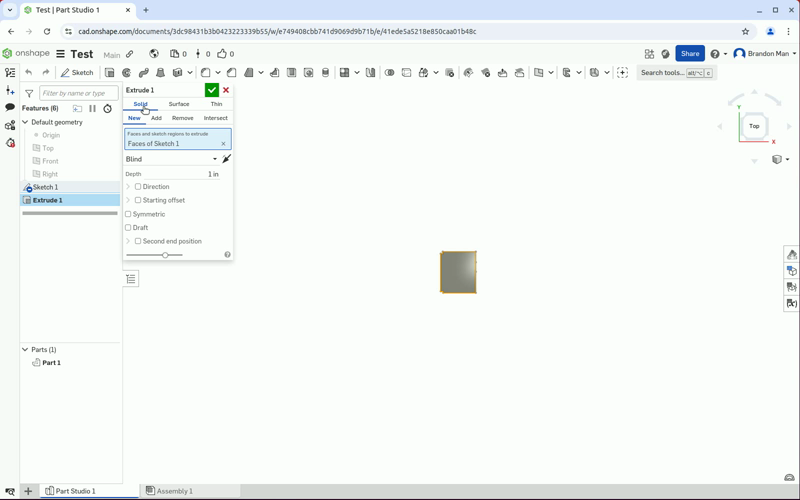
click(143, 106)
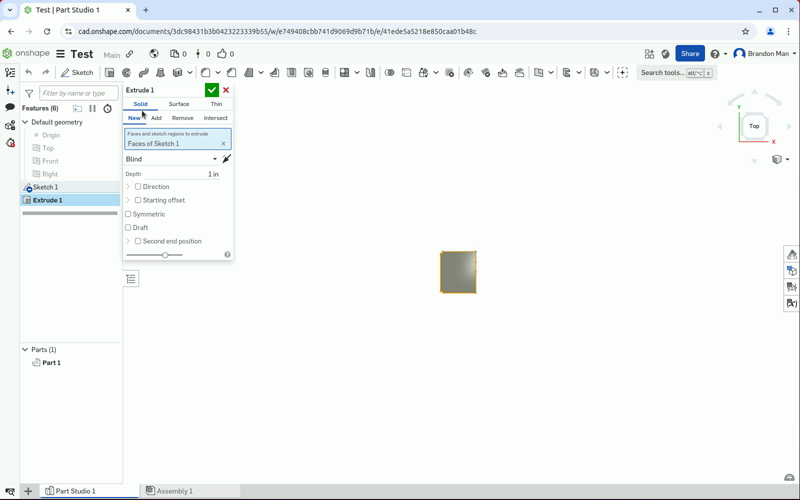
mouse_move(137, 120)
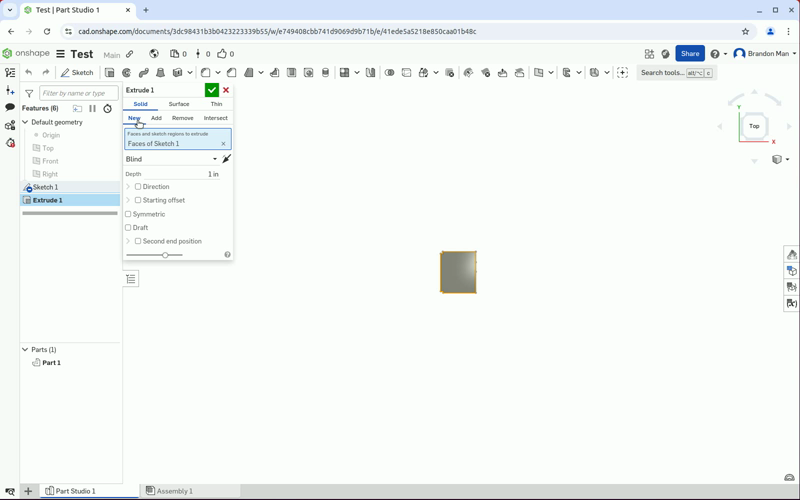
click(137, 120)
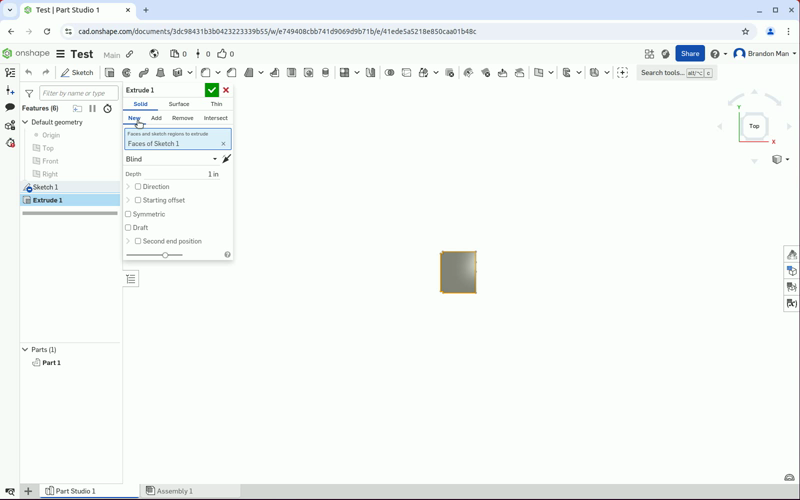
key(tab, 4)
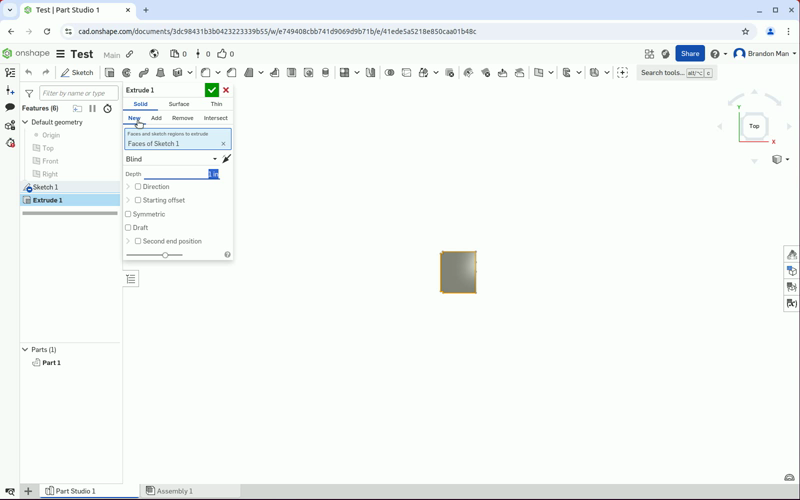
text(-0.241)
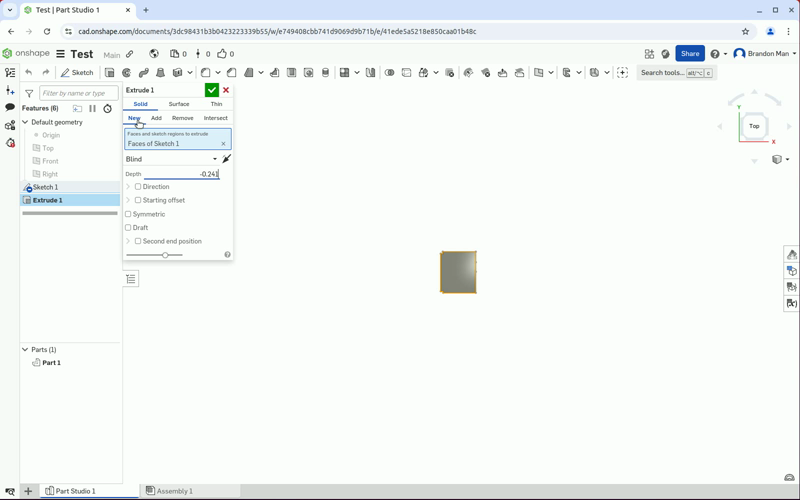
key(enter)
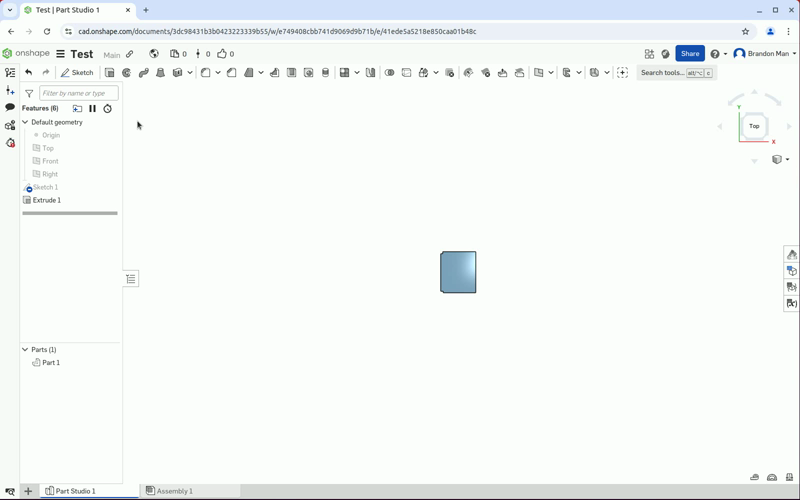
key(shift+h)
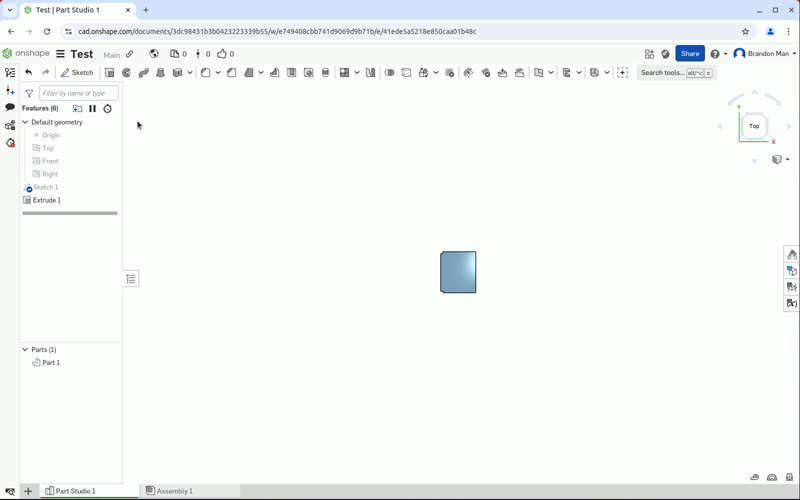
key(shift+h)
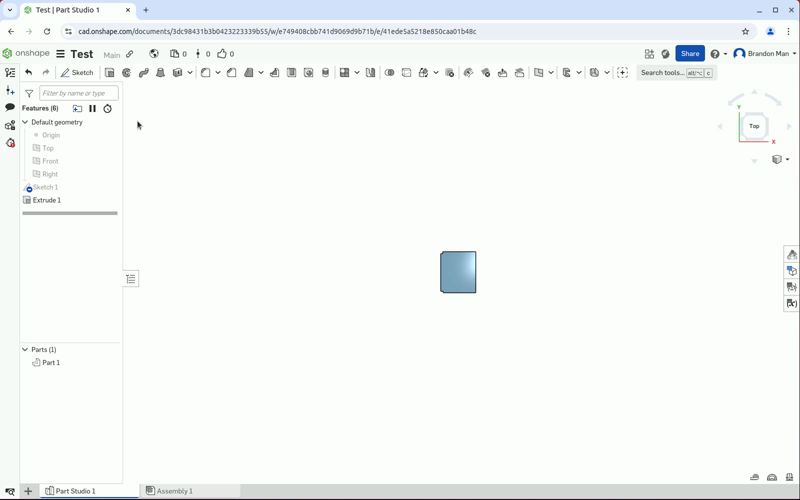
mouse_move(73, 189)
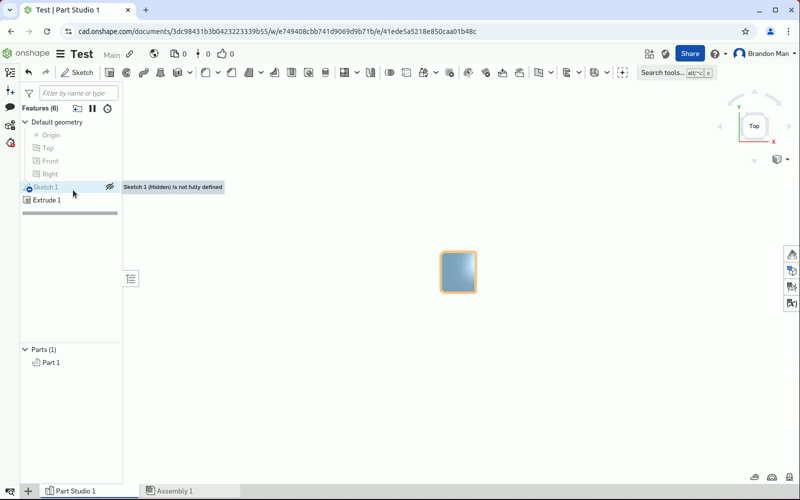
click(73, 189)
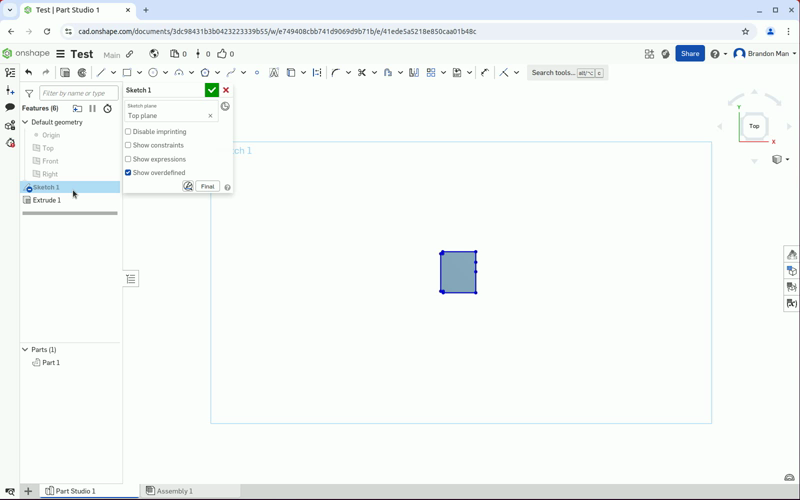
mouse_move(229, 92)
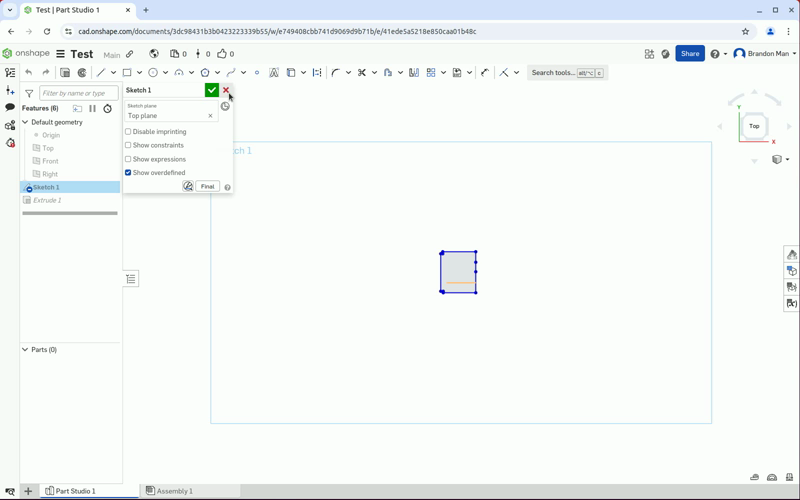
click(229, 92)
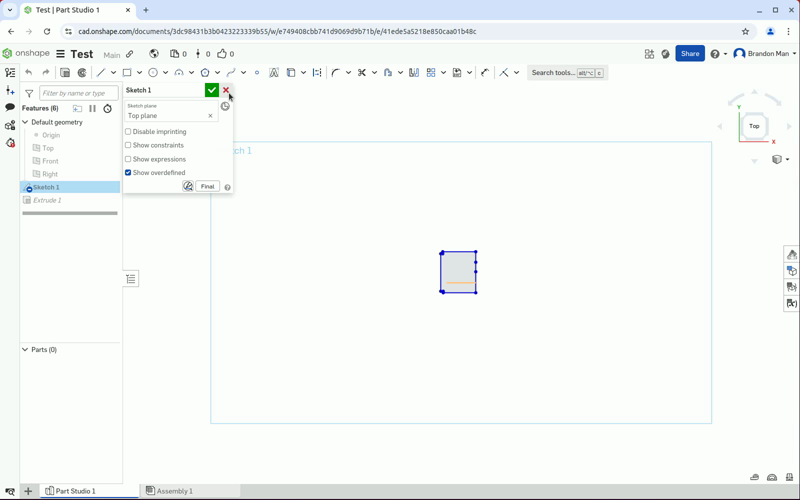
key(shift+s)
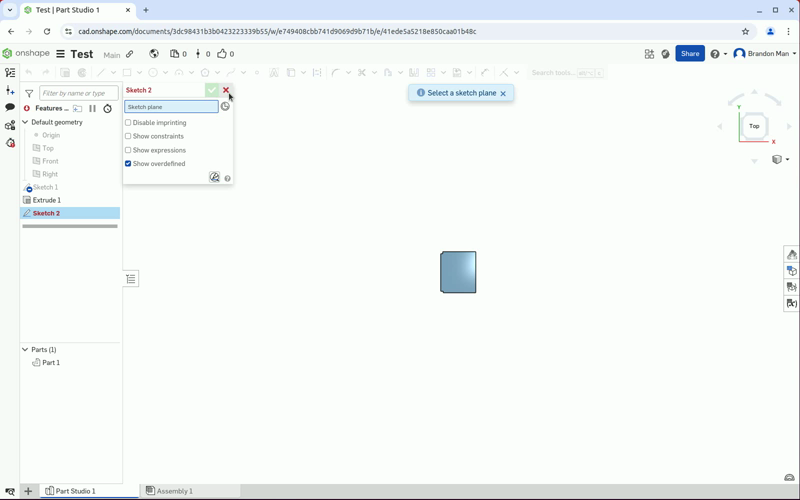
mouse_move(73, 150)
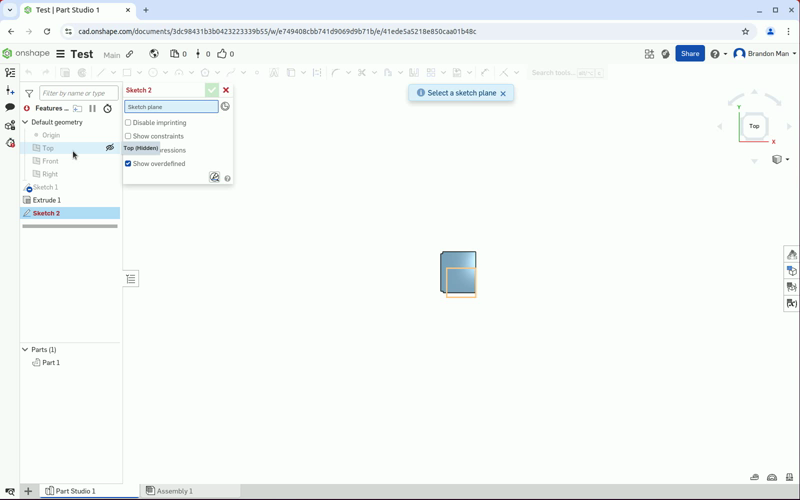
click(73, 150)
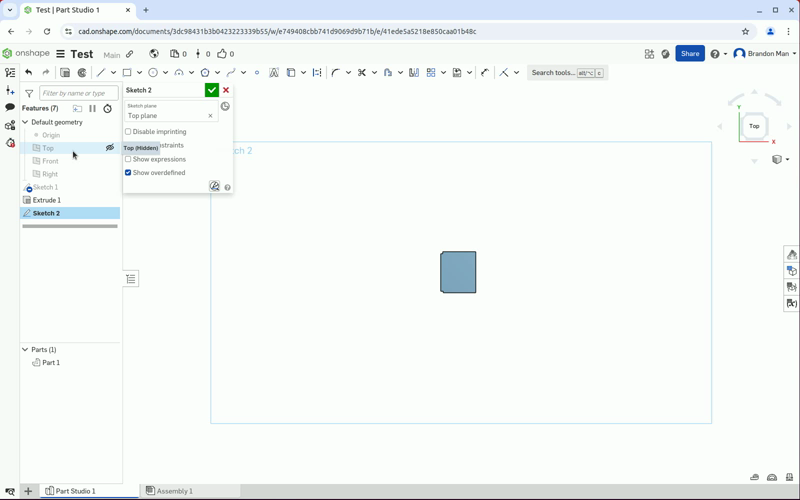
mouse_move(73, 352)
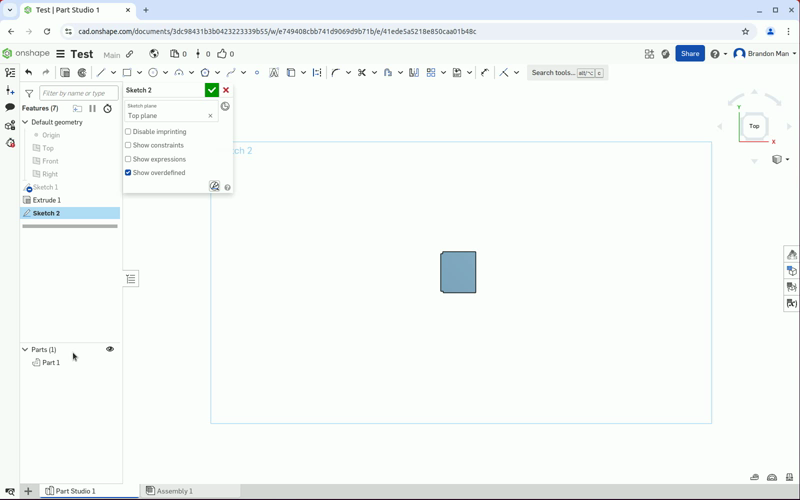
key(y)
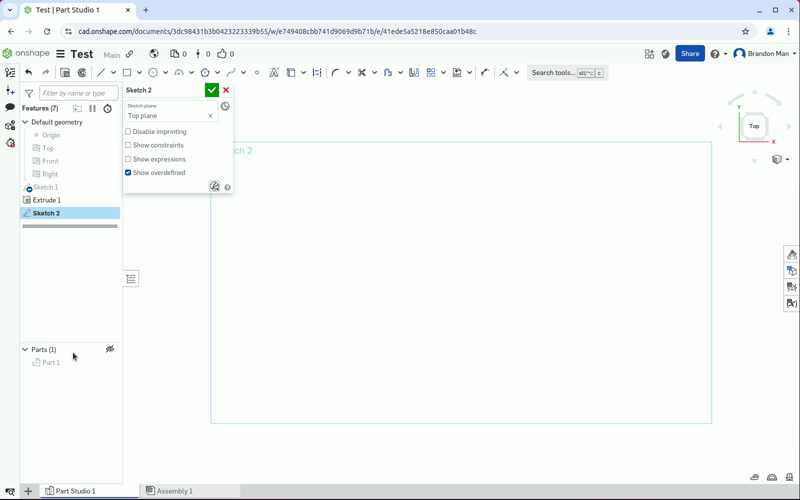
key(l)
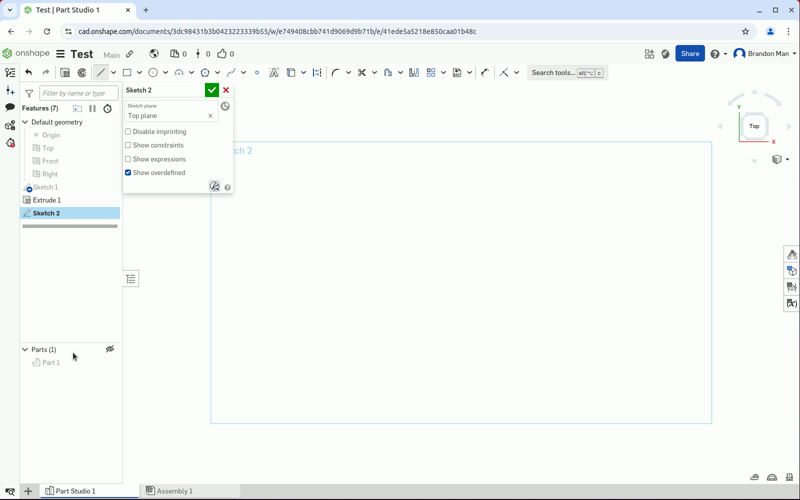
key_down(shift)
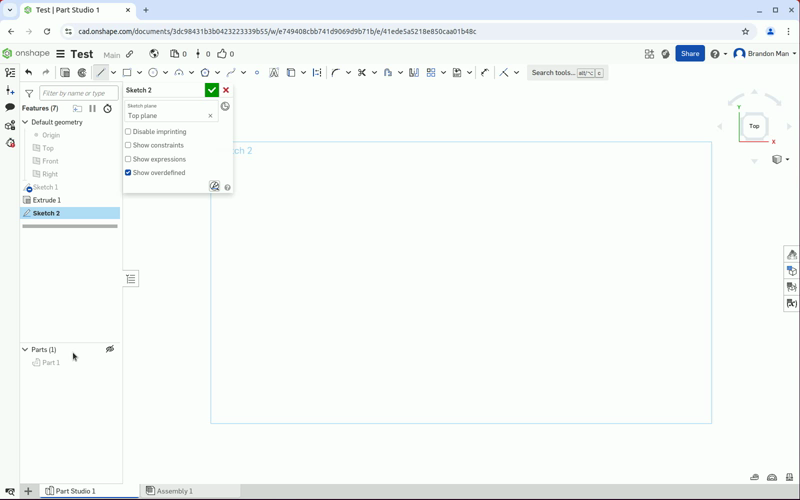
mouse_move(349, 275)
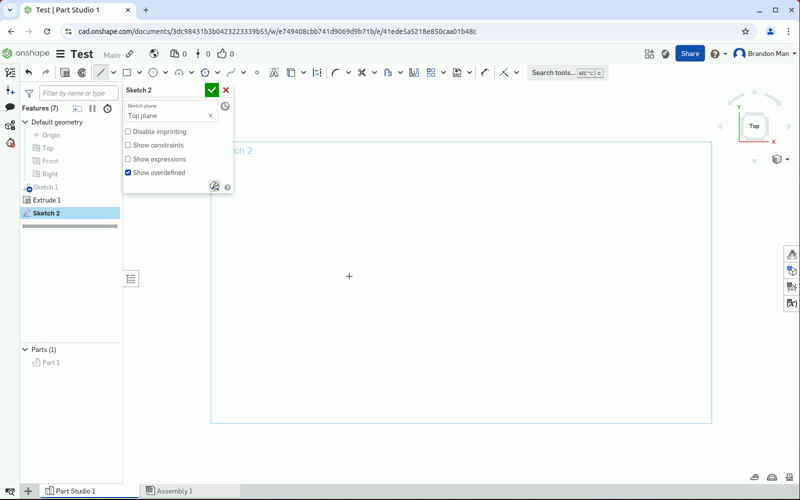
click(349, 275)
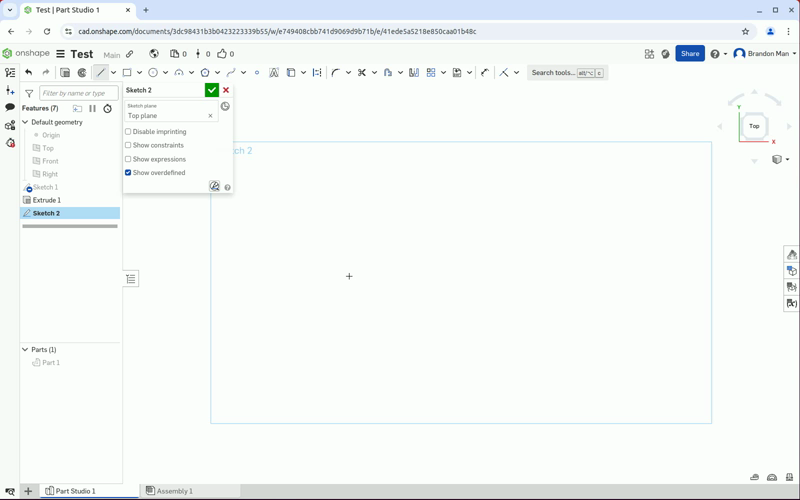
key_up(shift)
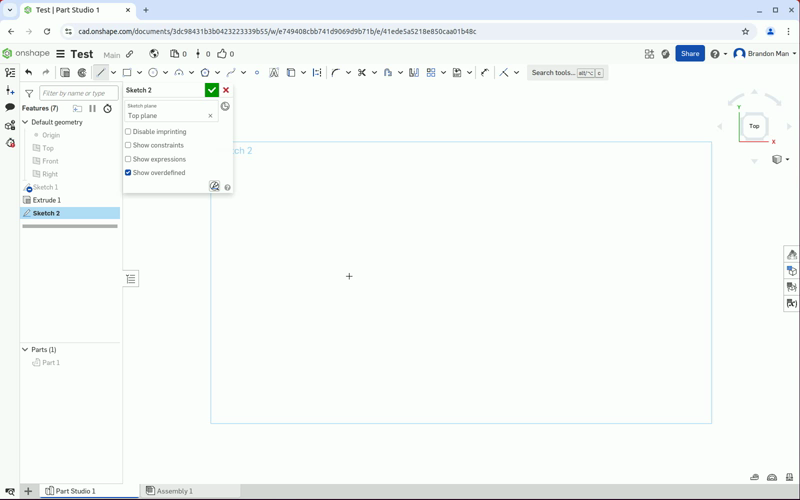
key_down(shift)
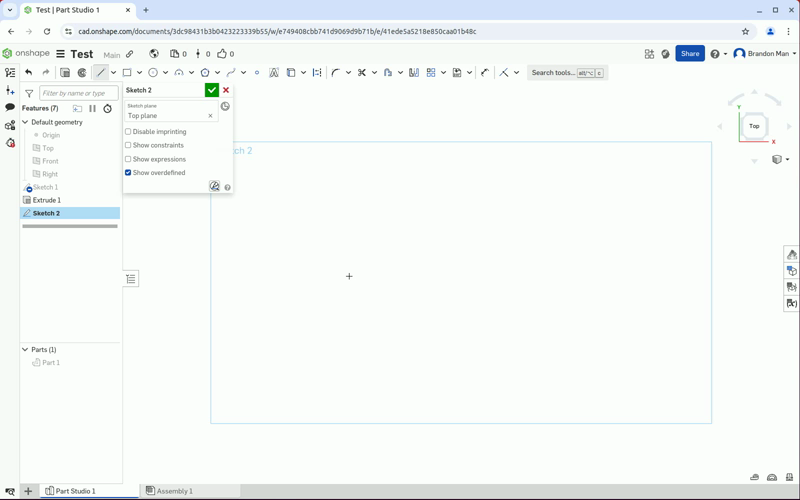
mouse_move(379, 275)
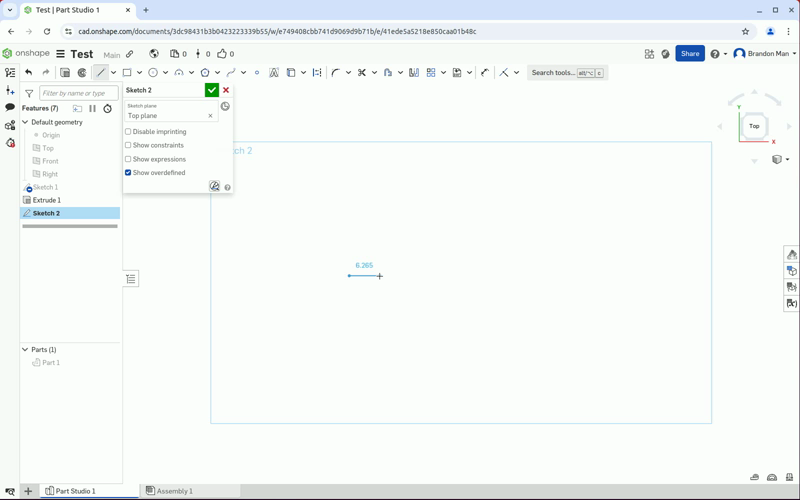
mouse_move(369, 275)
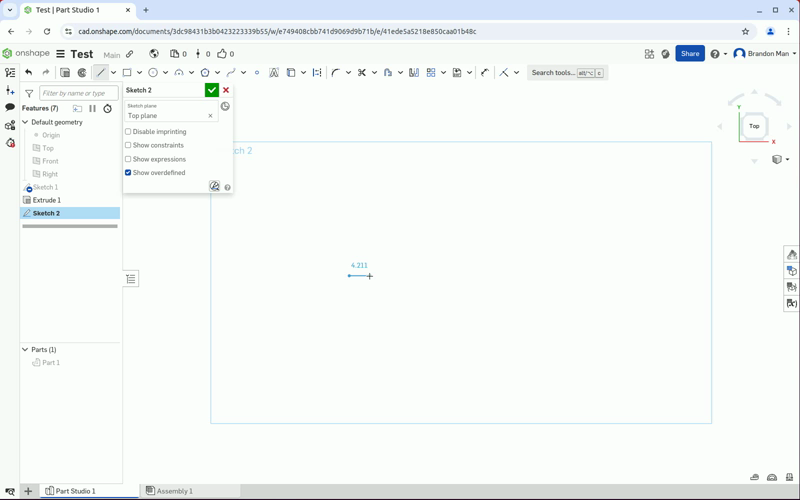
click(369, 275)
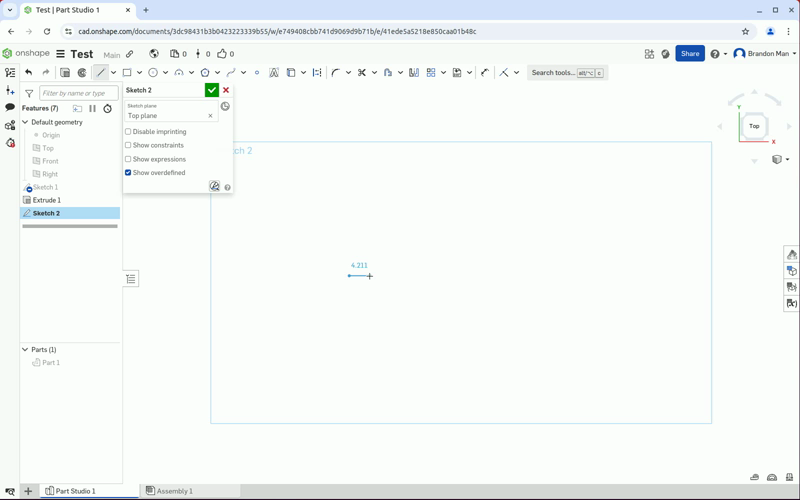
key_up(shift)
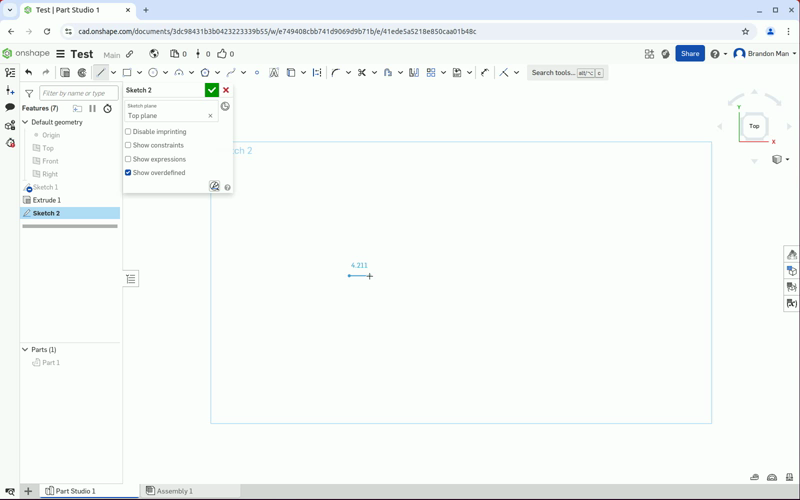
key_down(shift)
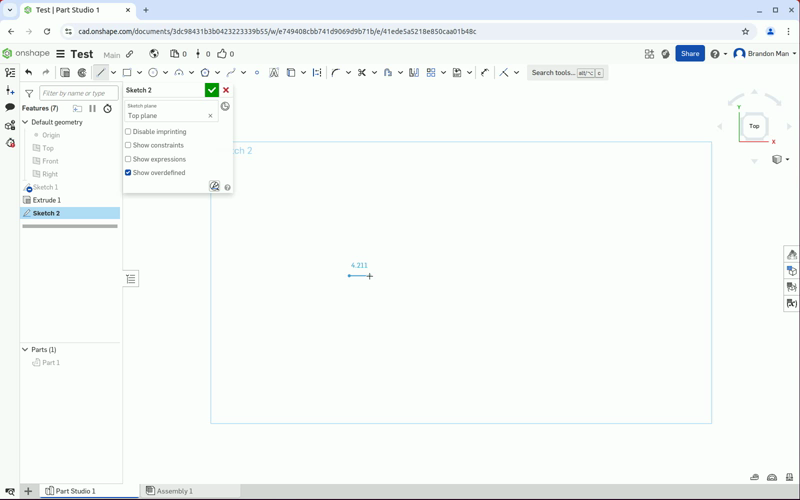
mouse_move(399, 275)
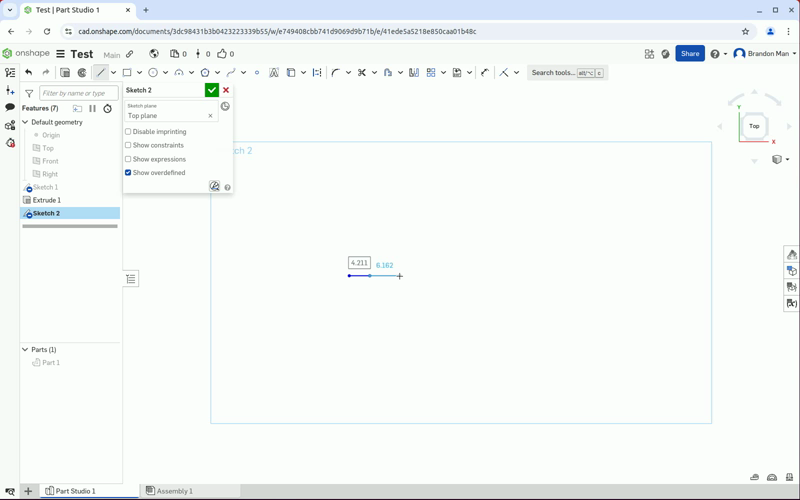
mouse_move(369, 234)
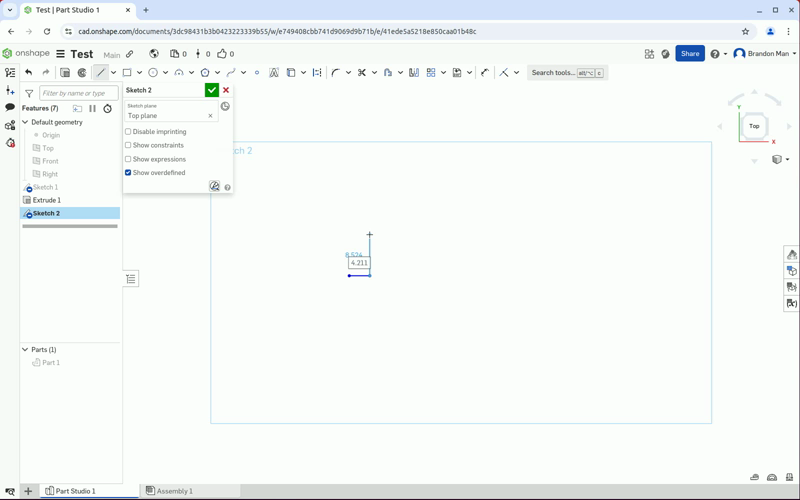
click(369, 234)
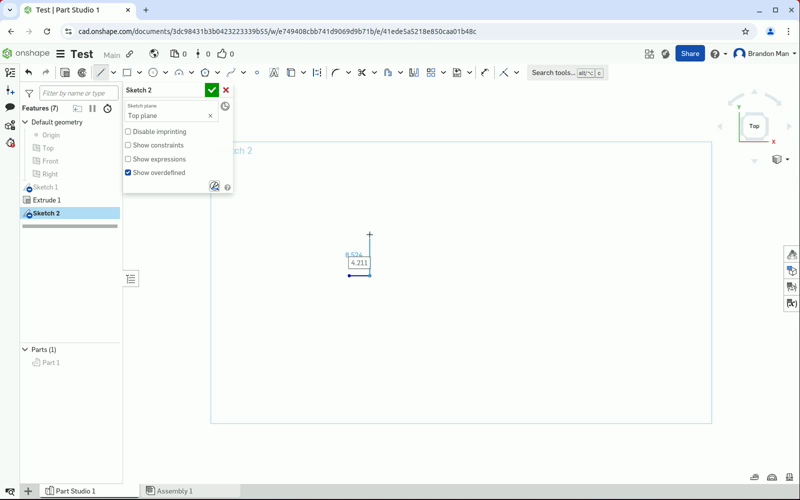
key_up(shift)
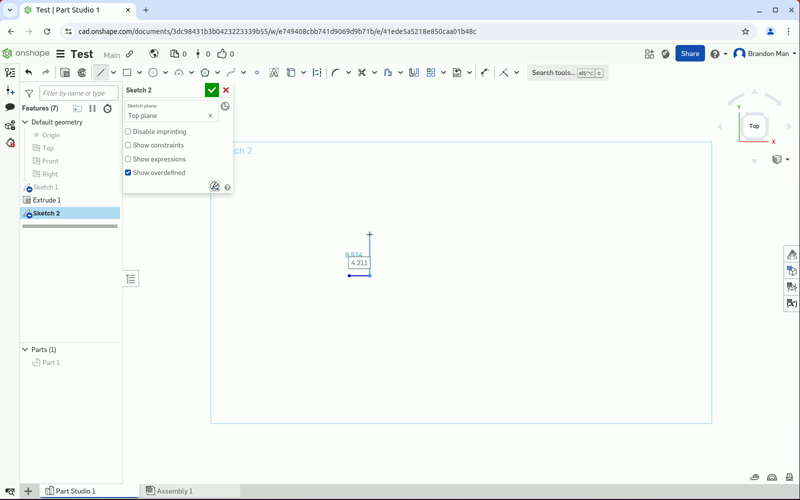
key_down(shift)
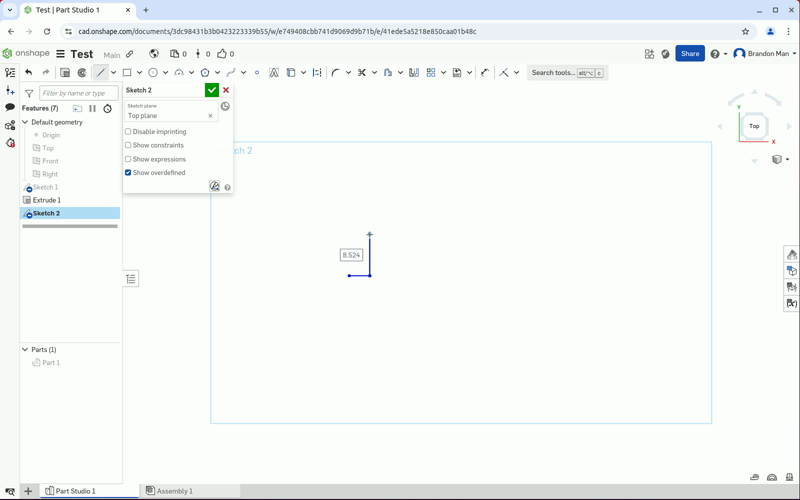
mouse_move(399, 234)
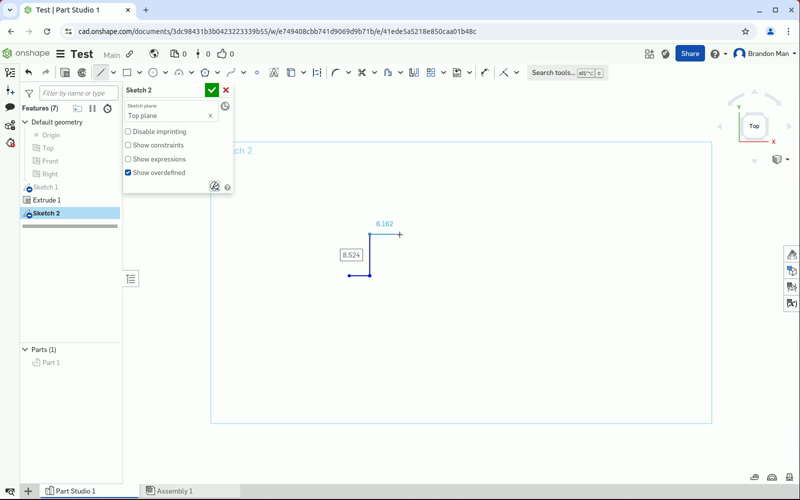
mouse_move(349, 234)
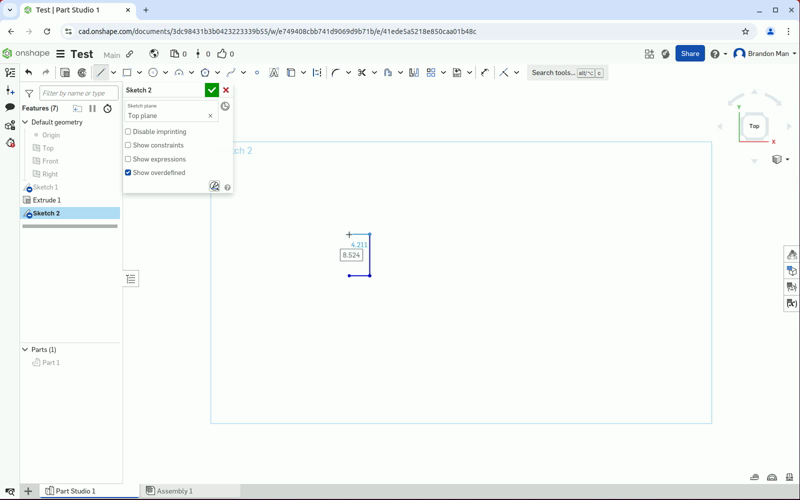
click(349, 234)
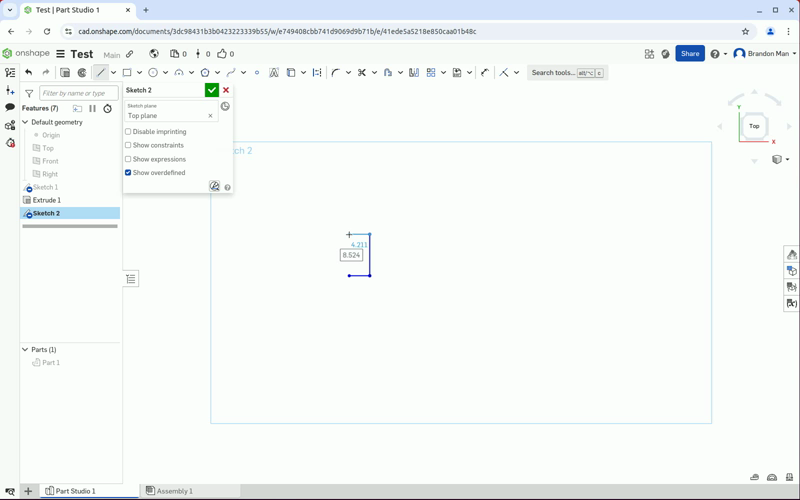
key_up(shift)
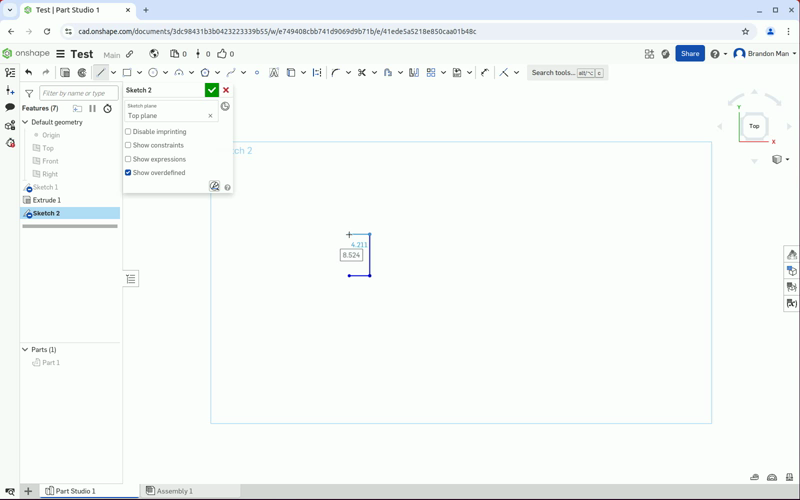
key_down(shift)
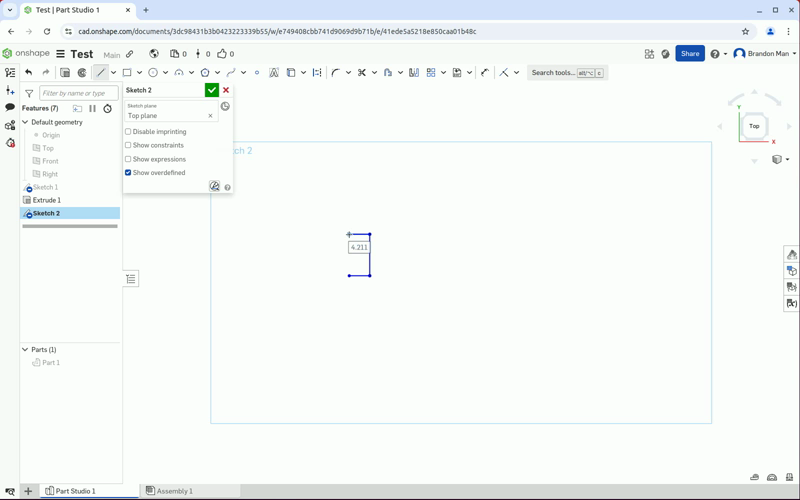
mouse_move(379, 234)
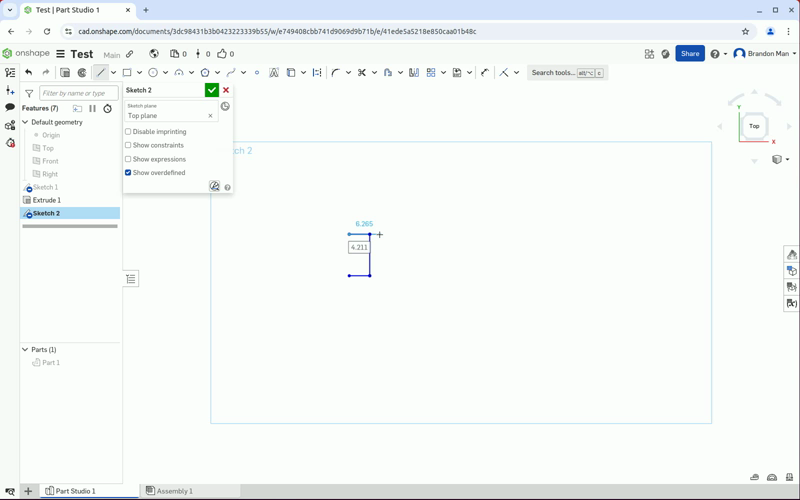
mouse_move(349, 244)
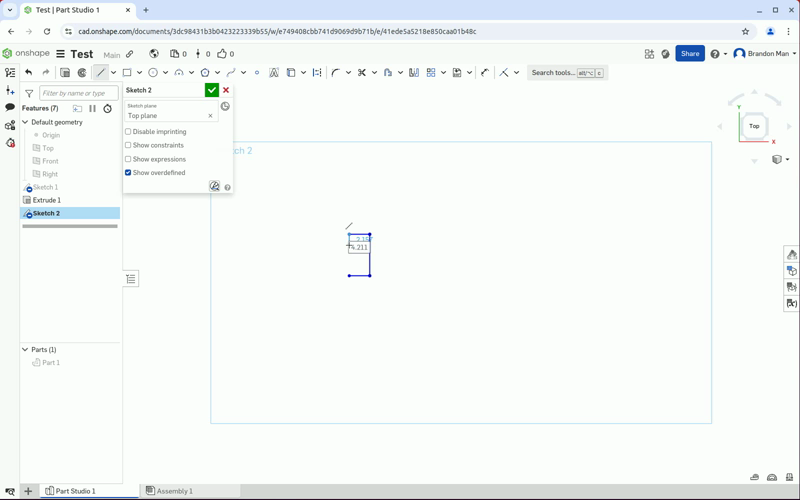
click(349, 244)
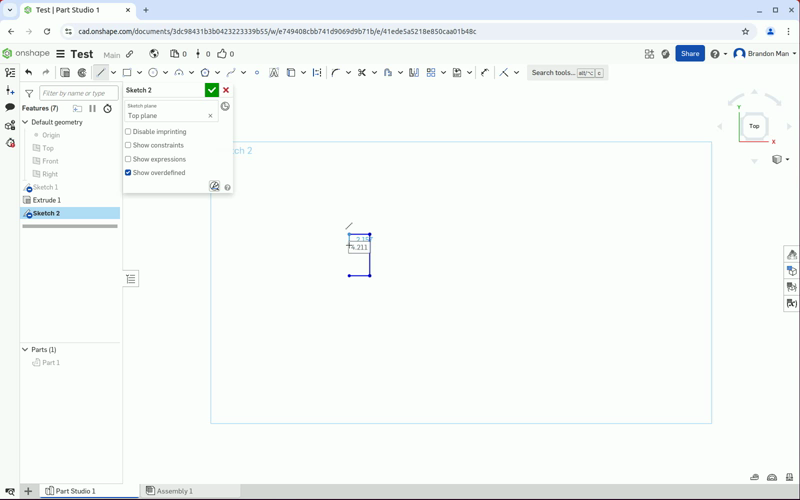
key_up(shift)
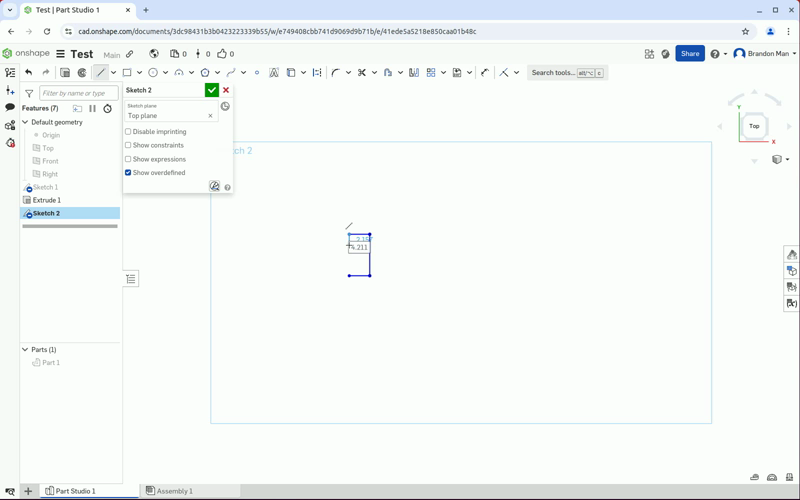
key_down(shift)
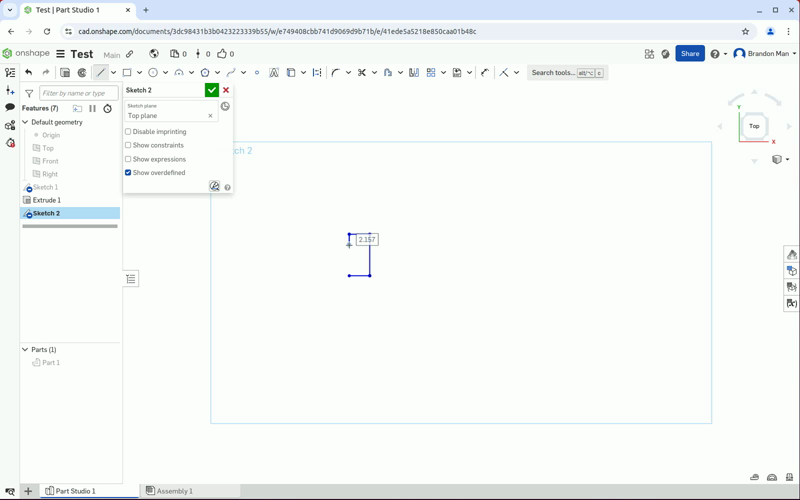
mouse_move(379, 244)
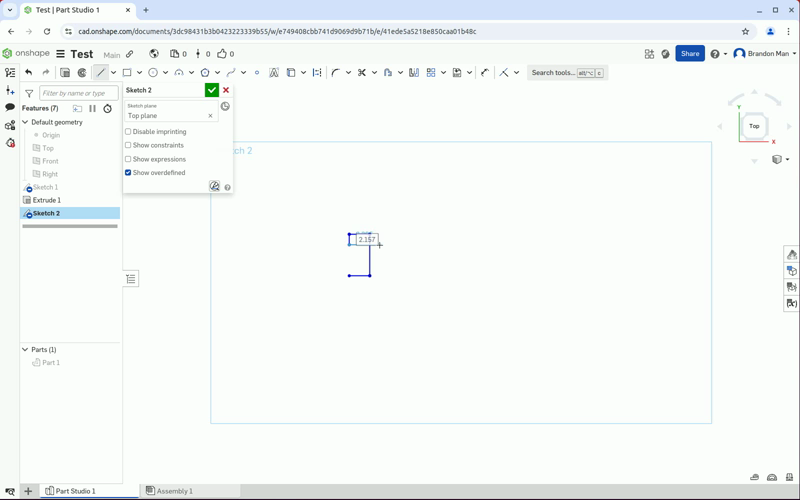
mouse_move(349, 254)
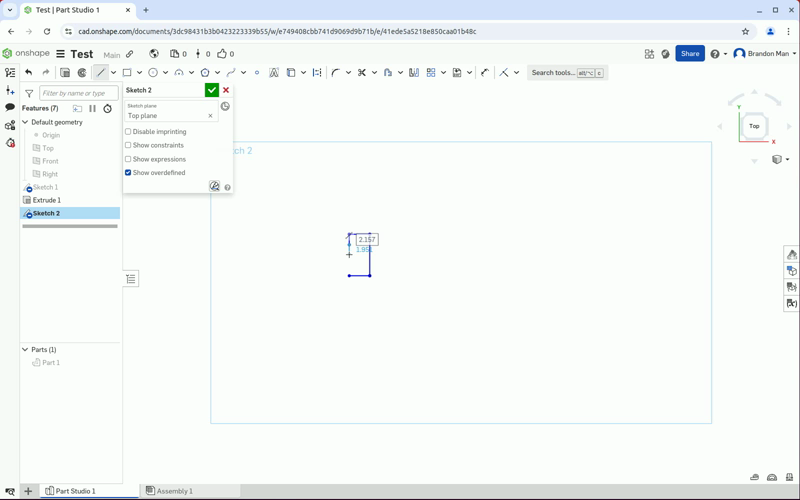
click(349, 254)
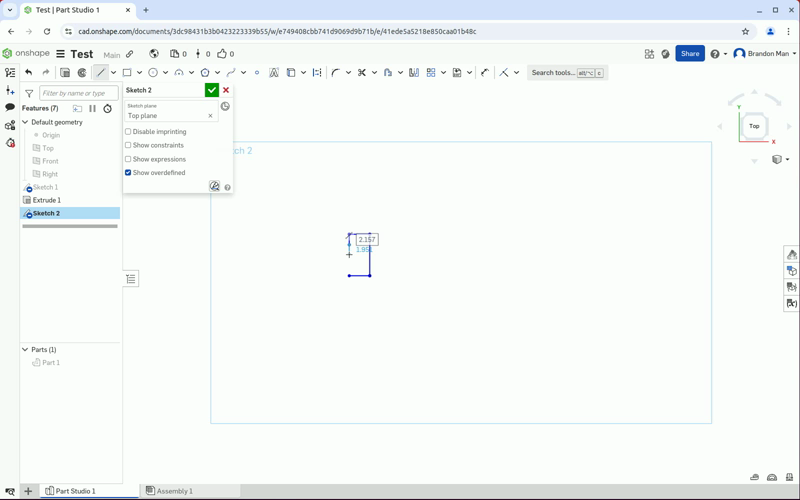
key_up(shift)
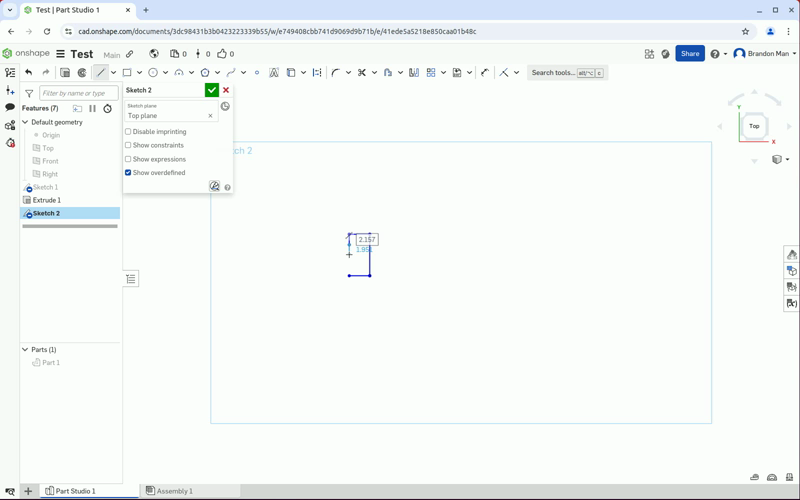
mouse_move(379, 254)
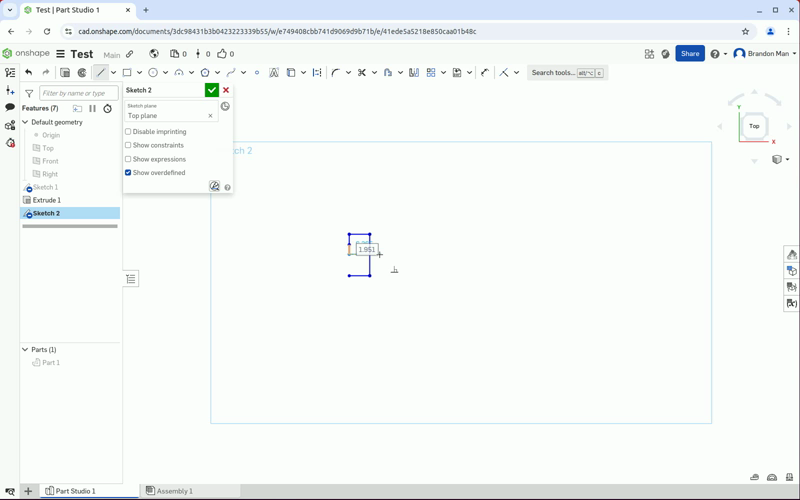
key_down(shift)
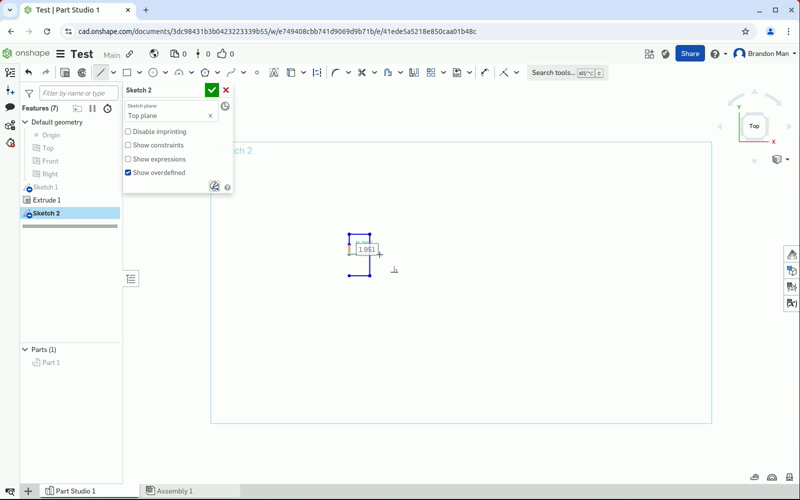
mouse_move(349, 275)
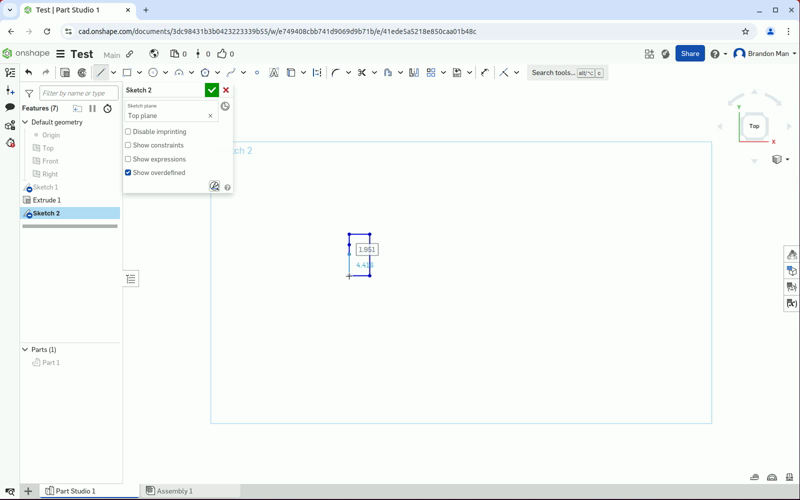
key_up(shift)
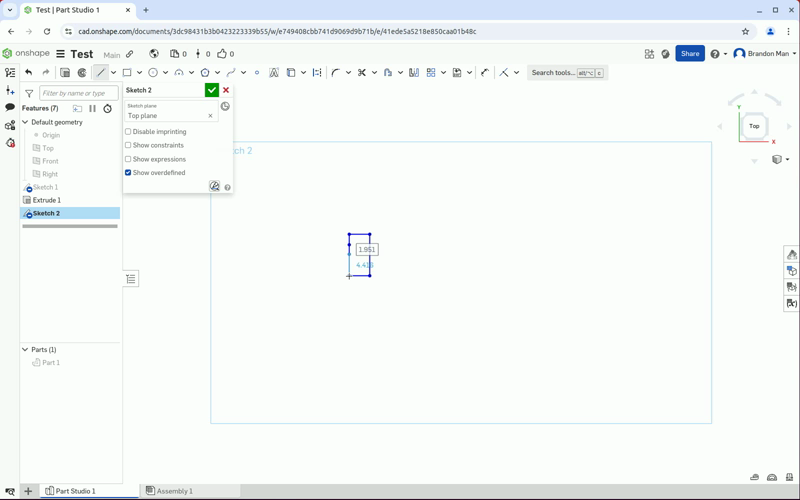
click(349, 275)
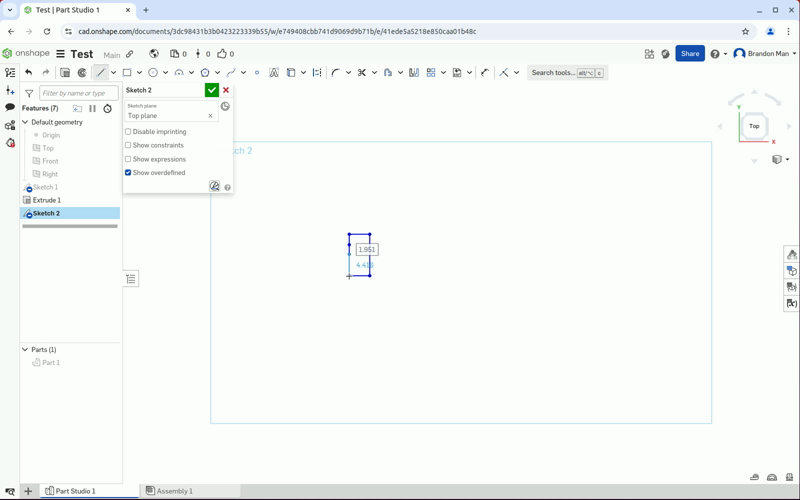
key(esc)
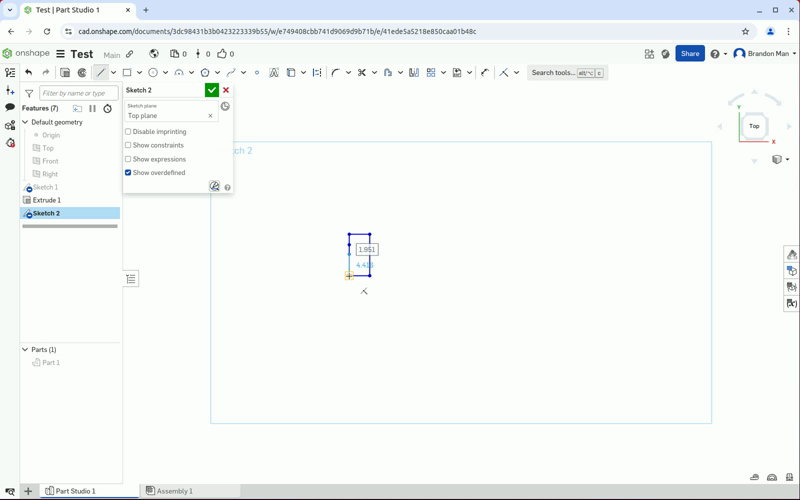
mouse_move(355, 251)
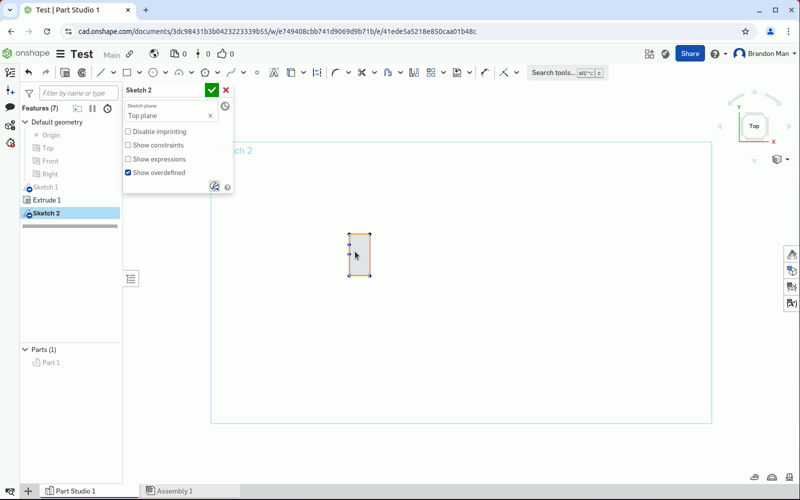
scroll(6)
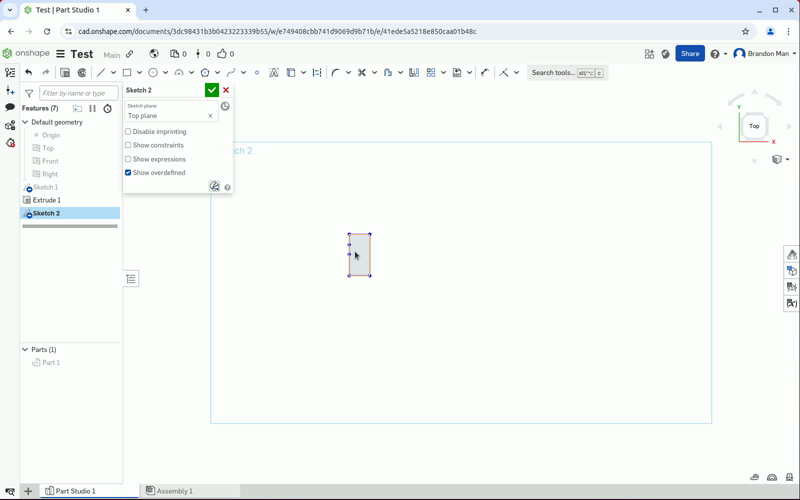
scroll(6)
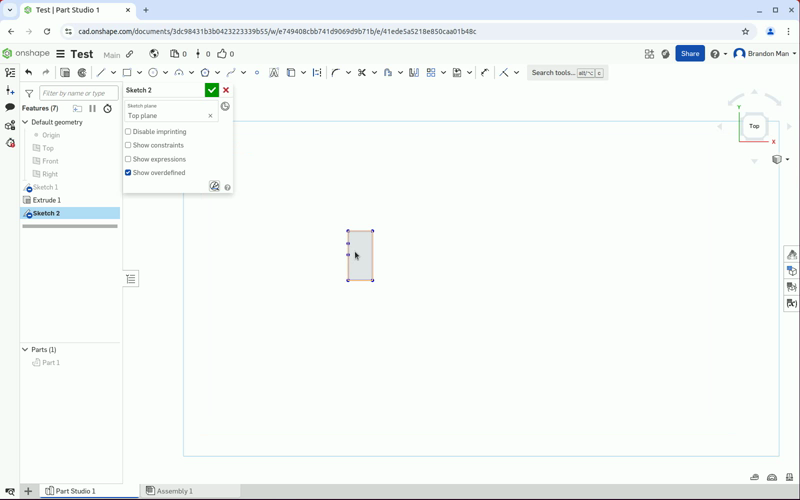
scroll(6)
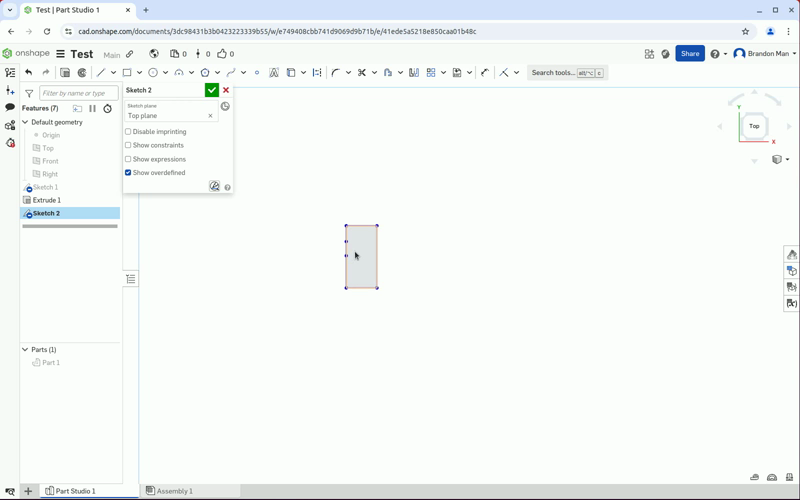
scroll(6)
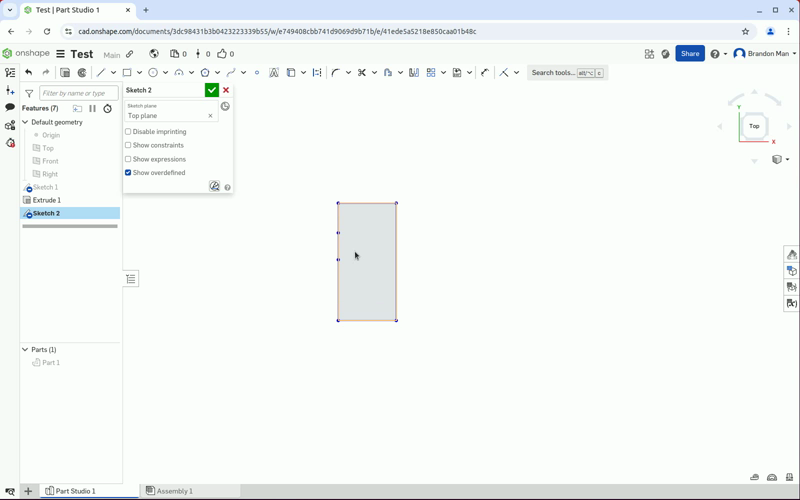
scroll(6)
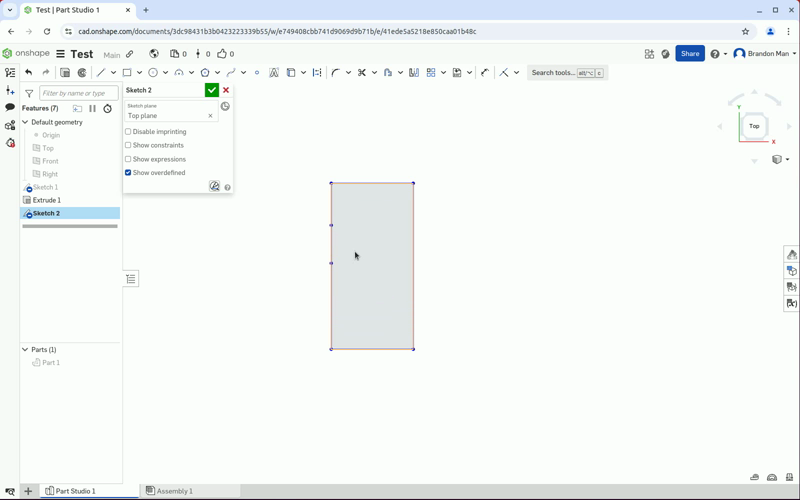
scroll(6)
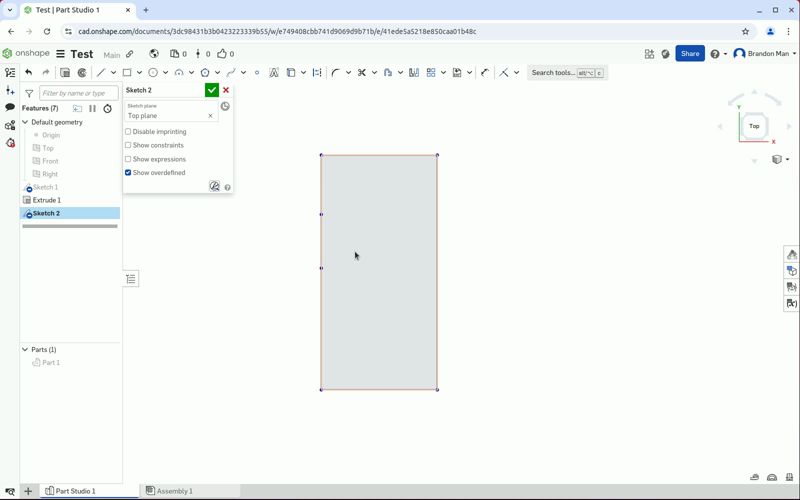
scroll(6)
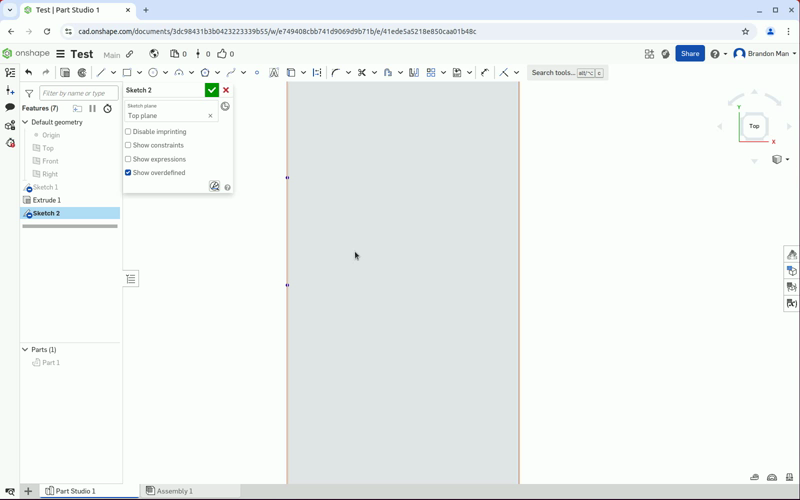
click(355, 251)
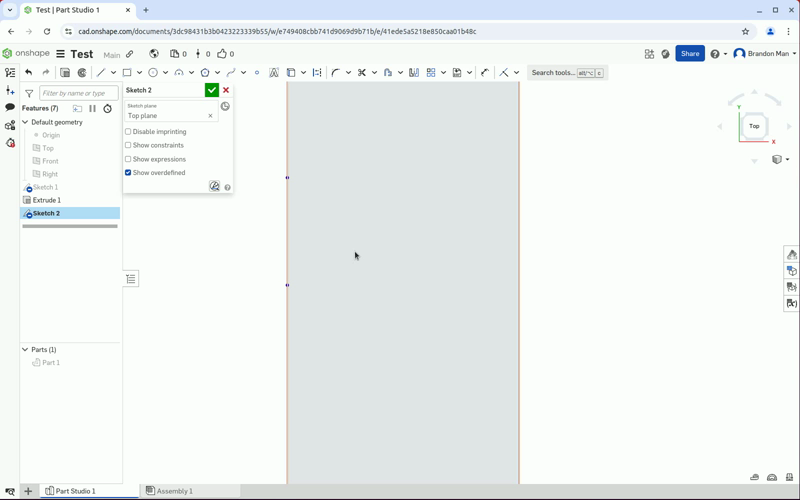
scroll(-6)
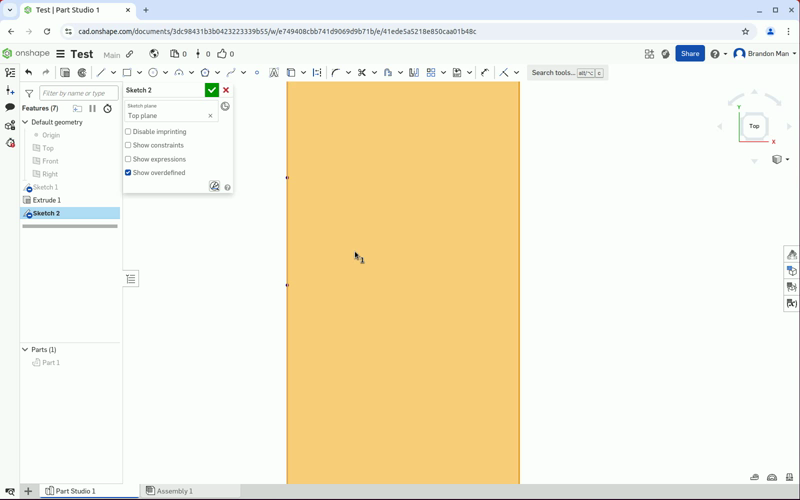
scroll(-6)
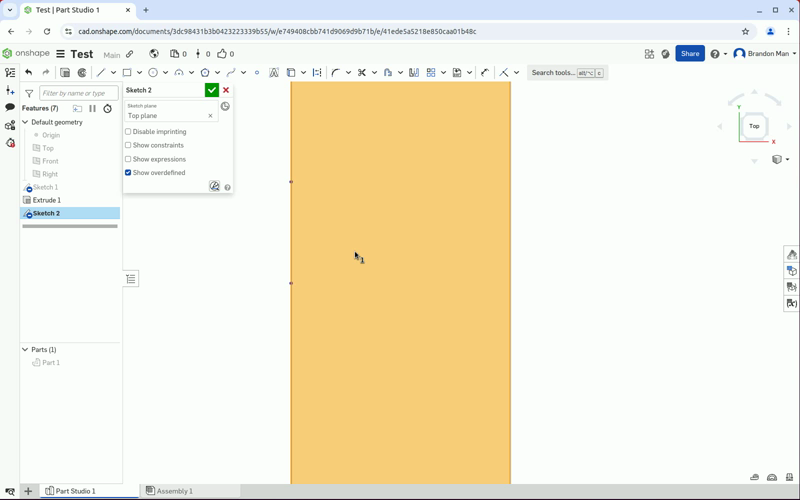
scroll(-6)
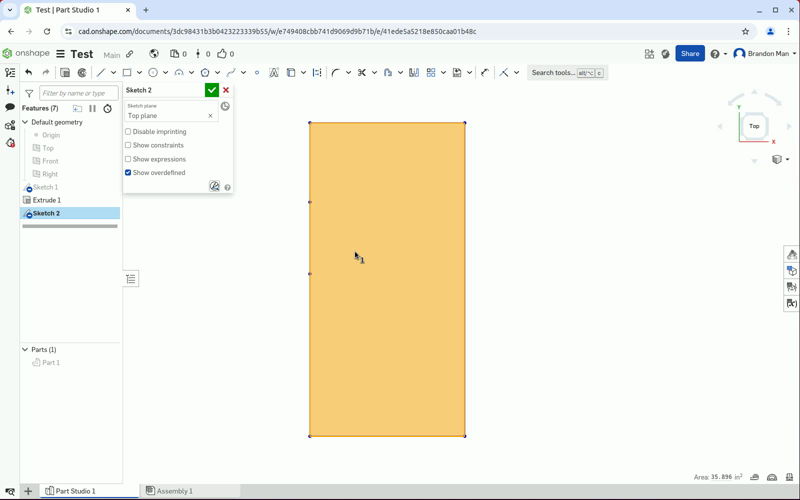
scroll(-6)
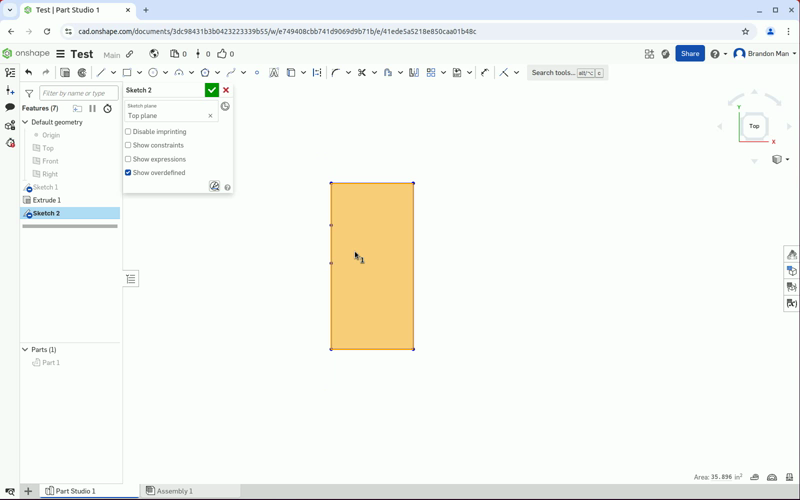
scroll(-6)
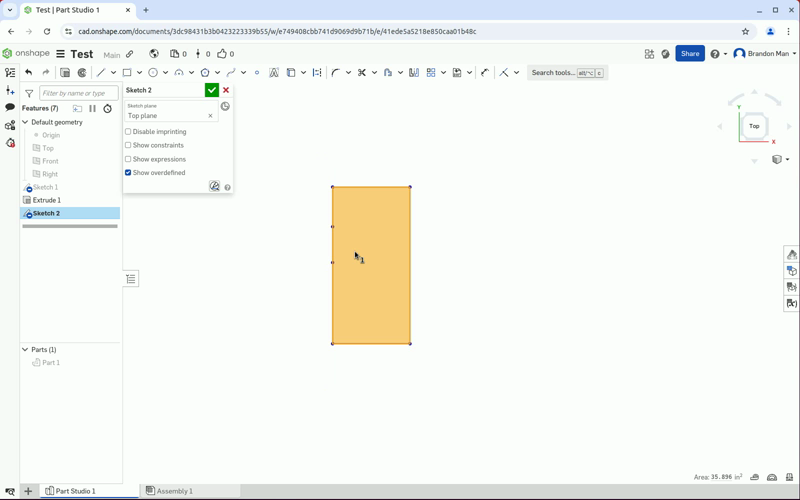
scroll(-6)
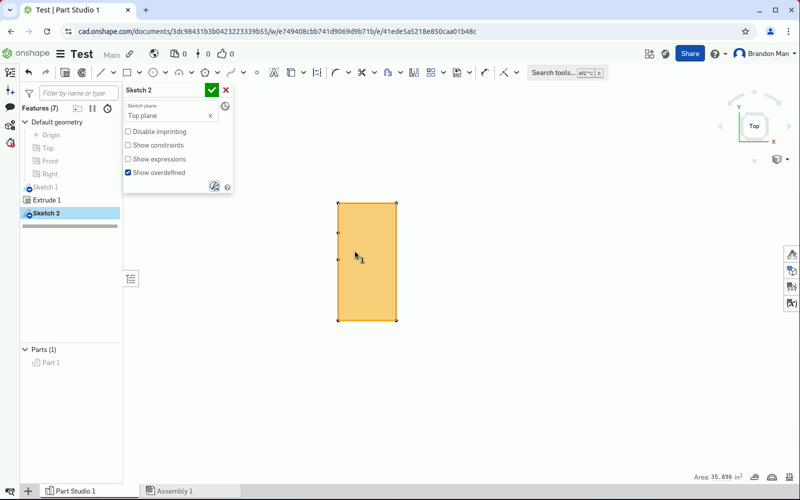
scroll(-6)
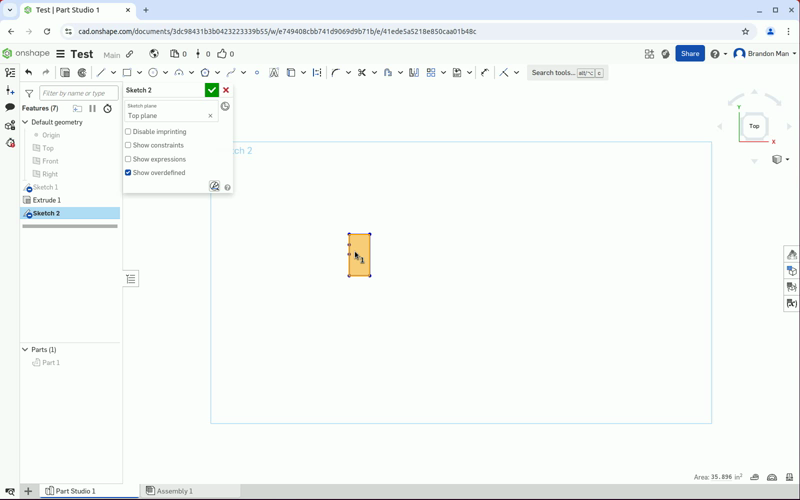
mouse_move(73, 352)
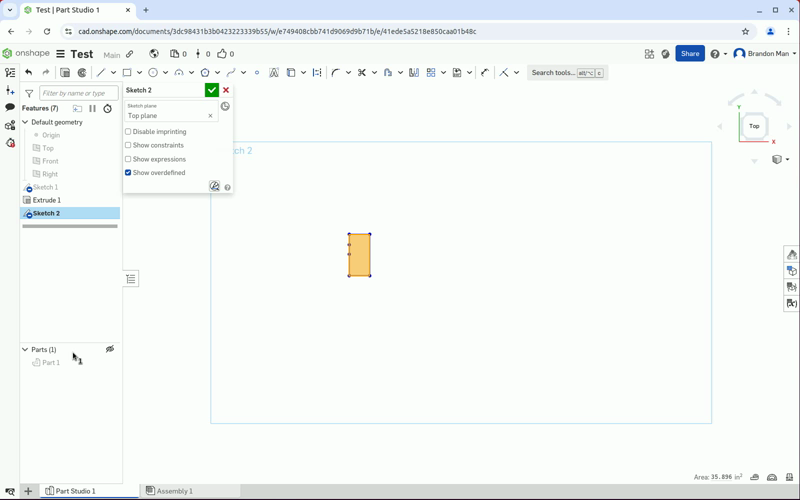
key(shift+y)
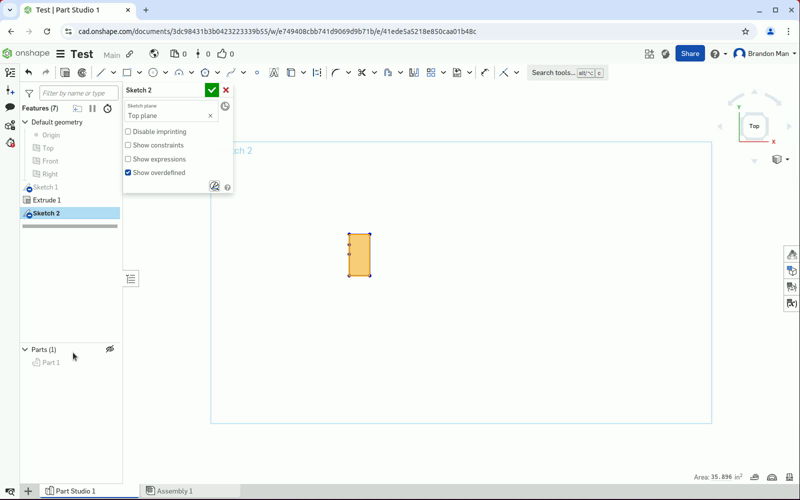
key(shift+e)
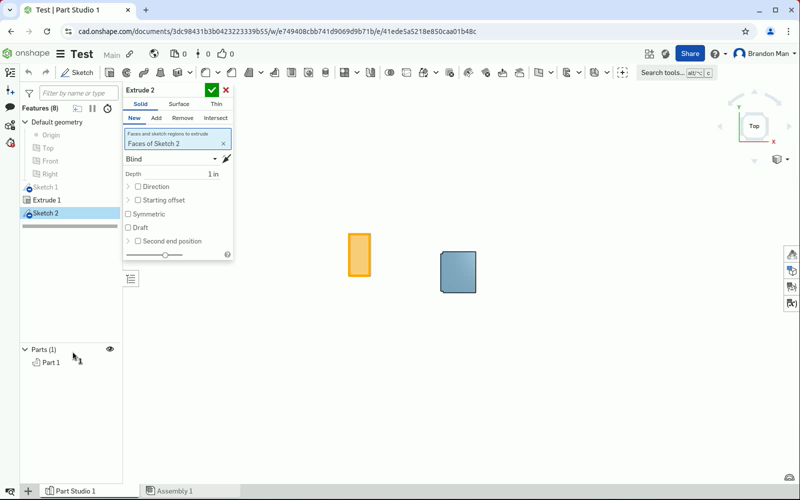
mouse_move(143, 106)
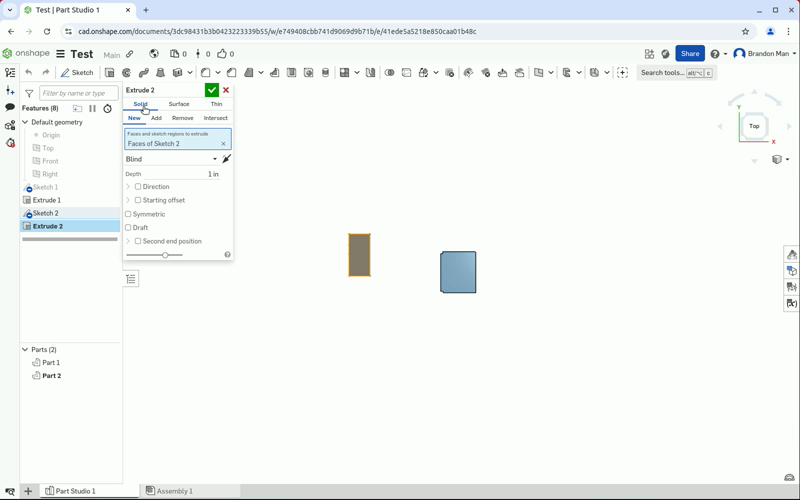
click(143, 106)
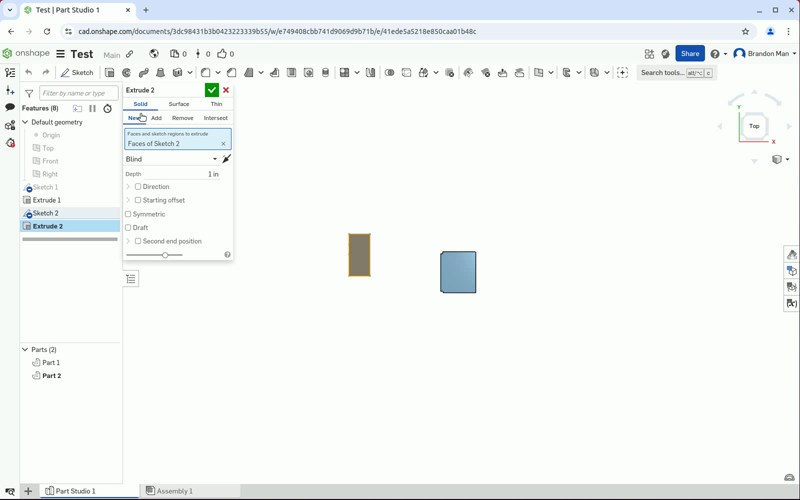
mouse_move(137, 120)
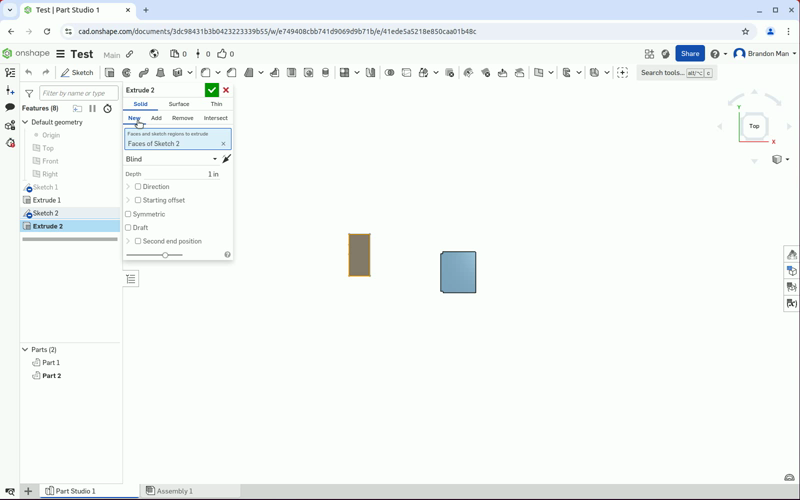
click(137, 120)
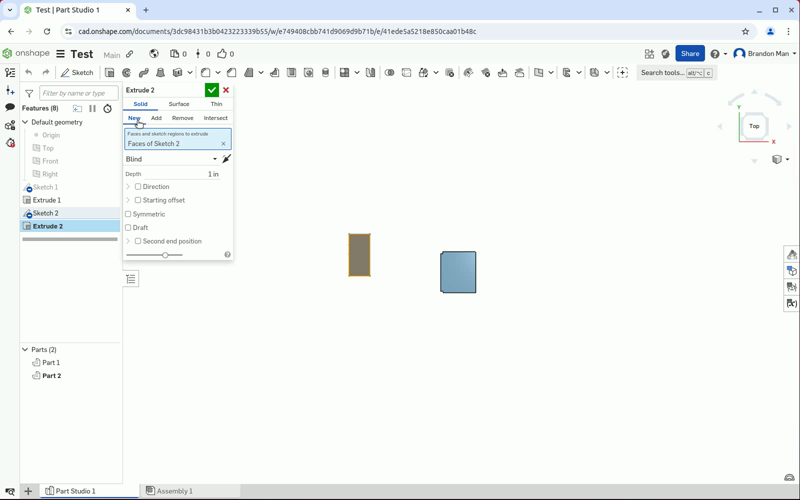
key(tab, 4)
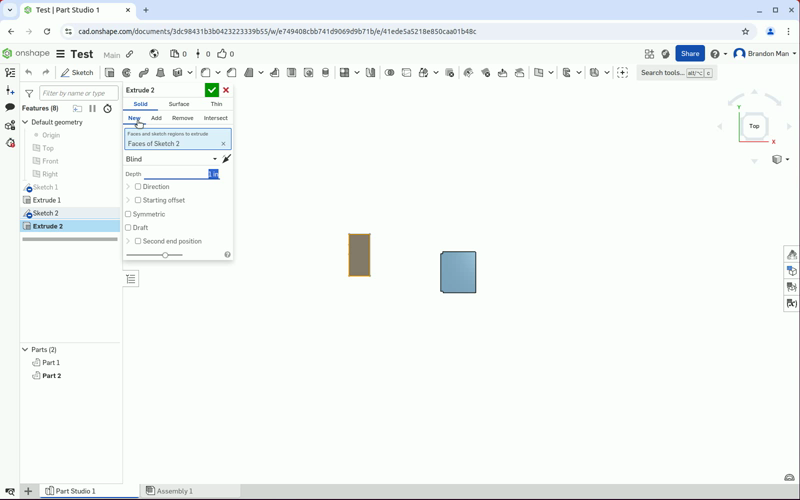
text(-0.241)
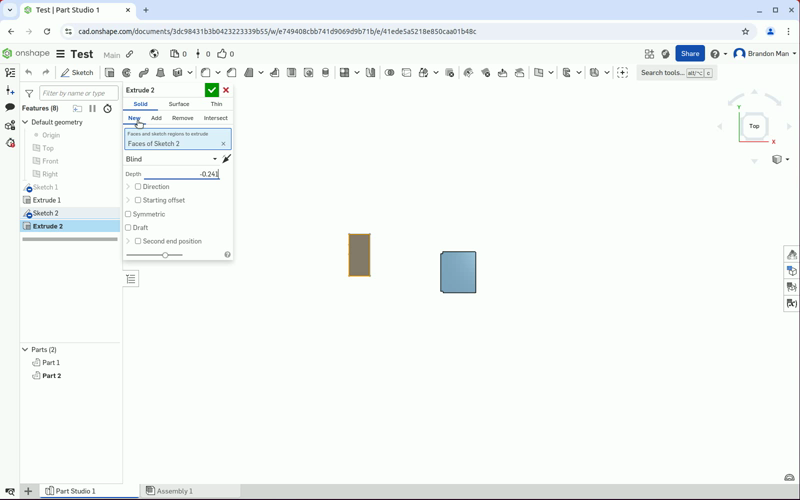
key(enter)
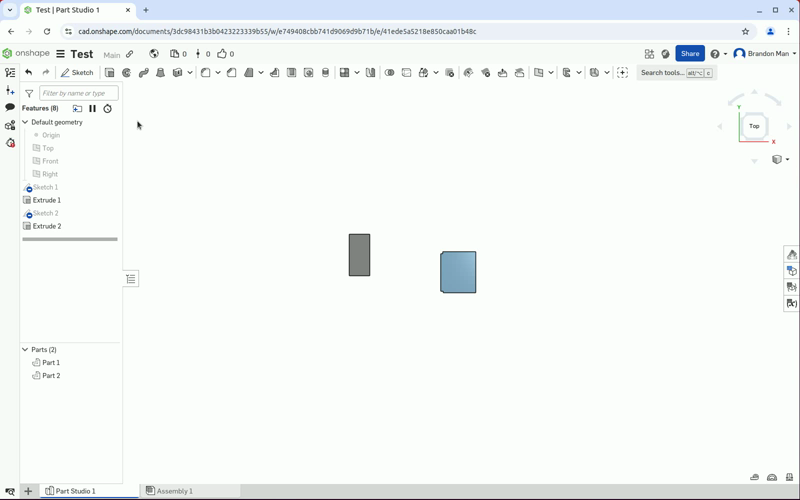
key(shift+h)
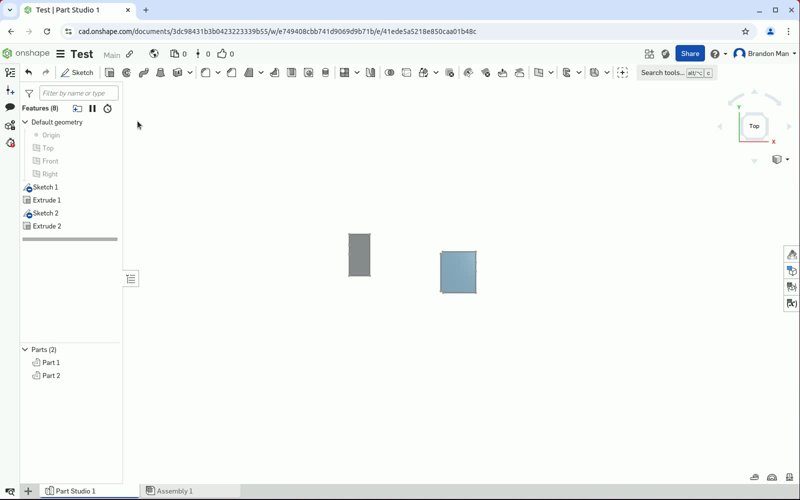
key(shift+h)
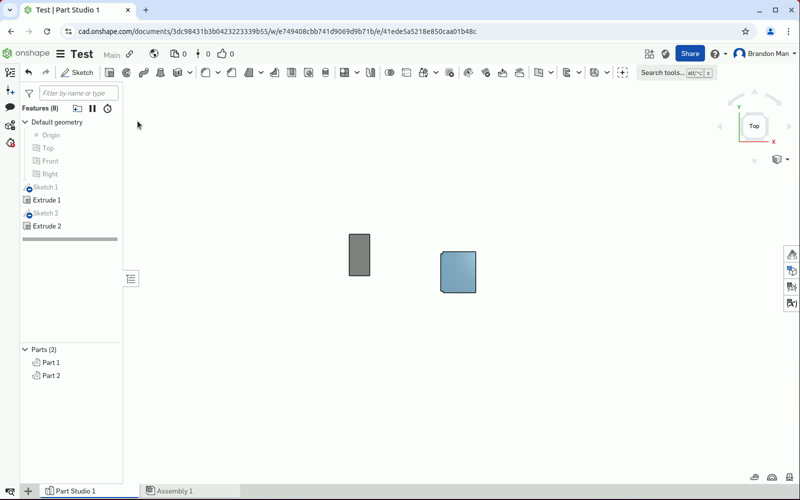
mouse_move(73, 189)
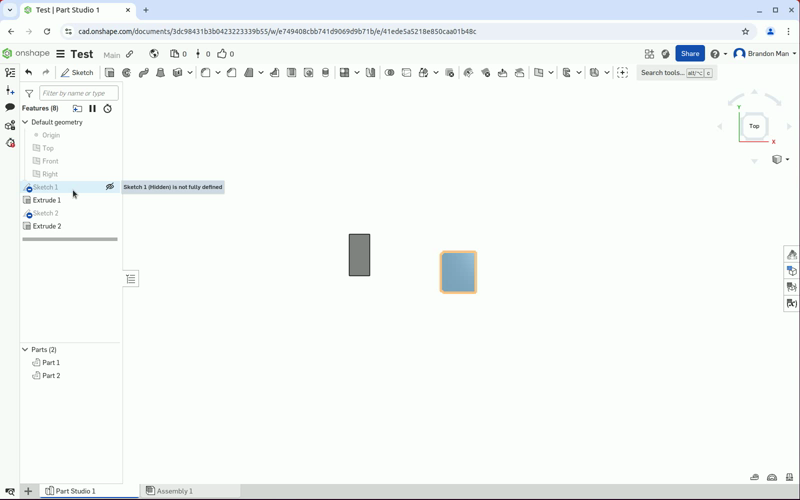
click(73, 189)
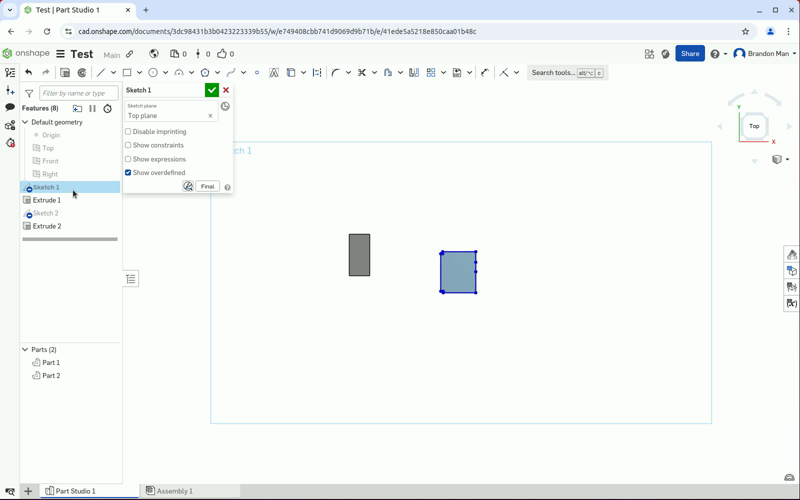
mouse_move(229, 92)
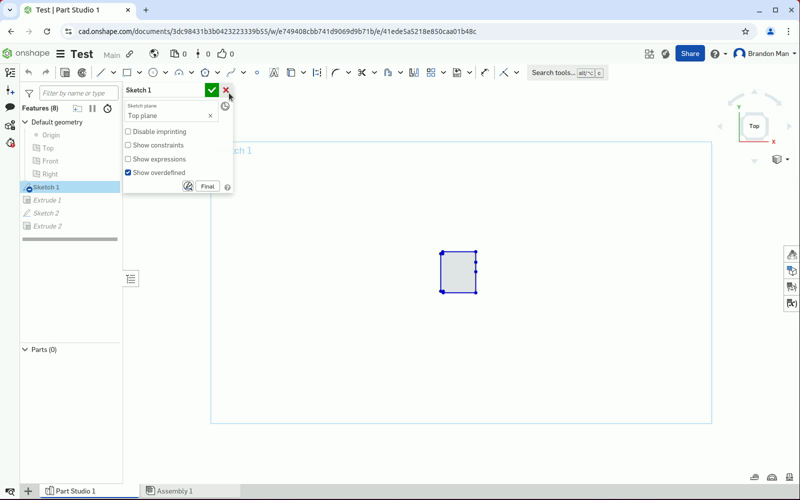
click(229, 92)
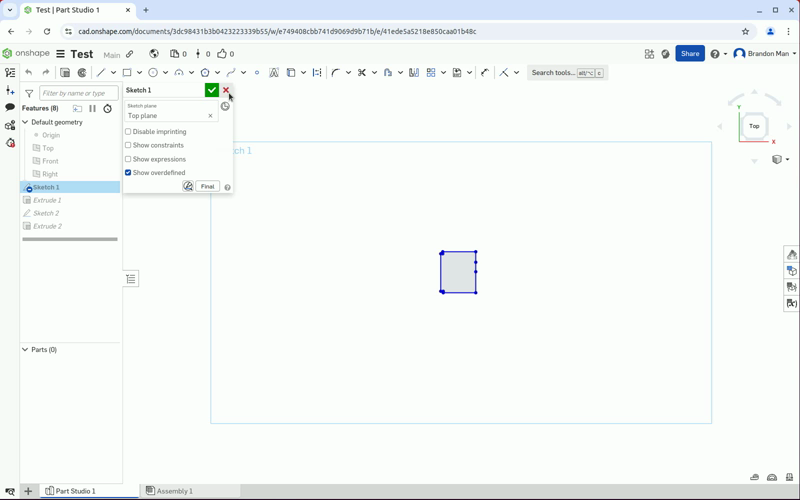
key(shift+s)
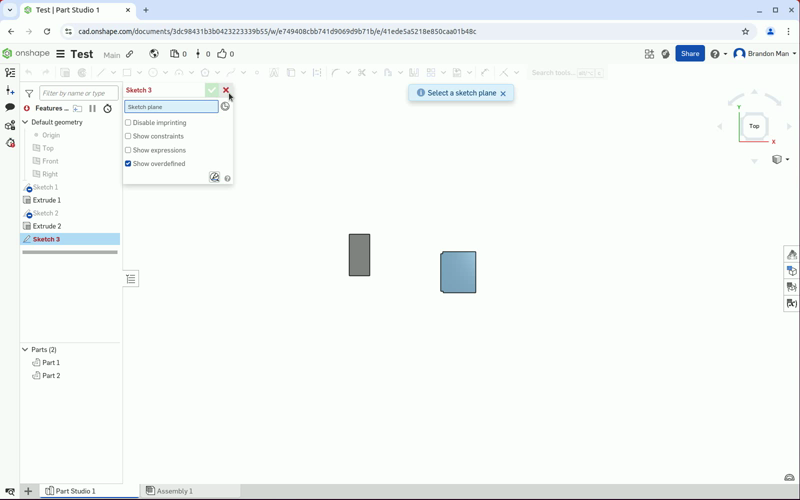
mouse_move(73, 150)
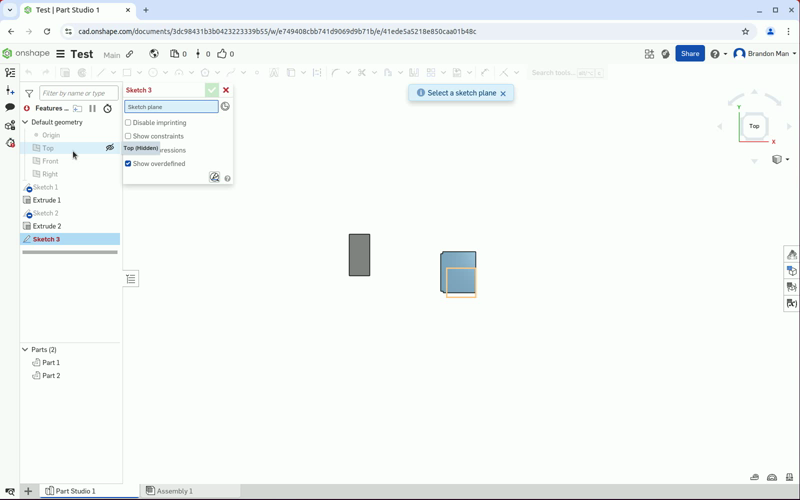
click(73, 150)
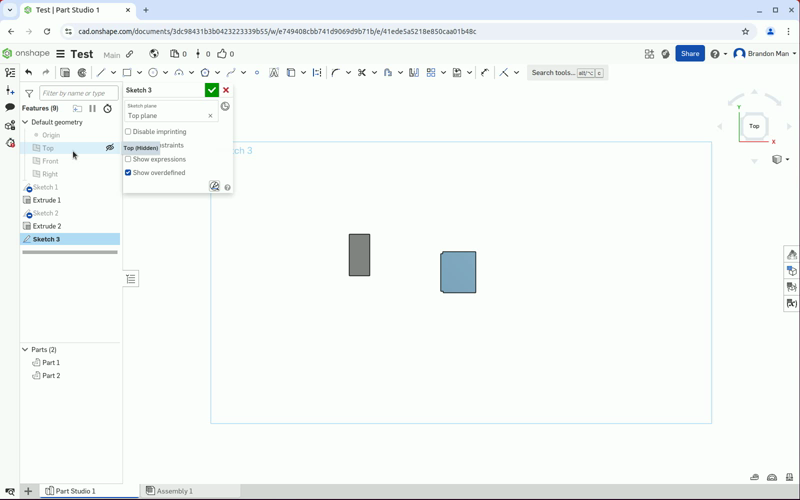
mouse_move(73, 352)
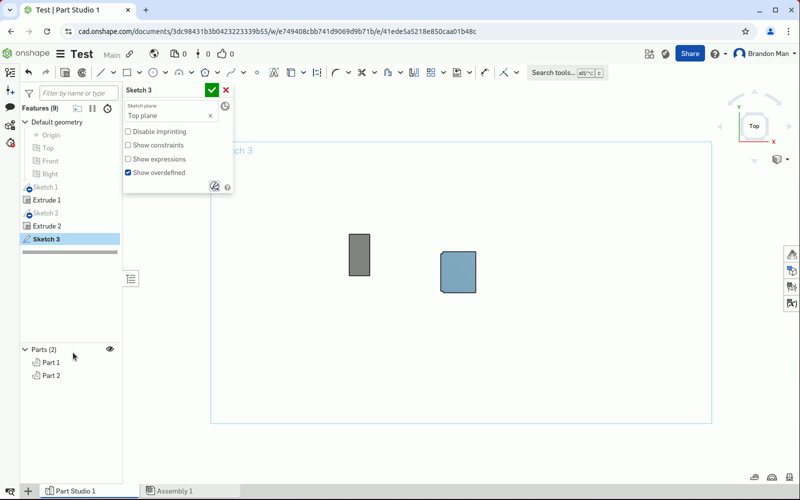
key(y)
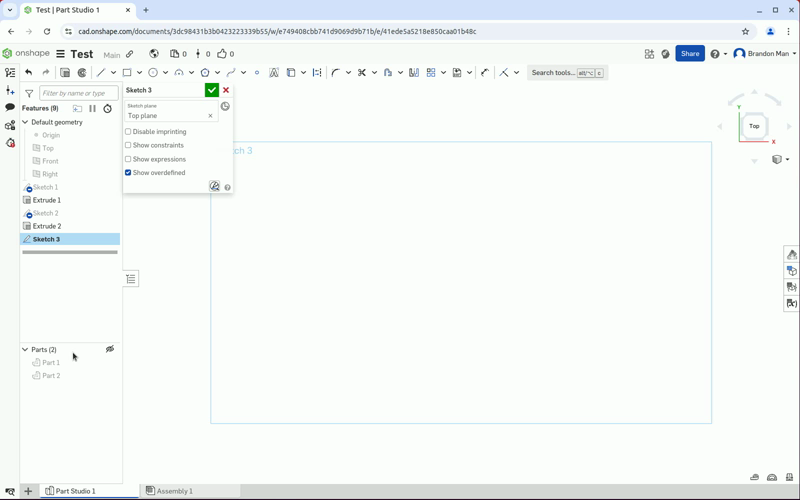
key(l)
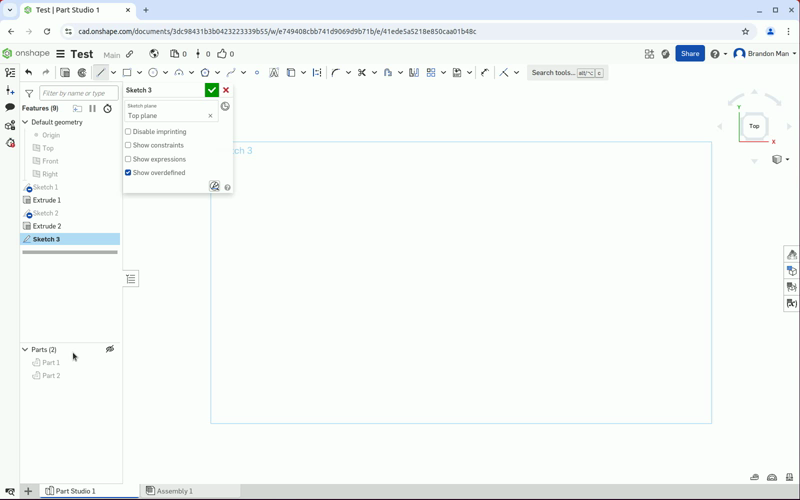
key_down(shift)
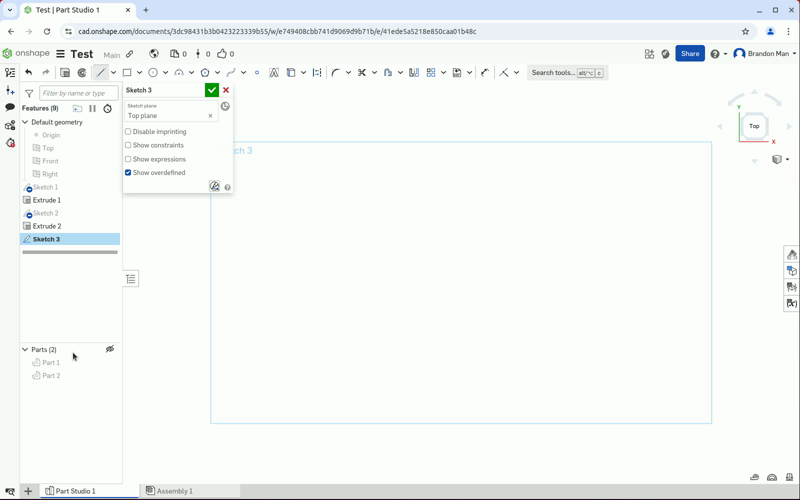
mouse_move(348, 255)
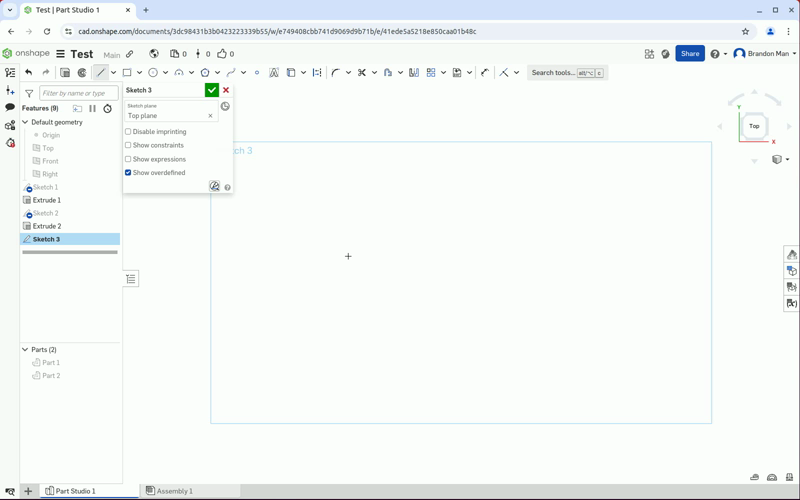
click(348, 255)
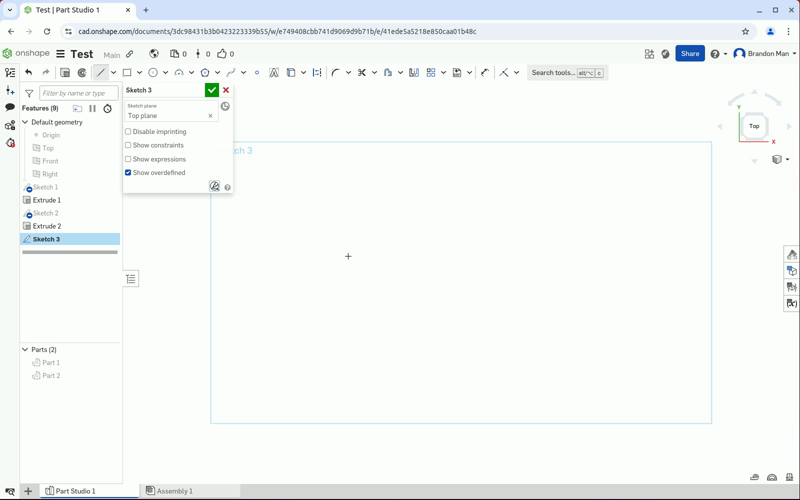
key_up(shift)
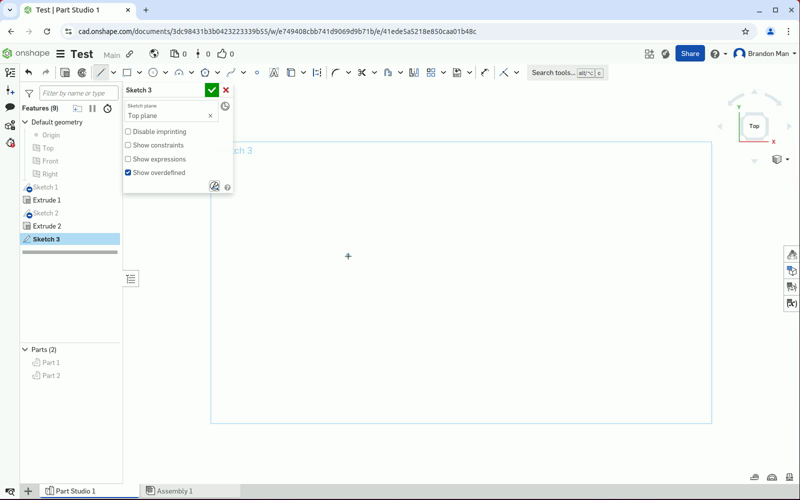
key_down(shift)
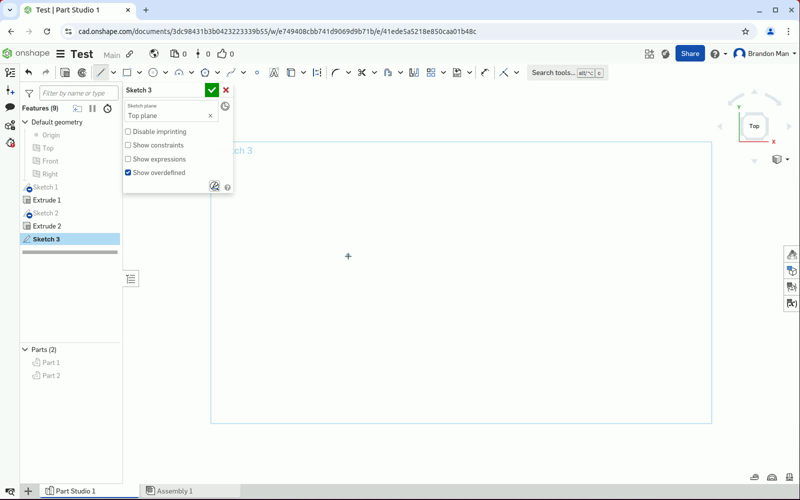
mouse_move(378, 255)
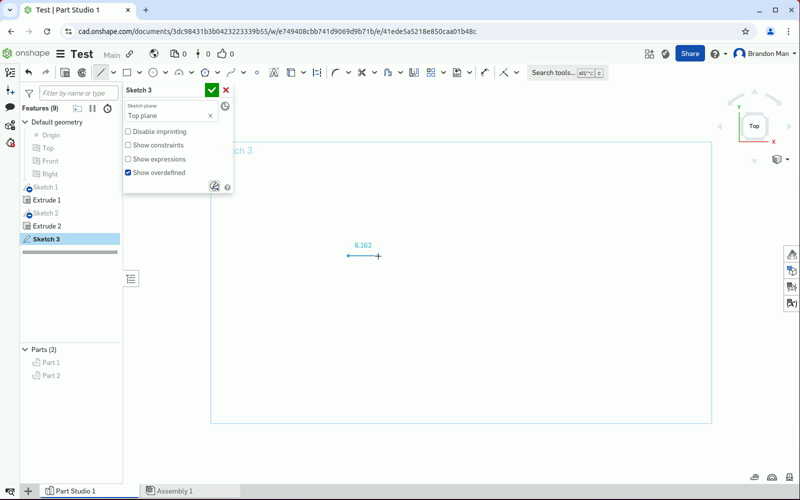
mouse_move(349, 255)
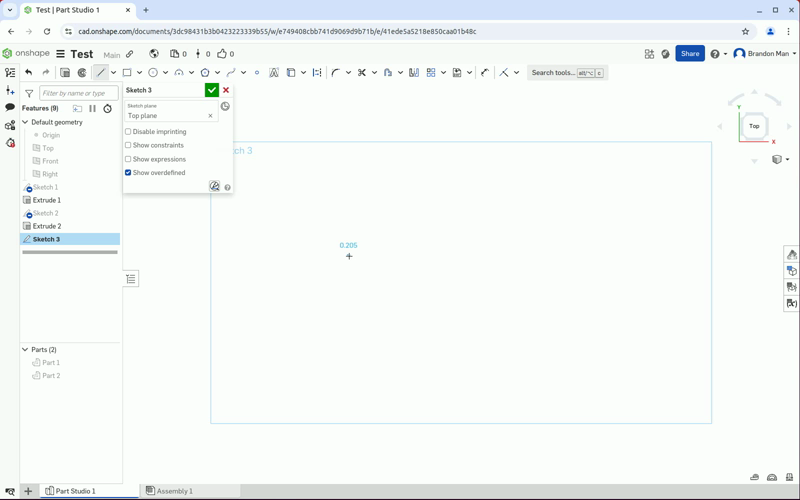
scroll(6)
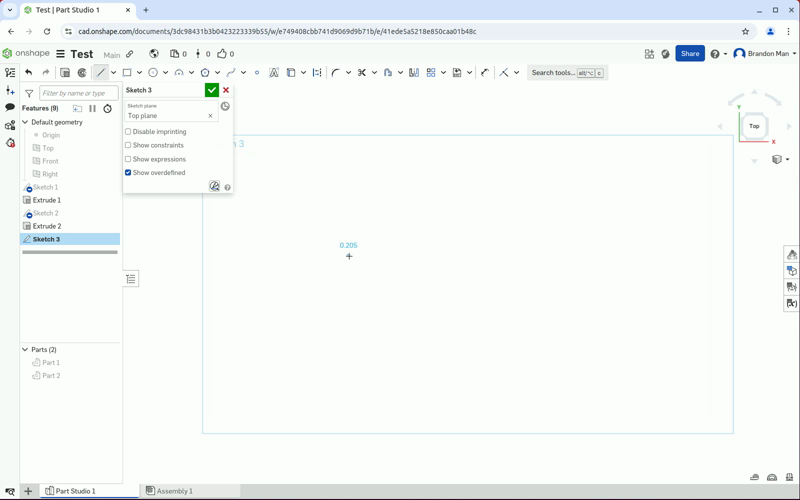
scroll(6)
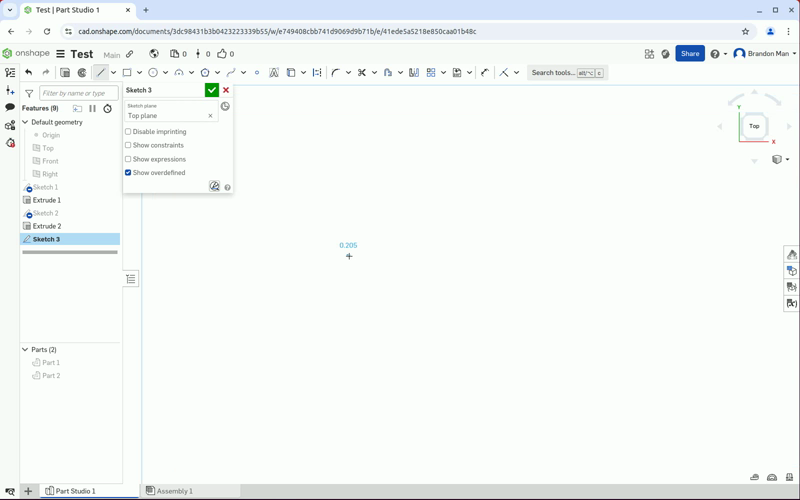
scroll(6)
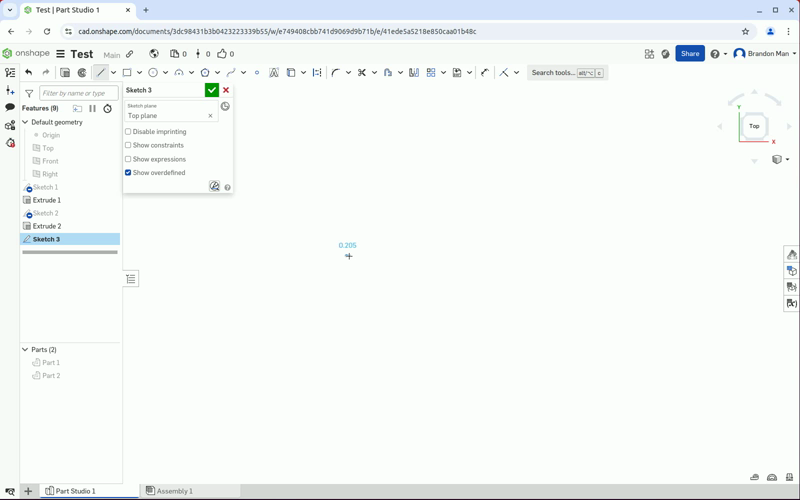
scroll(6)
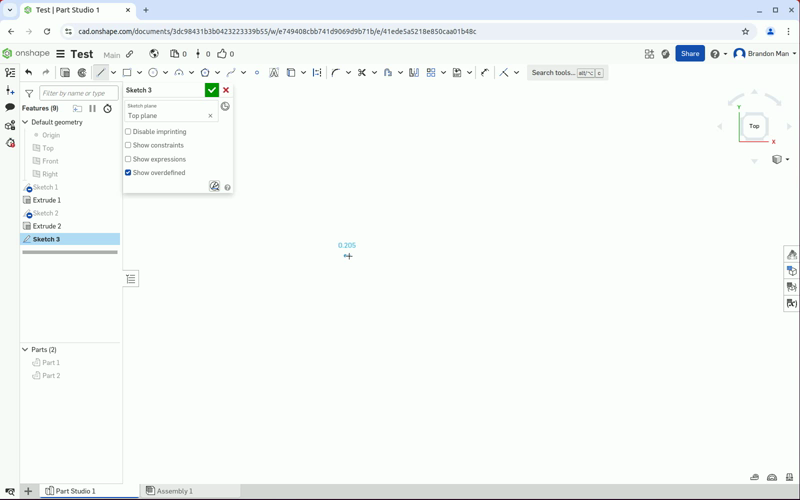
scroll(6)
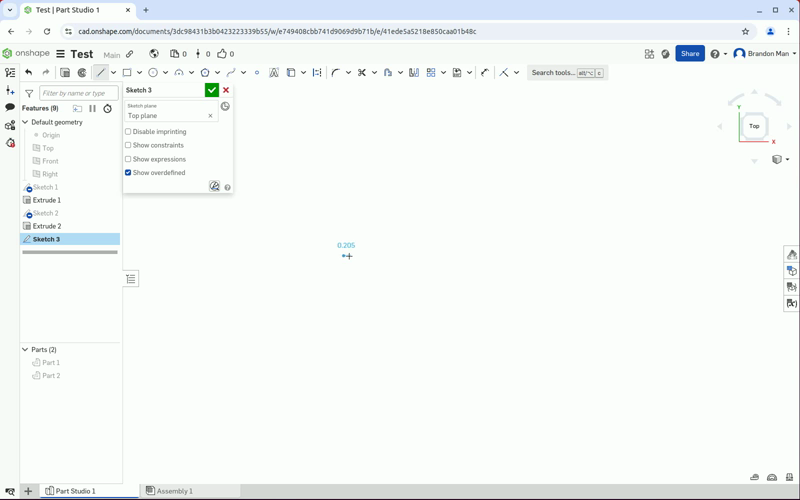
scroll(6)
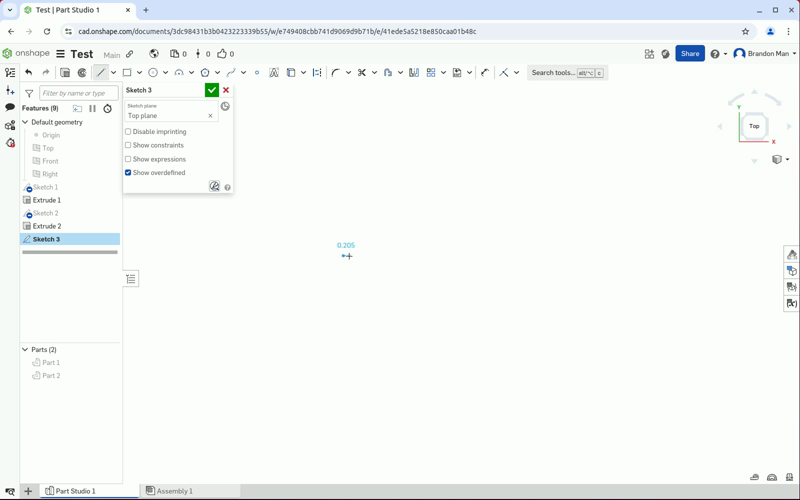
scroll(6)
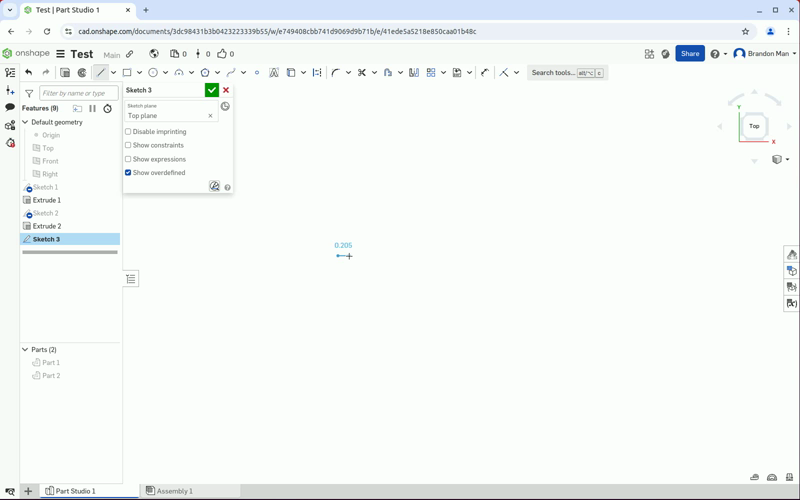
click(349, 255)
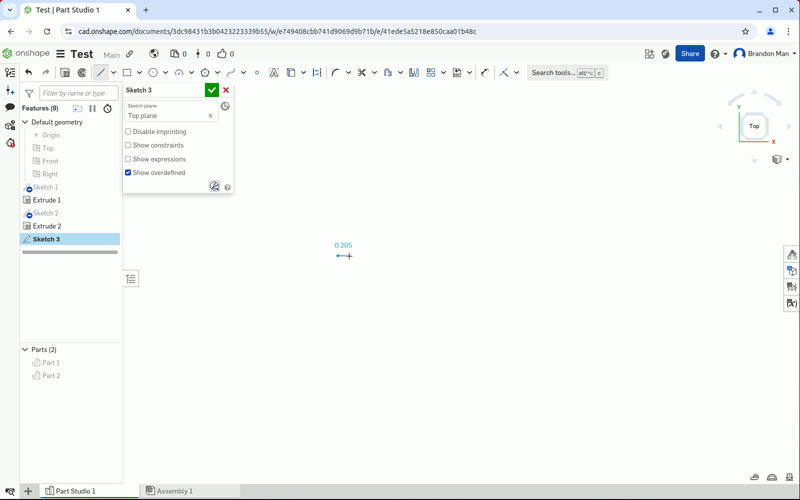
scroll(-6)
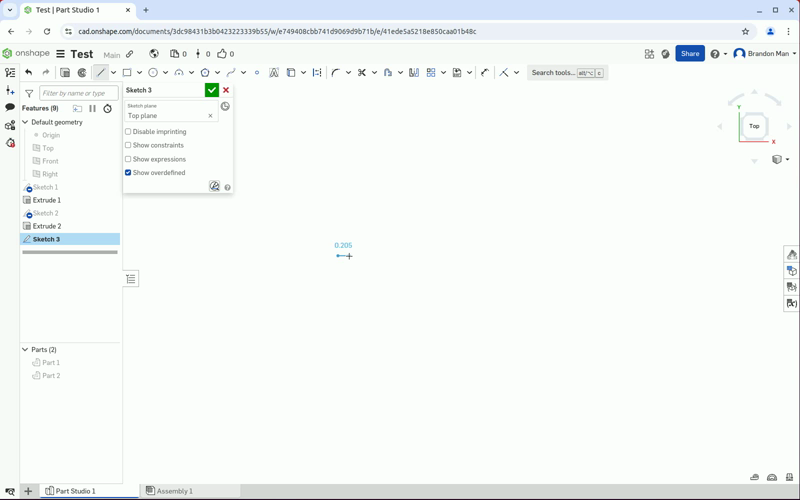
scroll(-6)
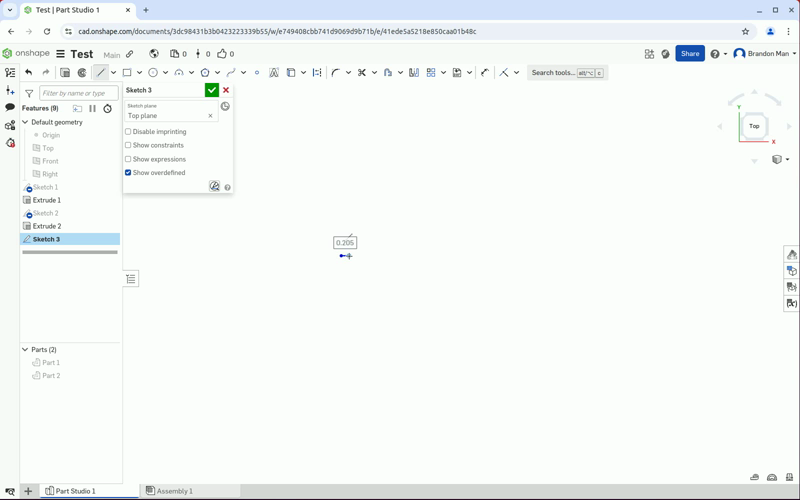
scroll(-6)
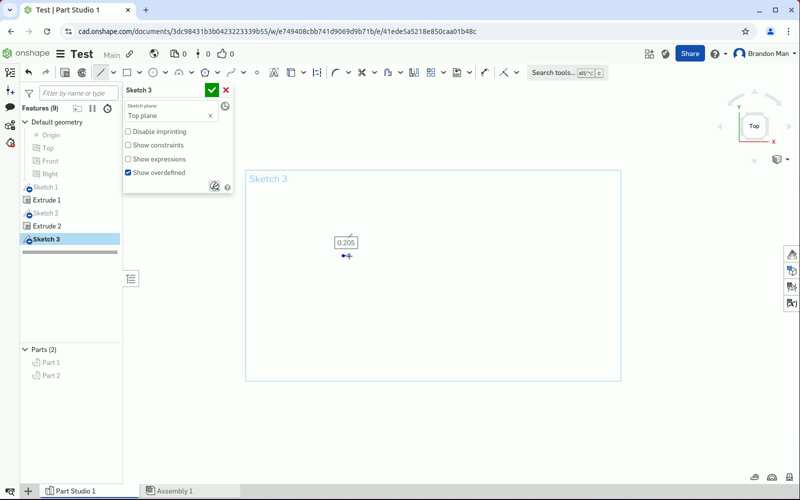
scroll(-6)
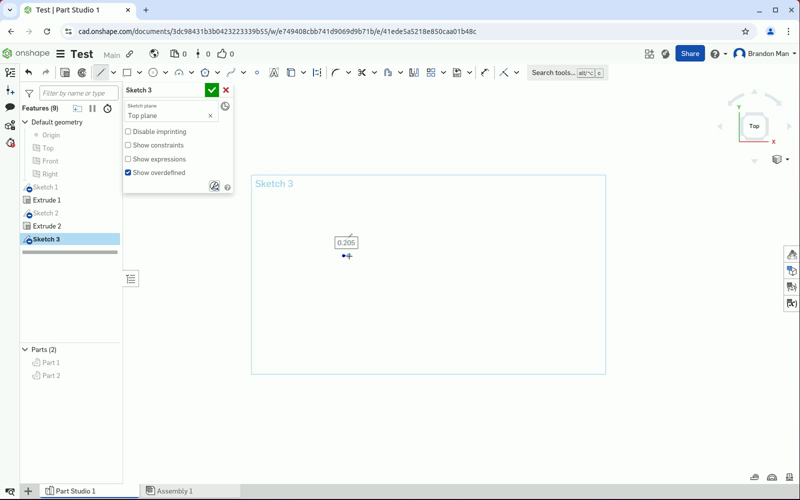
scroll(-6)
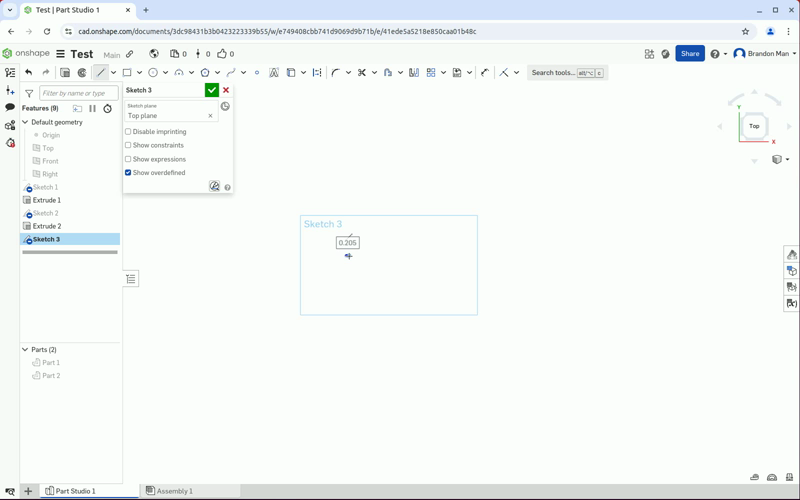
scroll(-6)
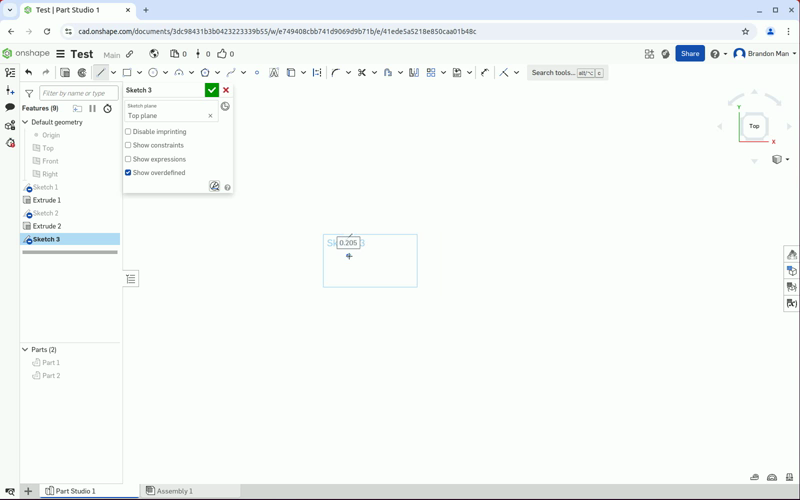
scroll(-6)
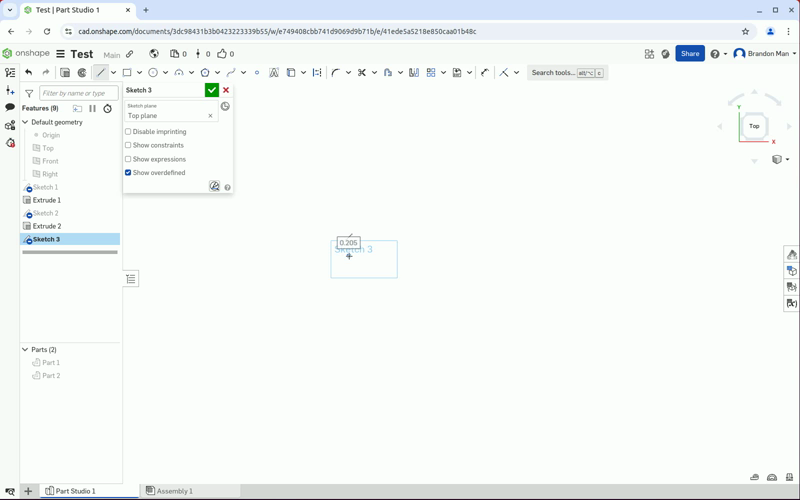
key_up(shift)
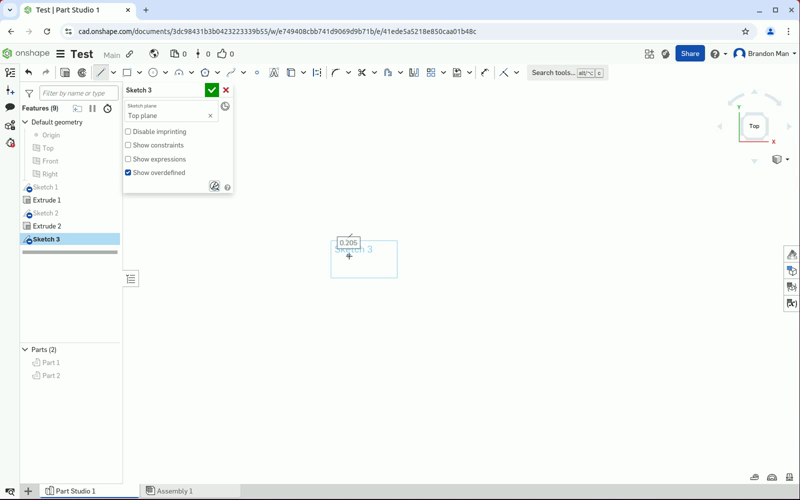
key_down(shift)
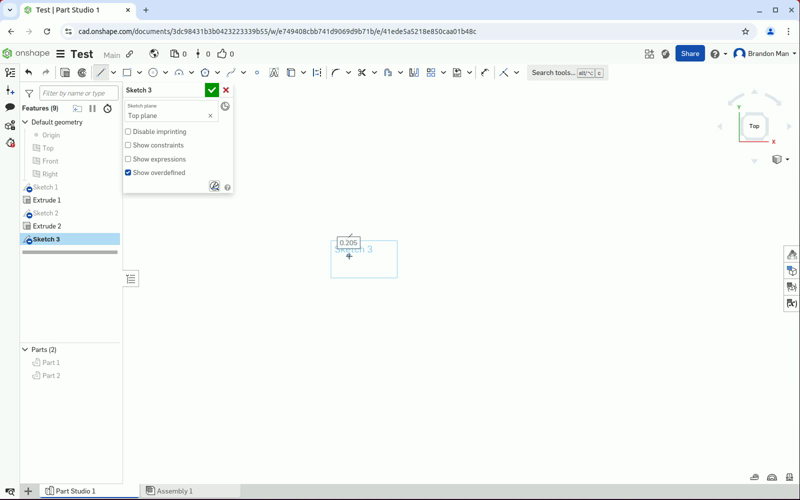
mouse_move(379, 255)
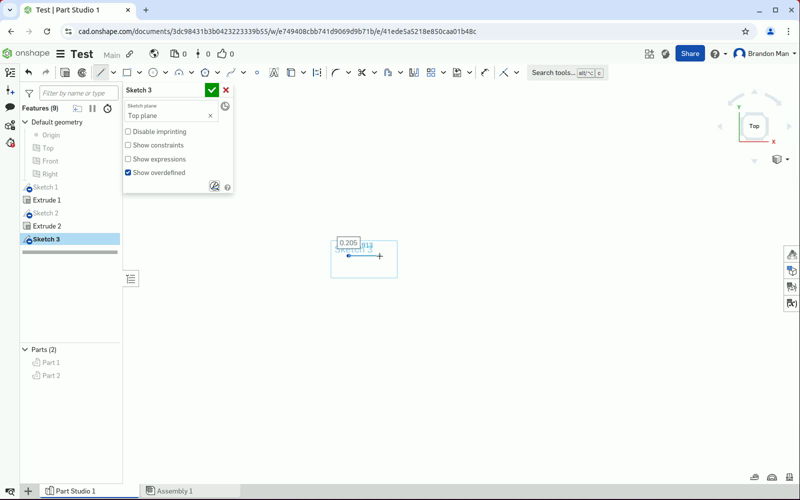
mouse_move(349, 245)
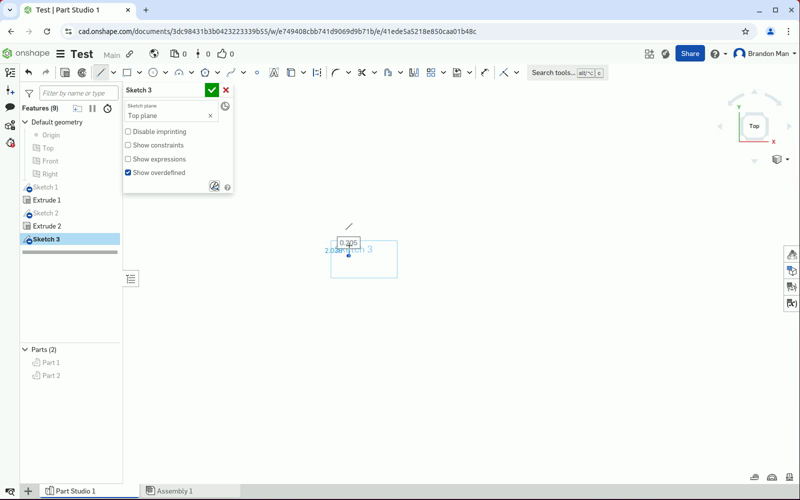
click(349, 245)
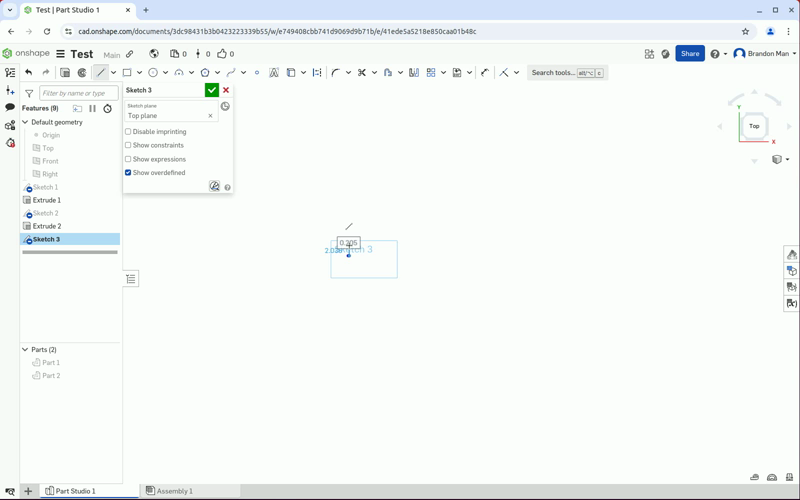
key_up(shift)
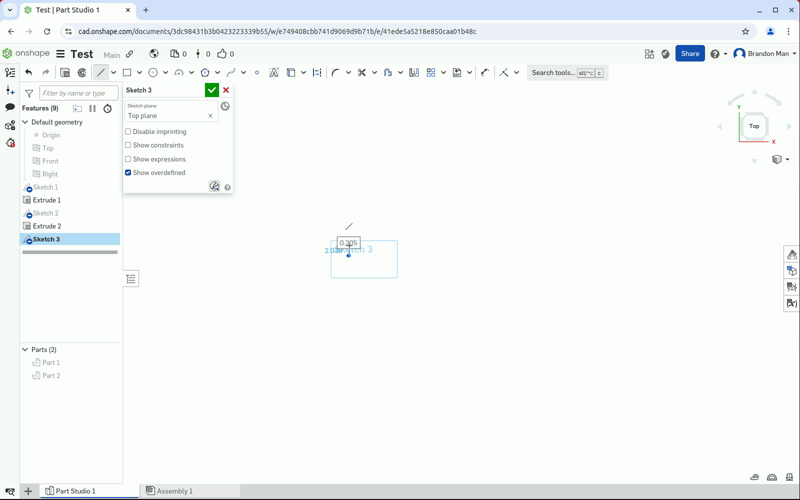
key_down(shift)
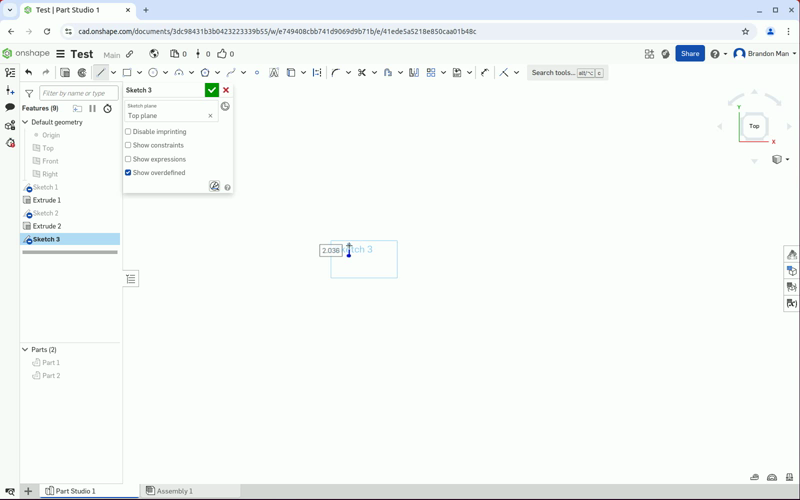
mouse_move(379, 245)
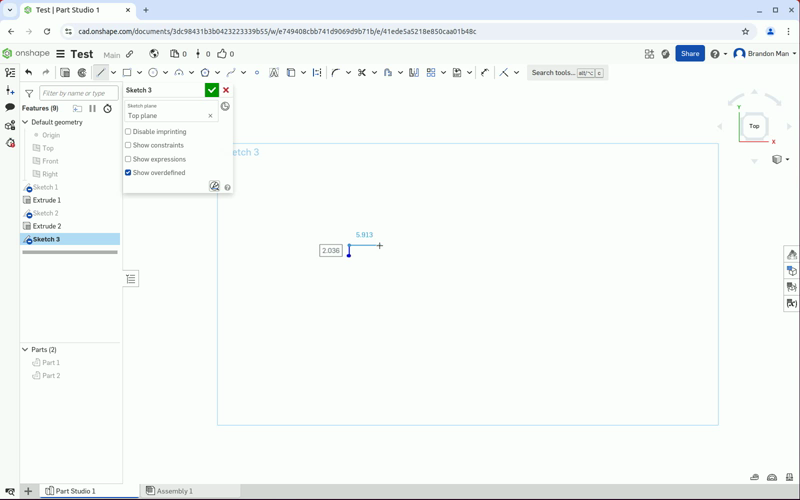
mouse_move(348, 245)
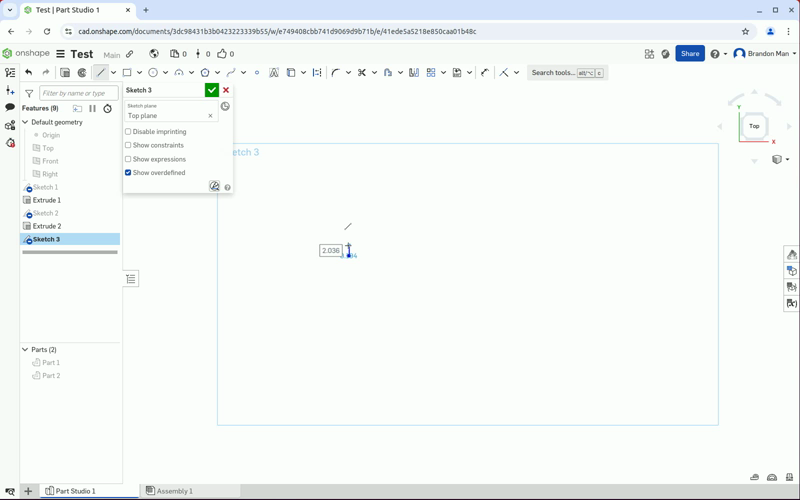
scroll(6)
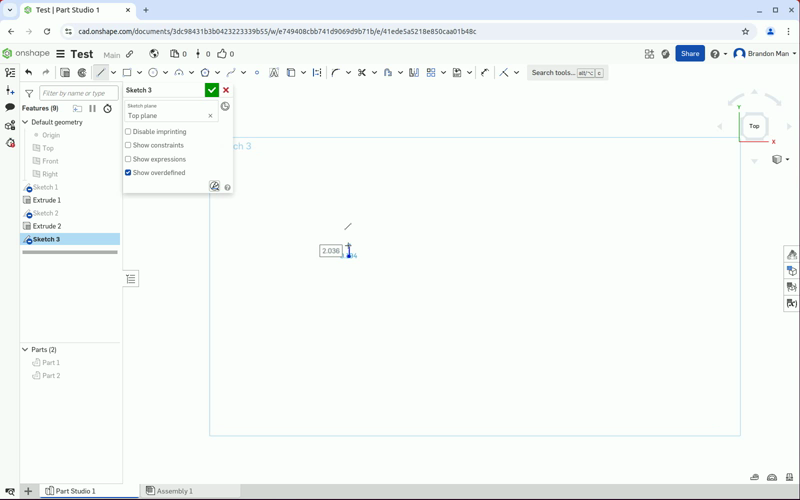
scroll(6)
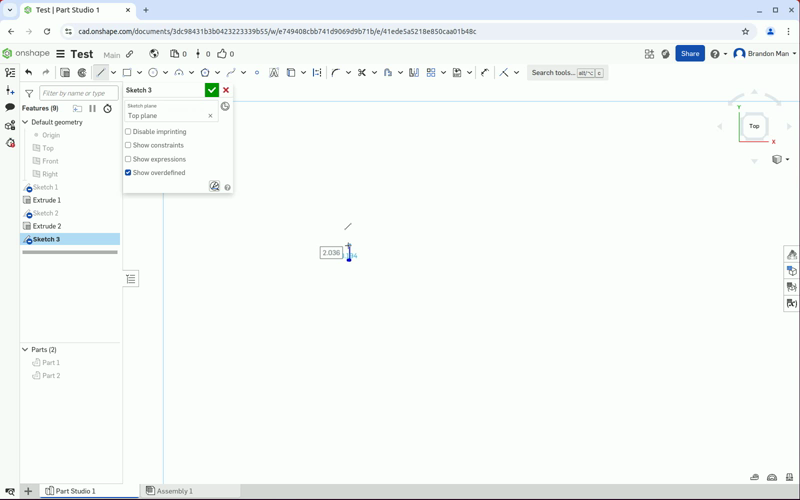
scroll(6)
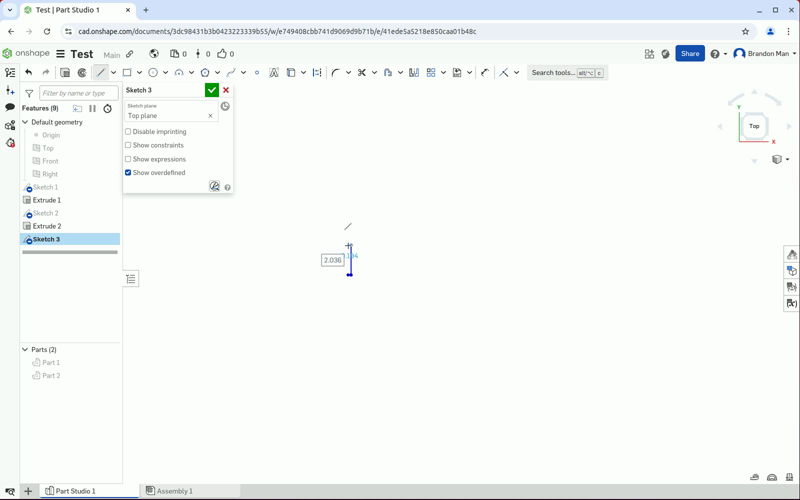
scroll(6)
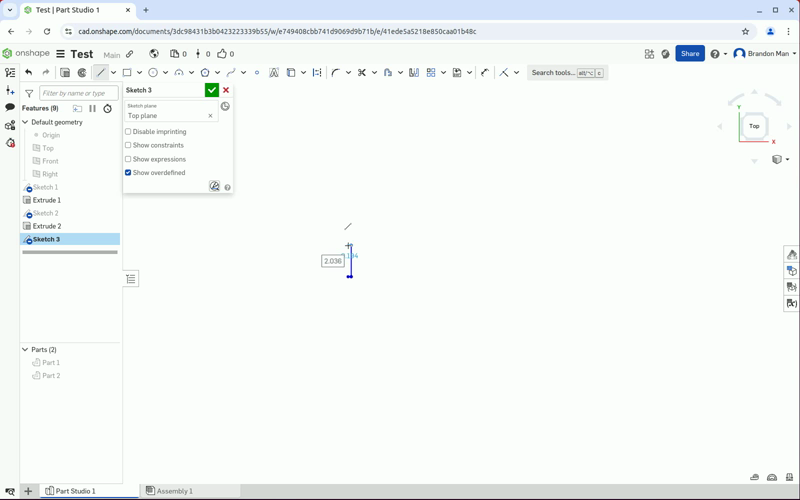
scroll(6)
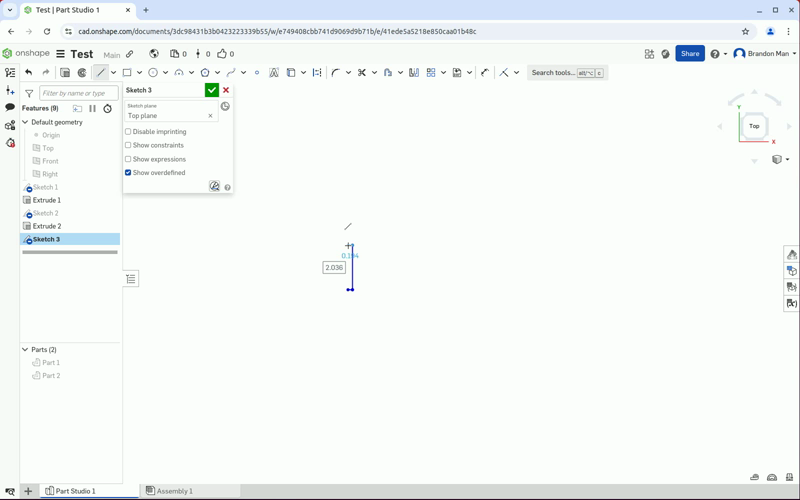
scroll(6)
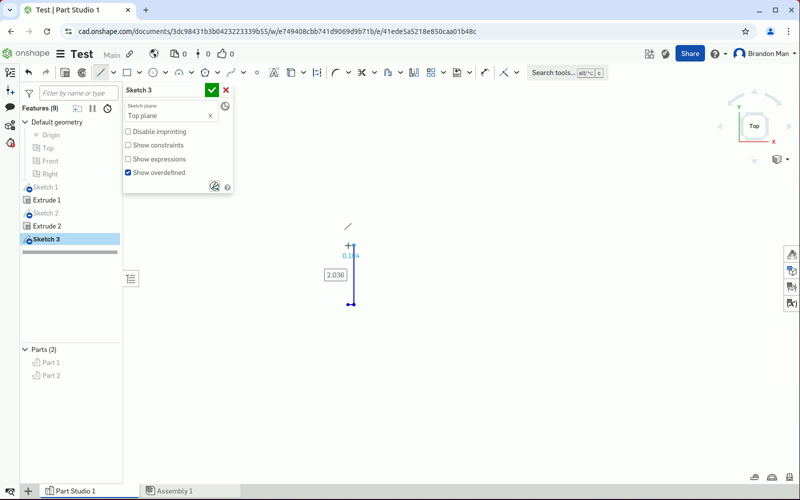
scroll(6)
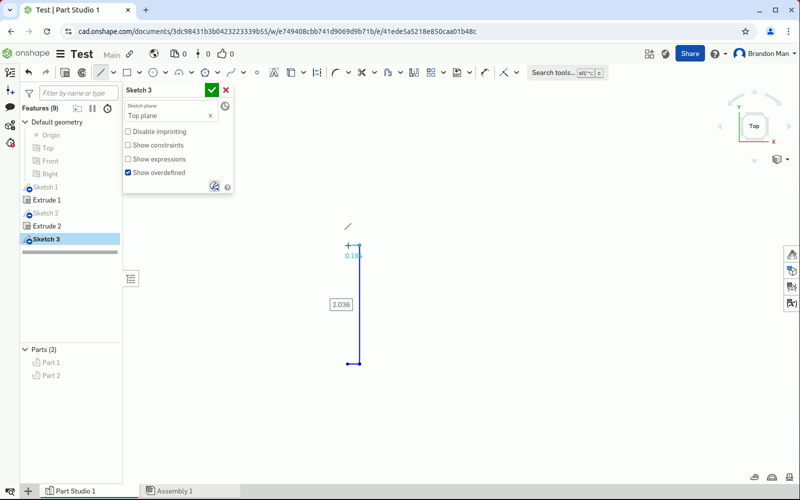
click(348, 245)
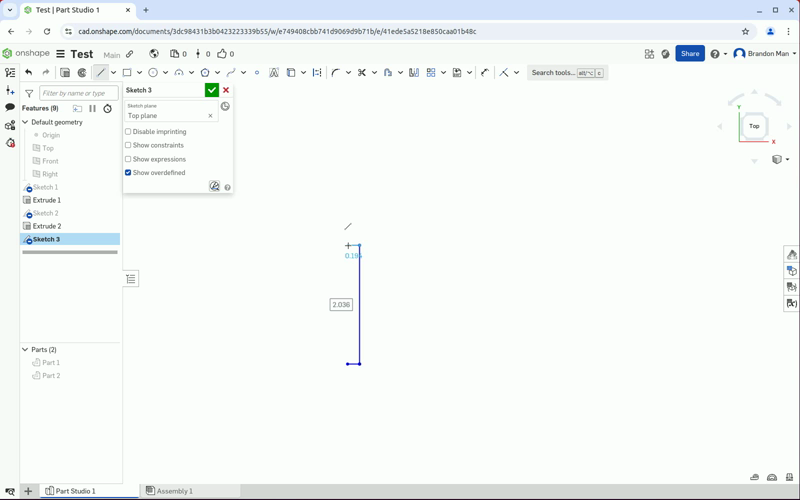
scroll(-6)
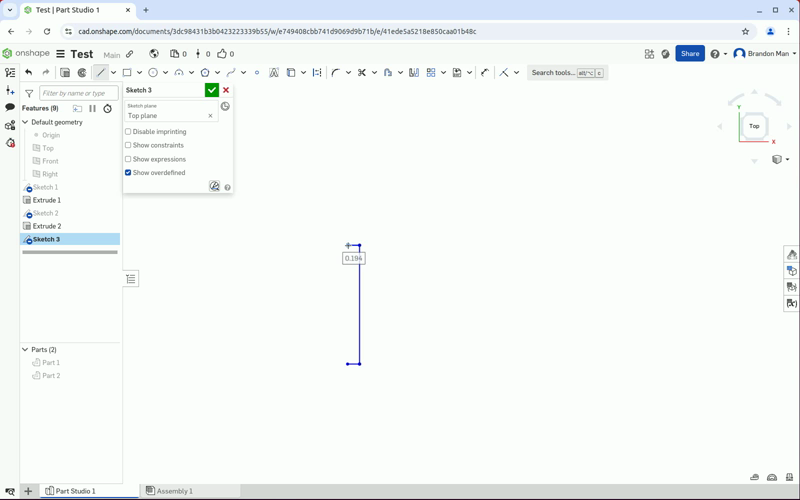
scroll(-6)
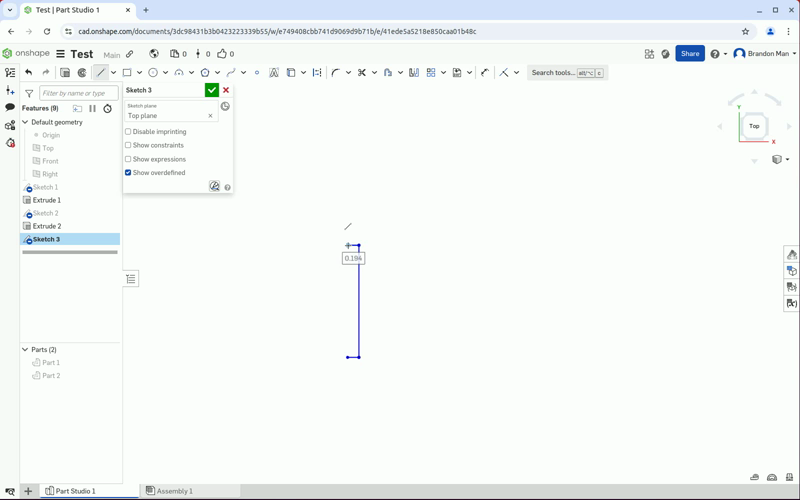
scroll(-6)
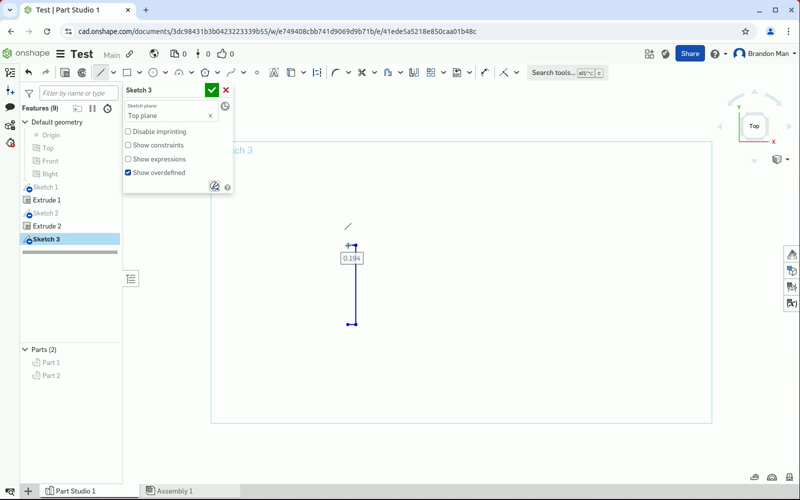
scroll(-6)
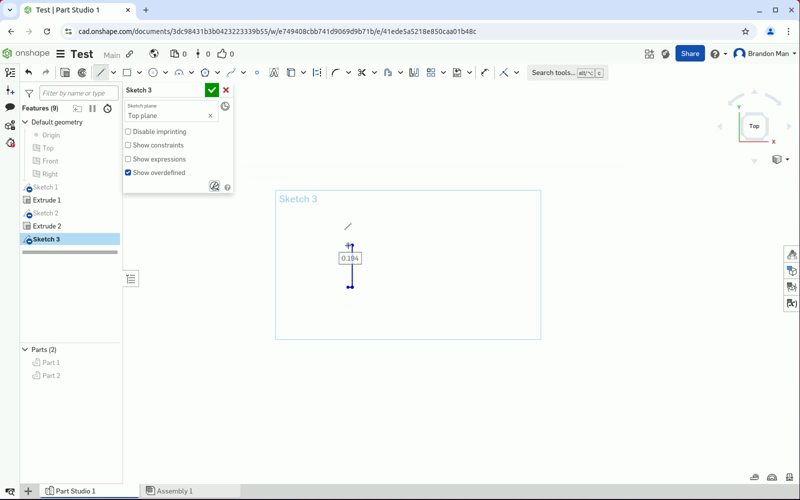
scroll(-6)
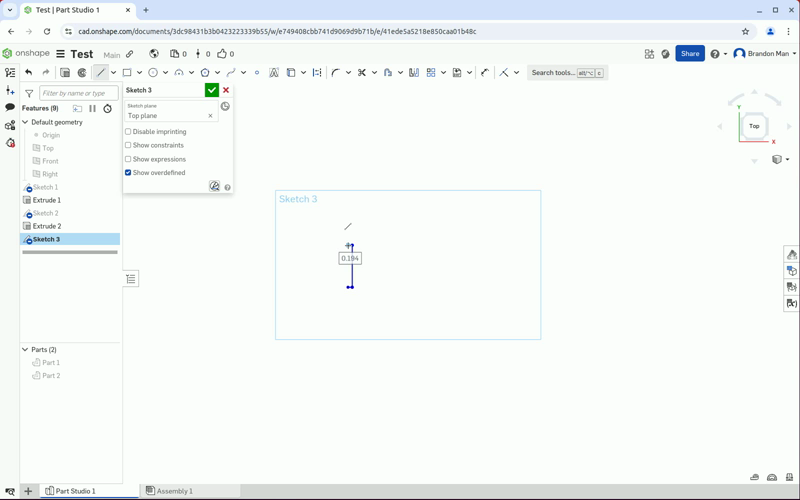
scroll(-6)
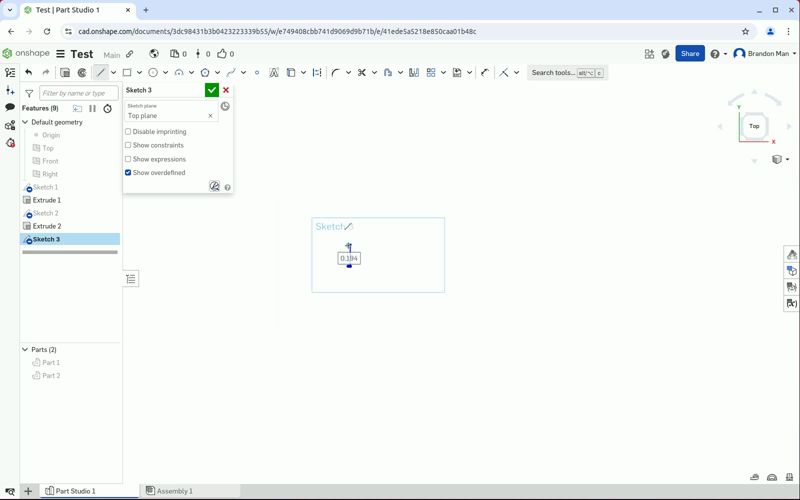
scroll(-6)
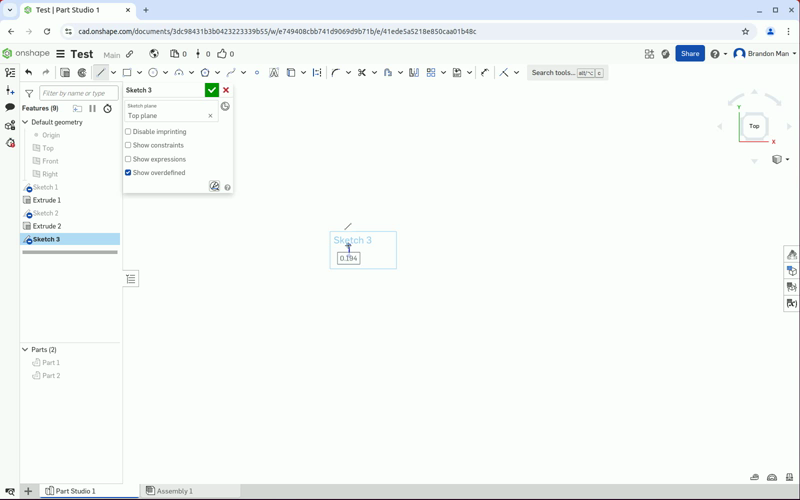
key_up(shift)
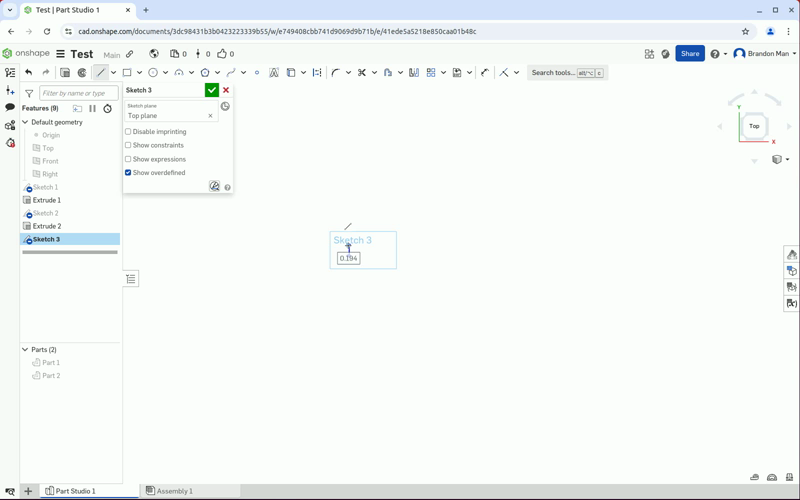
mouse_move(378, 245)
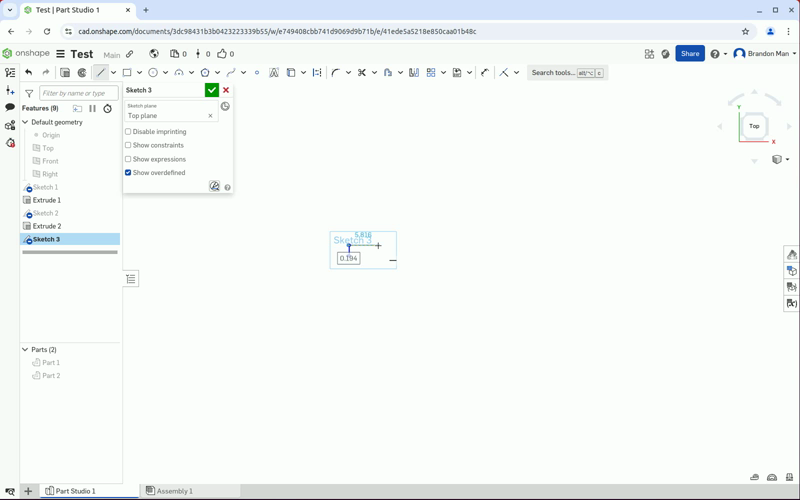
key_down(shift)
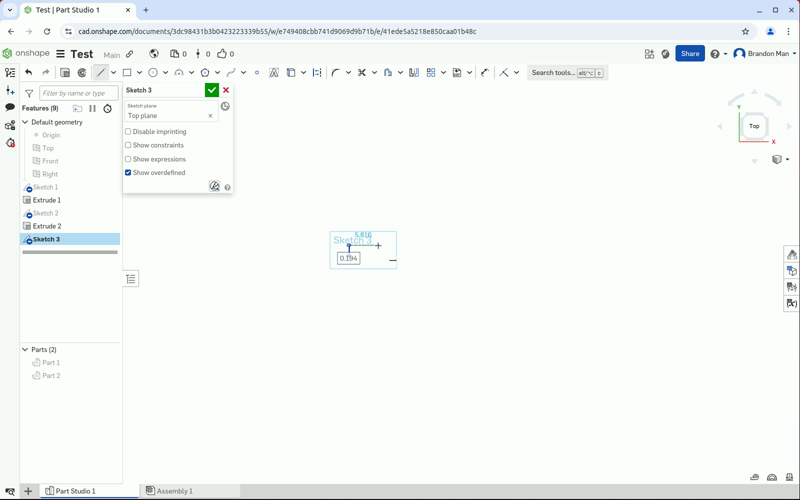
mouse_move(348, 255)
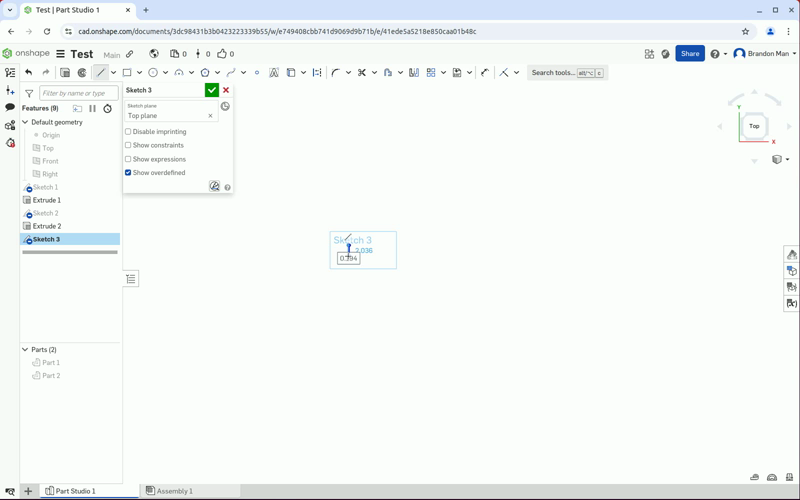
scroll(6)
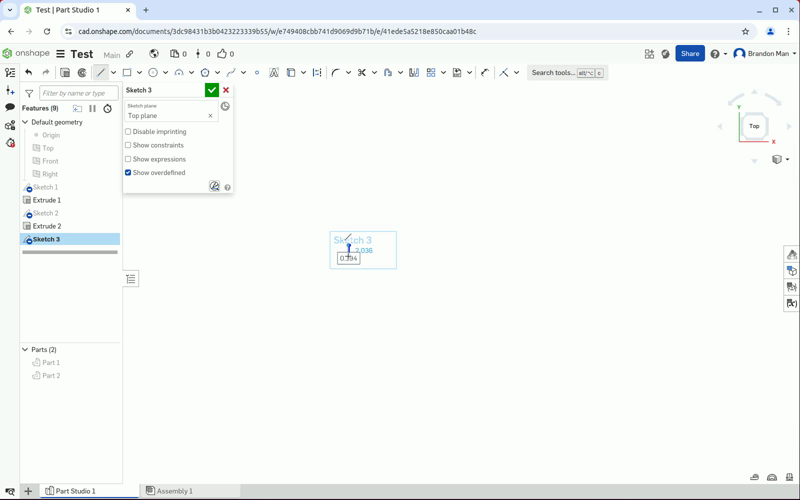
scroll(6)
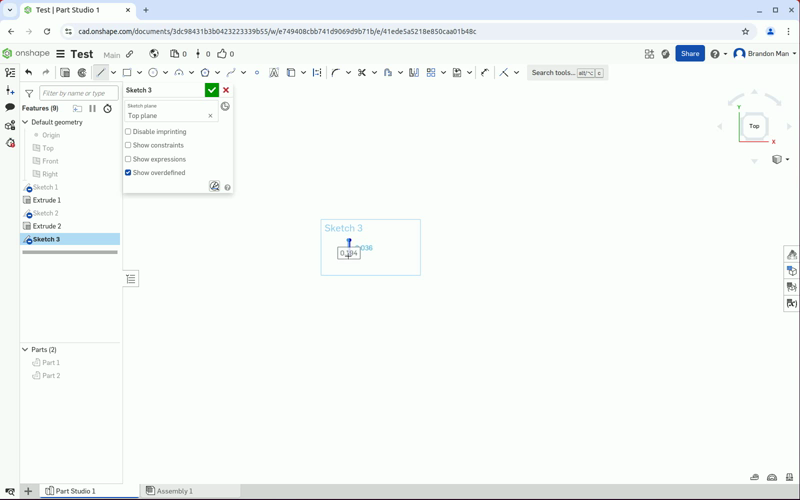
scroll(6)
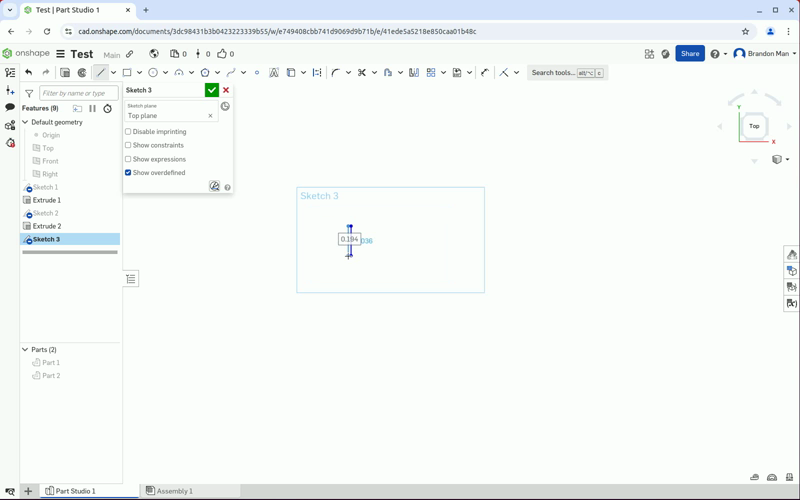
scroll(6)
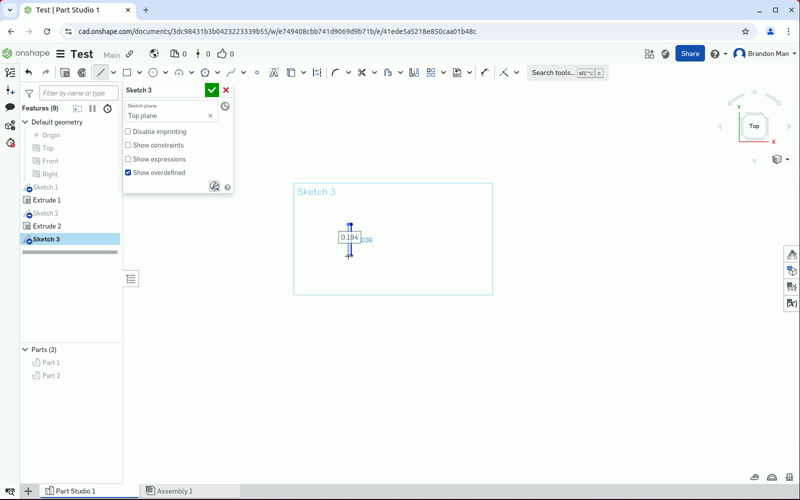
scroll(6)
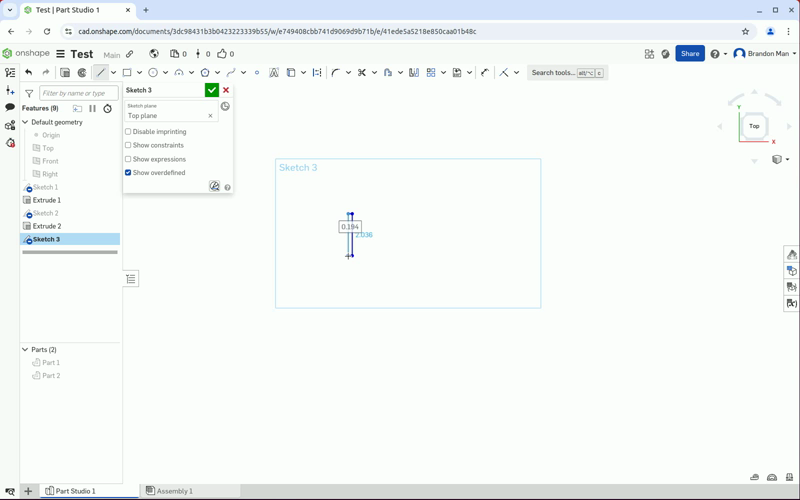
scroll(6)
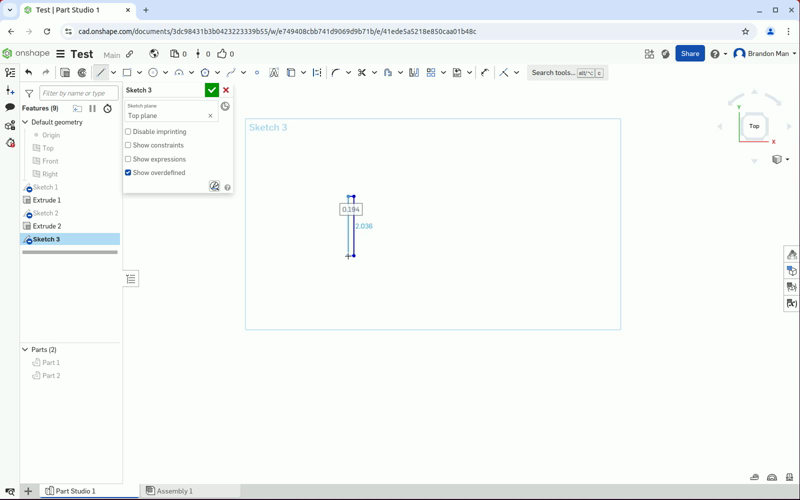
scroll(6)
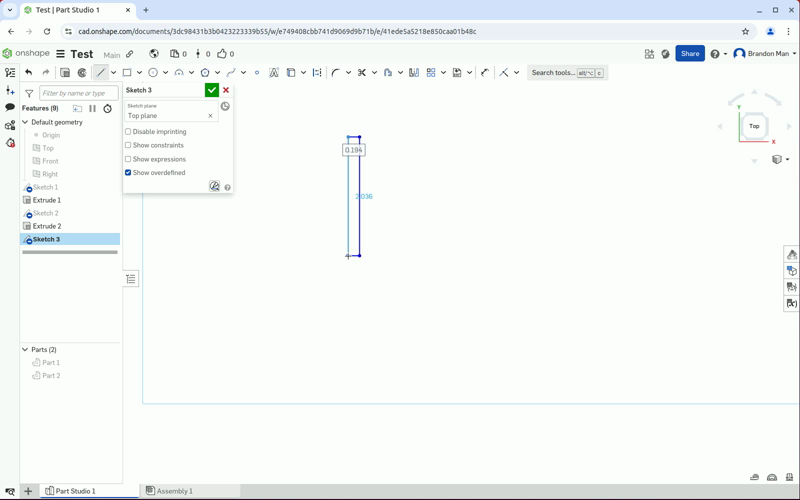
key_up(shift)
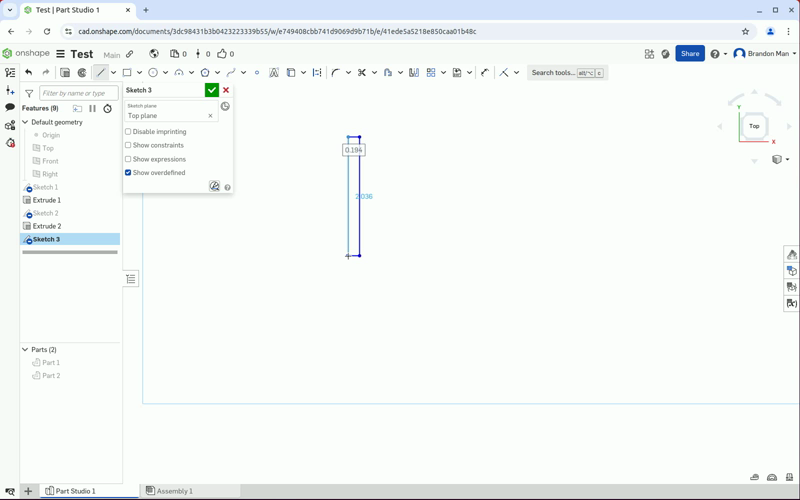
click(348, 255)
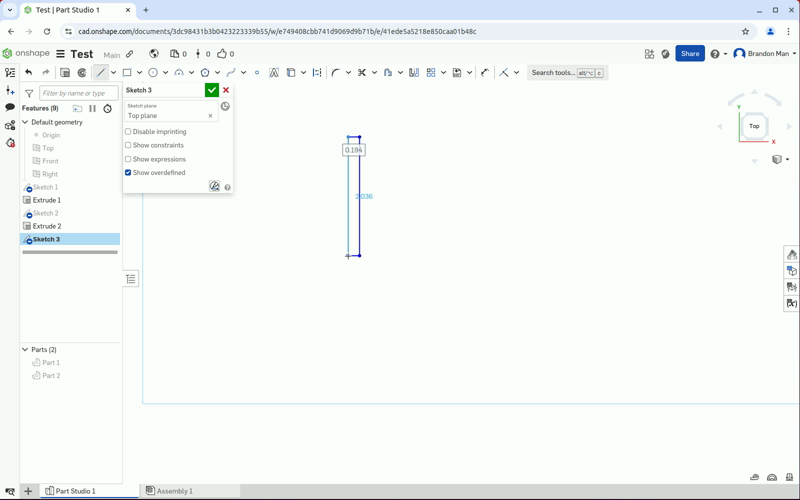
scroll(-6)
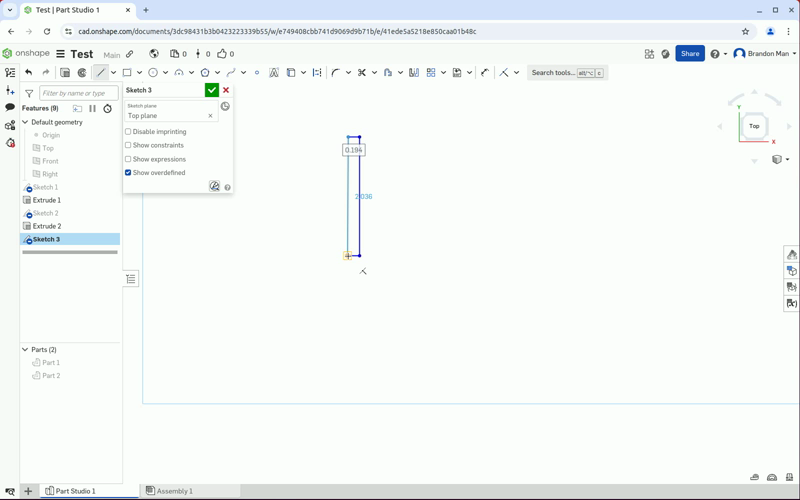
scroll(-6)
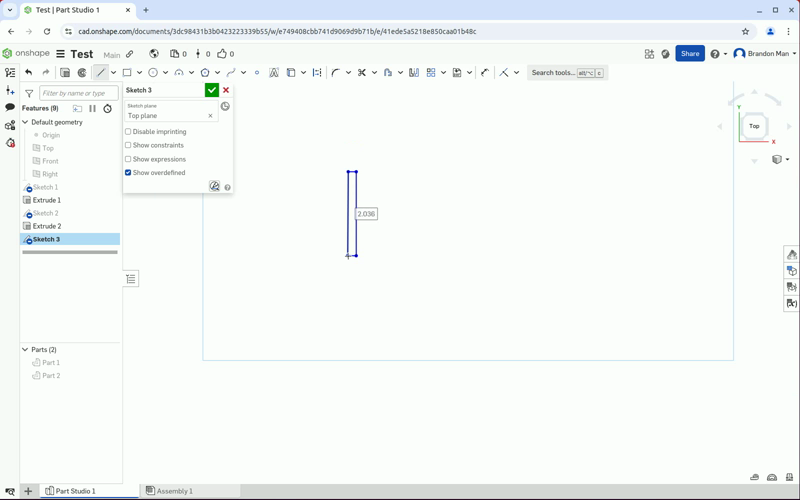
scroll(-6)
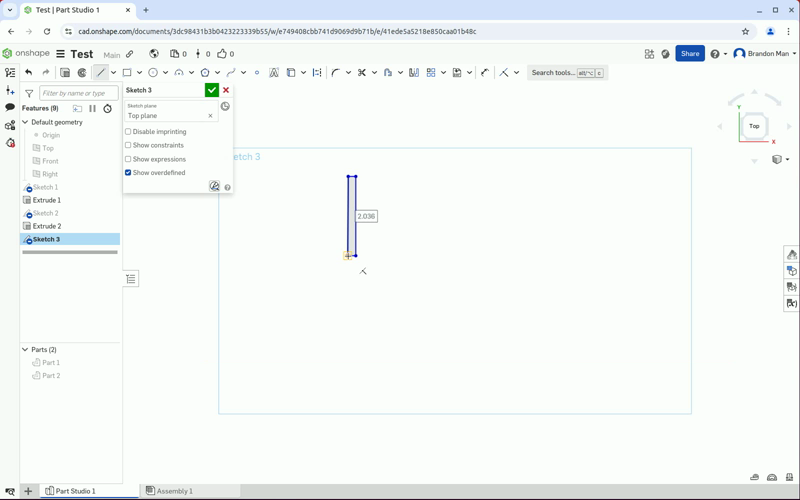
scroll(-6)
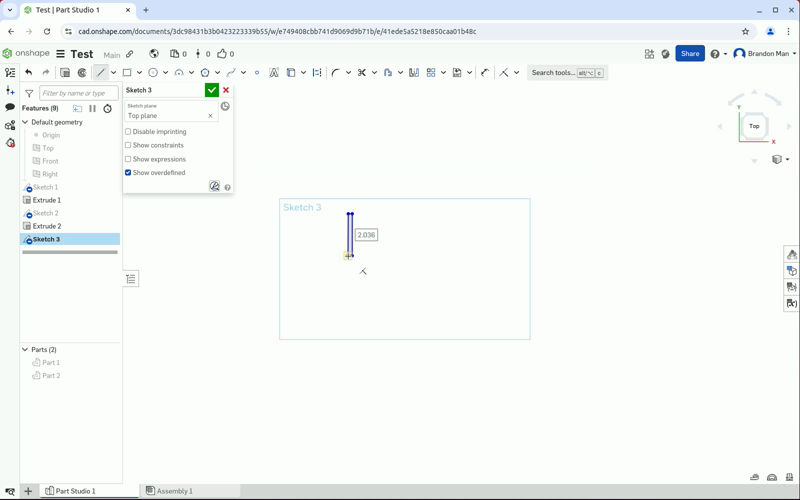
scroll(-6)
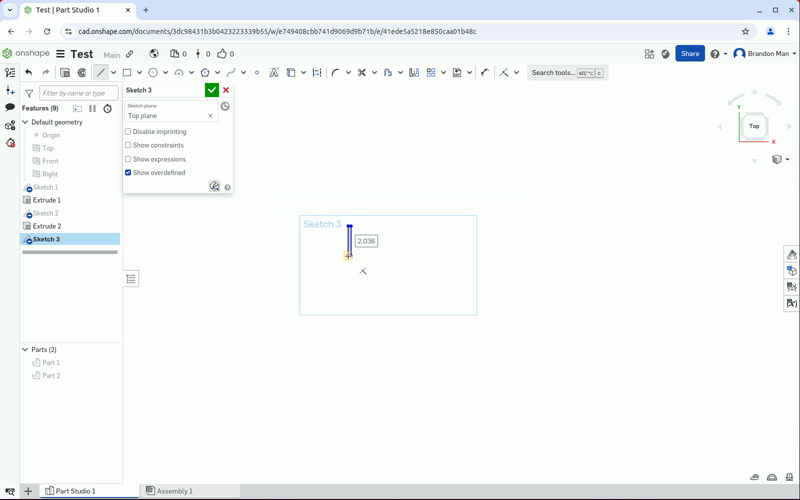
scroll(-6)
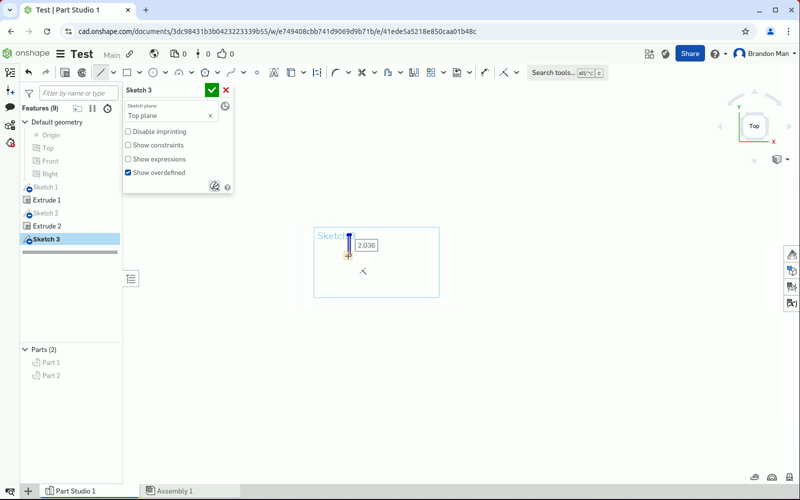
scroll(-6)
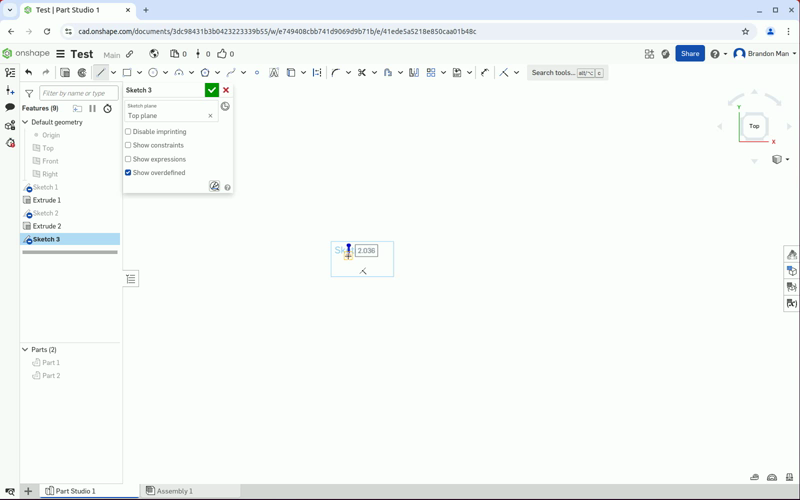
key(esc)
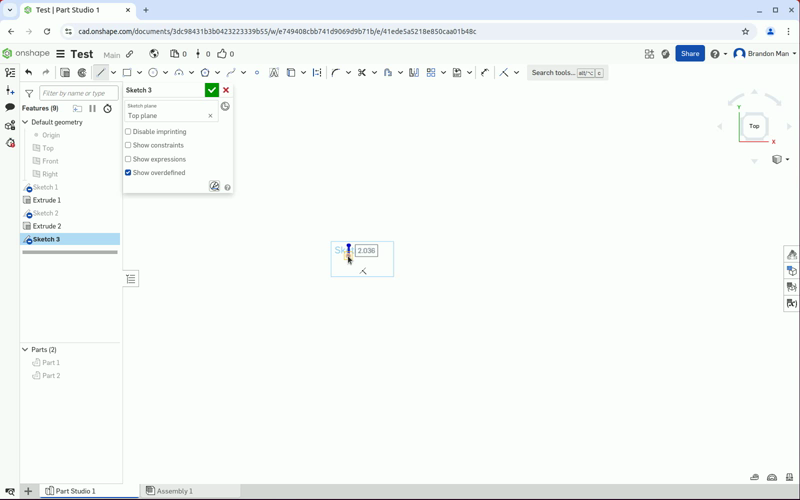
mouse_move(348, 251)
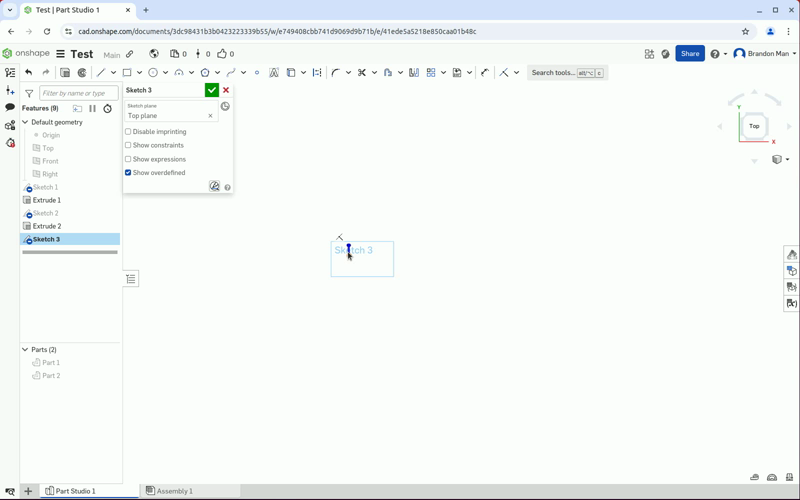
scroll(6)
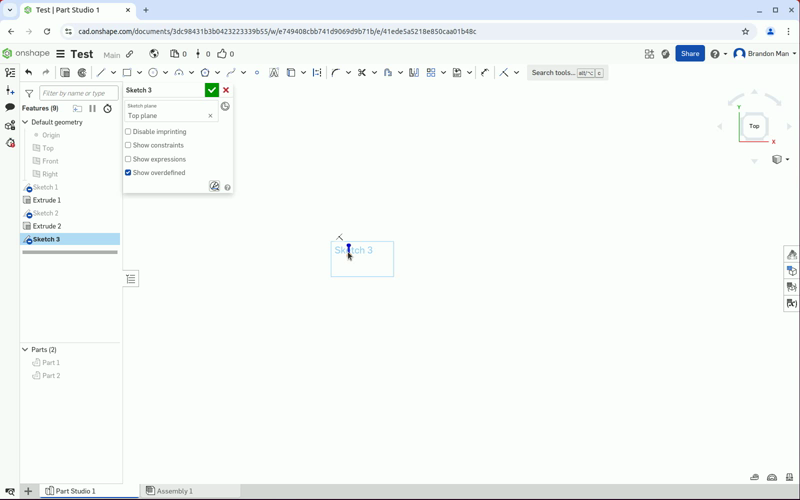
scroll(6)
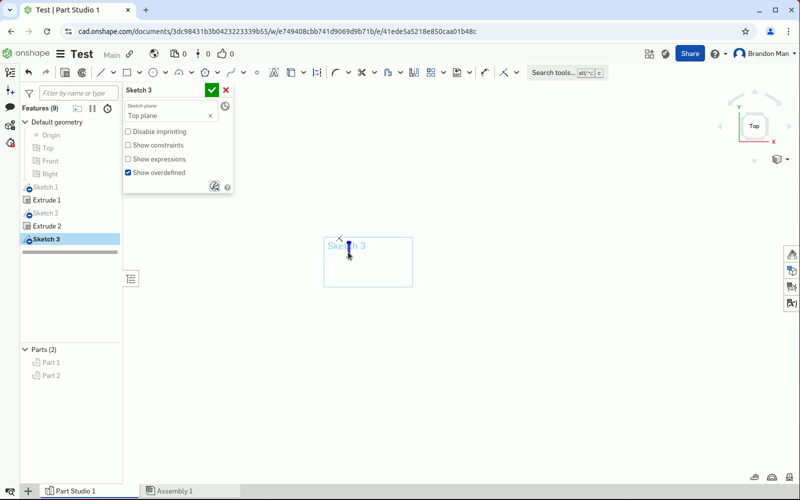
scroll(6)
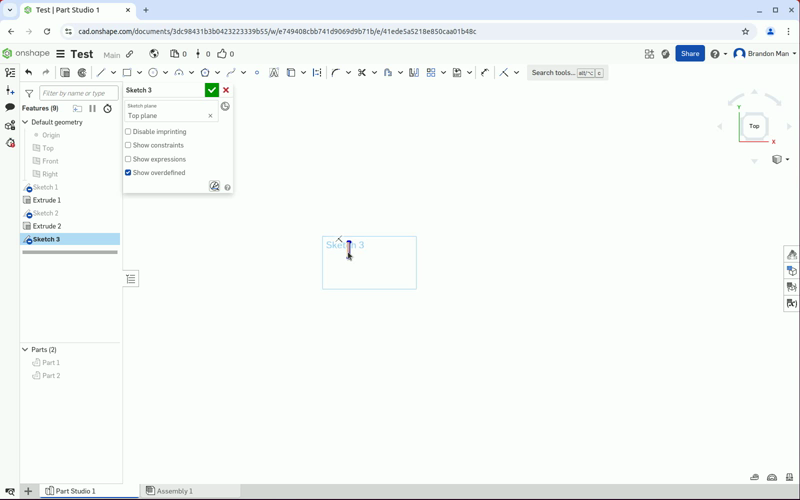
scroll(6)
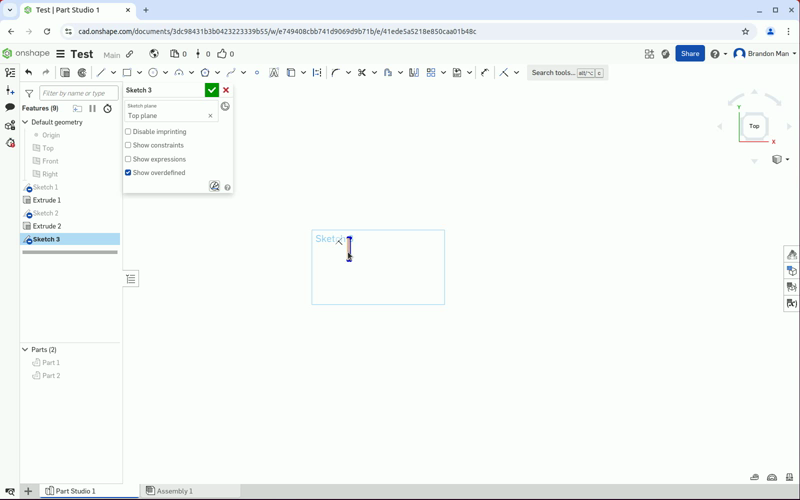
scroll(6)
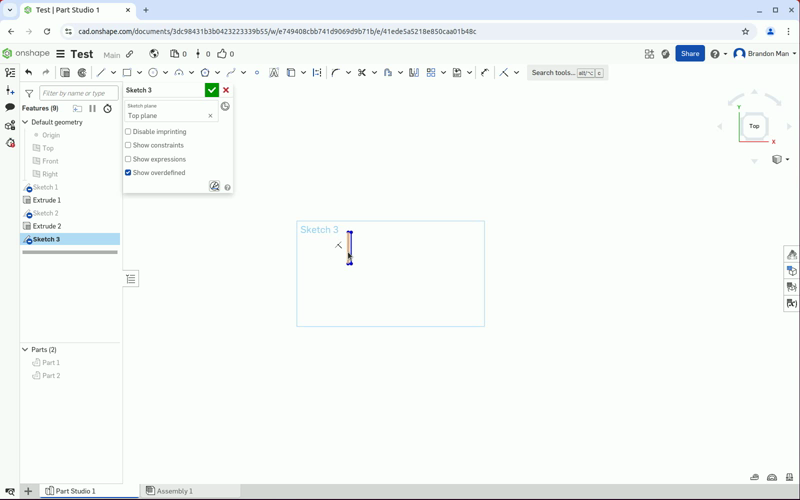
scroll(6)
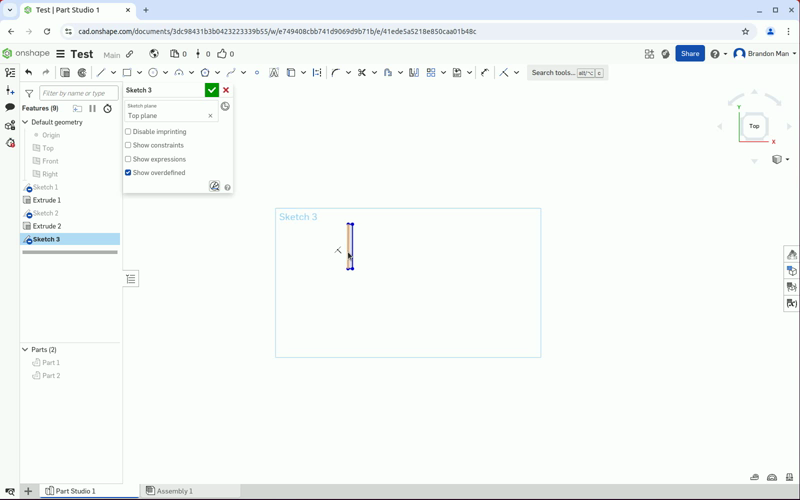
scroll(6)
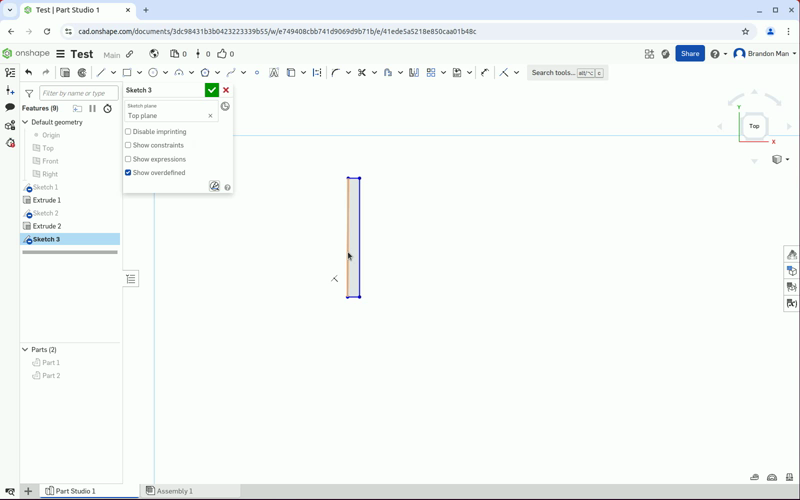
click(348, 251)
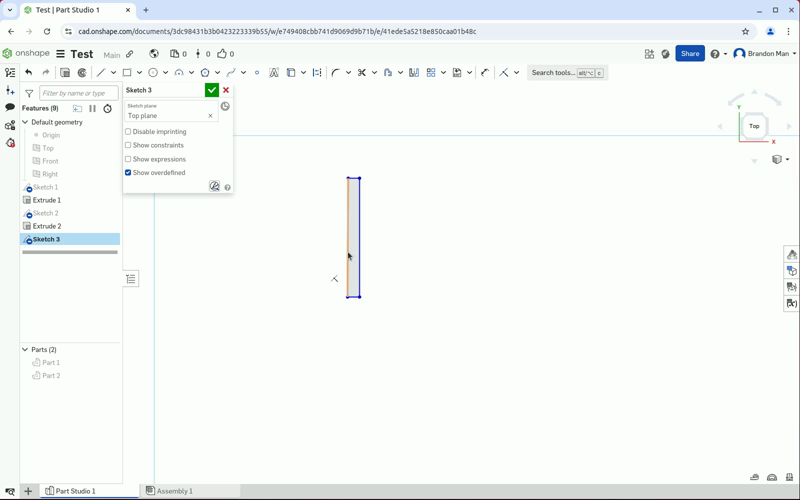
scroll(-6)
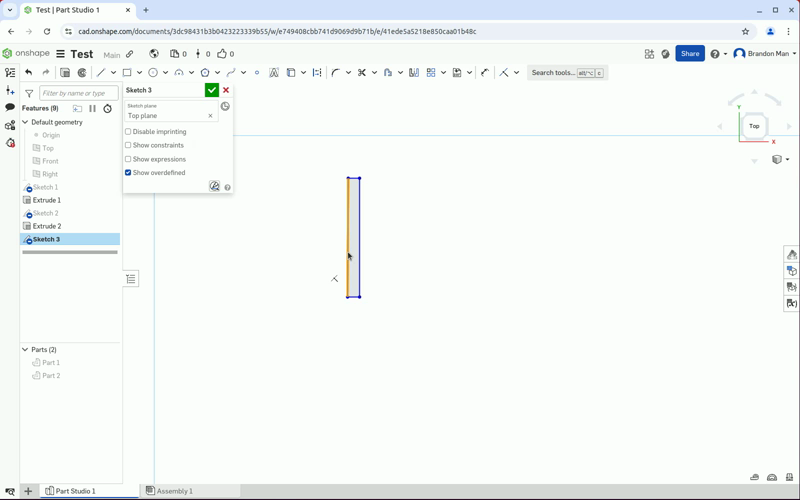
scroll(-6)
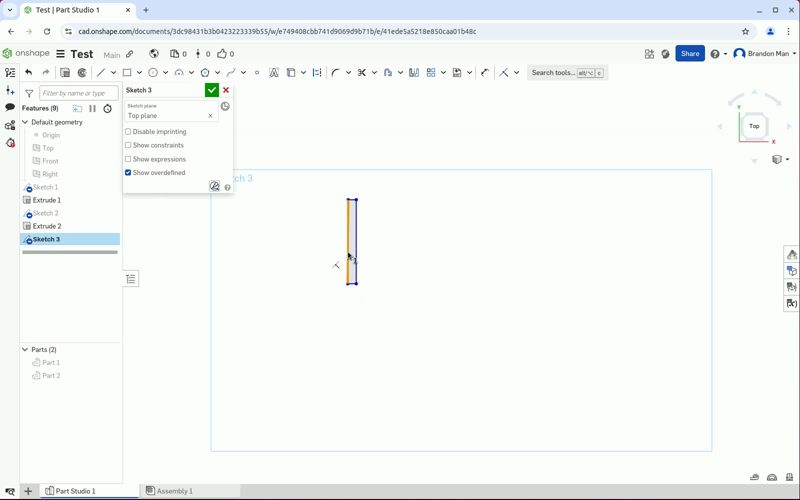
scroll(-6)
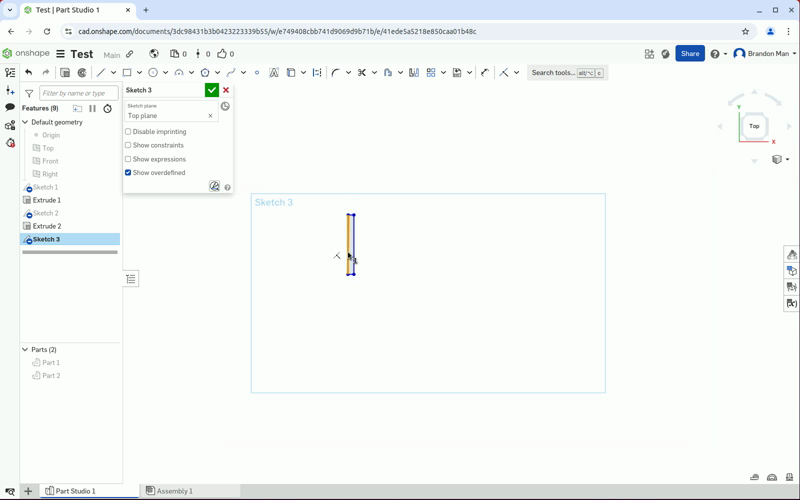
scroll(-6)
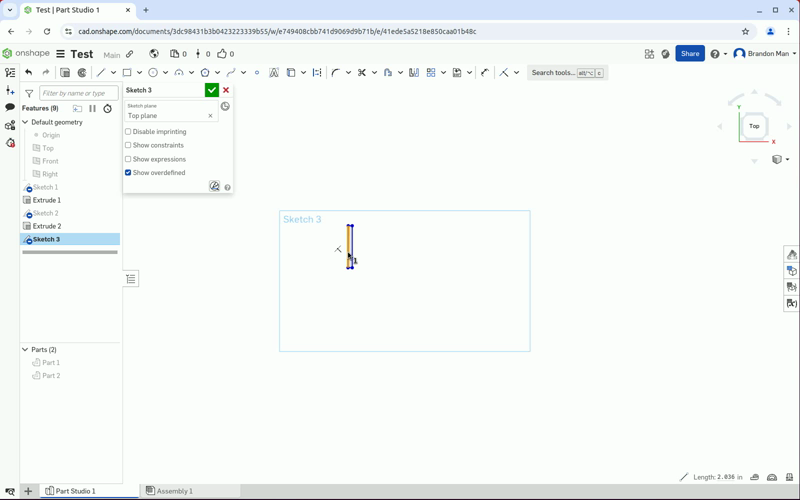
scroll(-6)
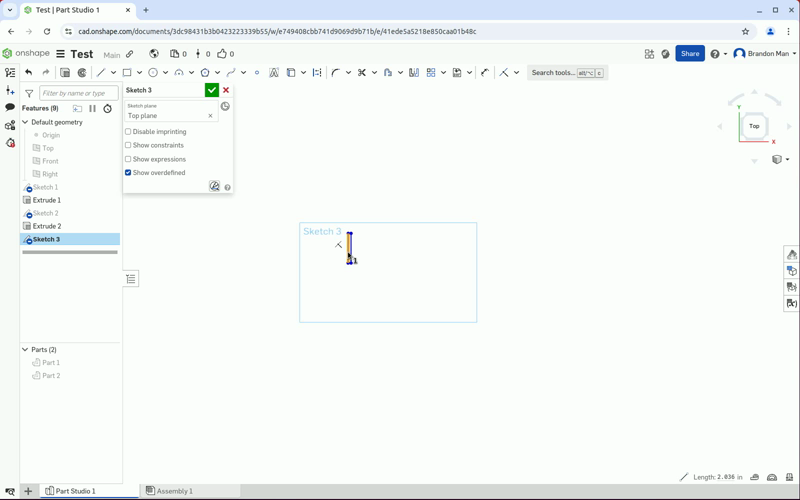
scroll(-6)
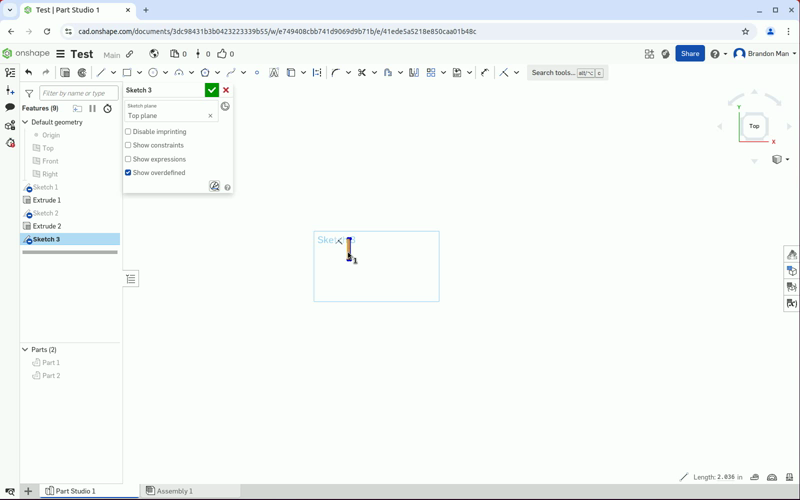
scroll(-6)
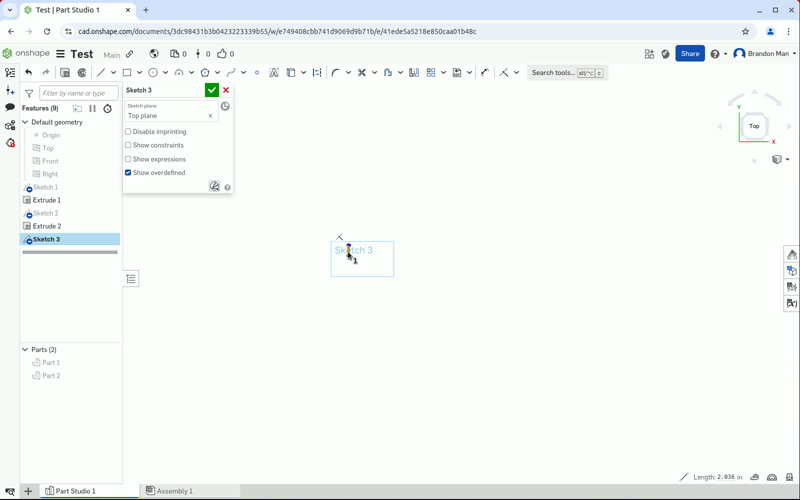
mouse_move(73, 352)
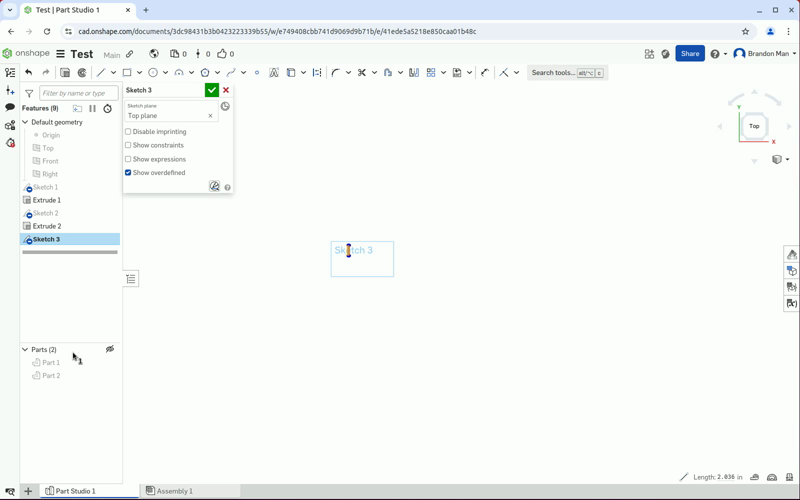
key(shift+y)
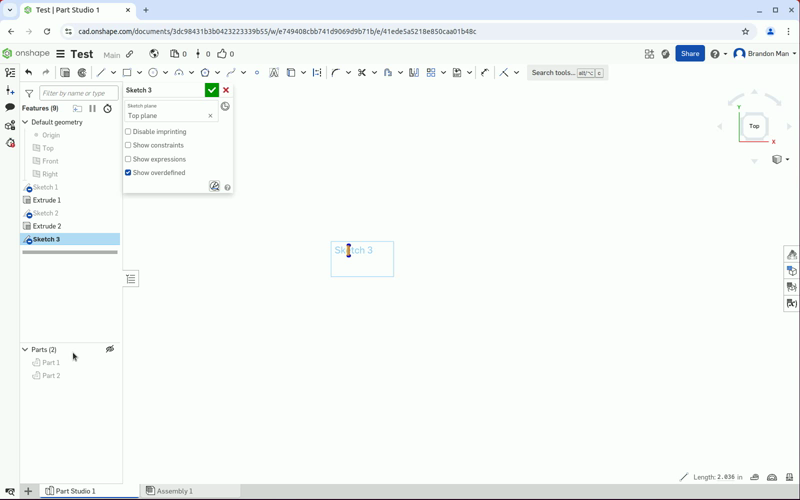
key(shift+e)
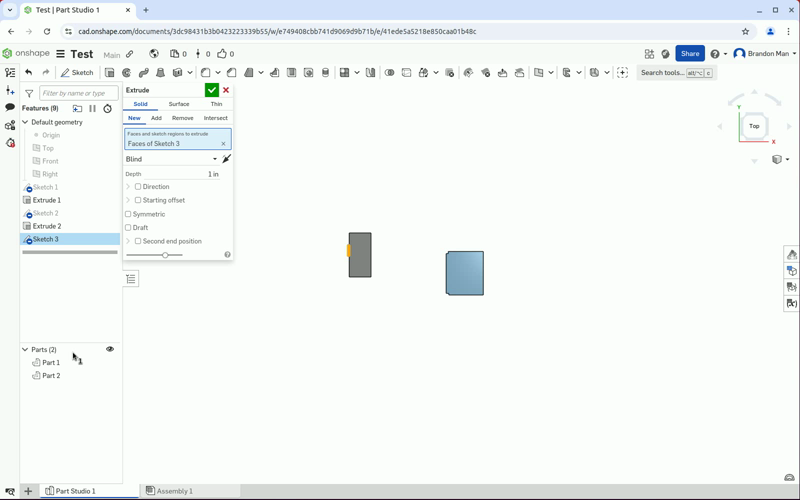
mouse_move(143, 106)
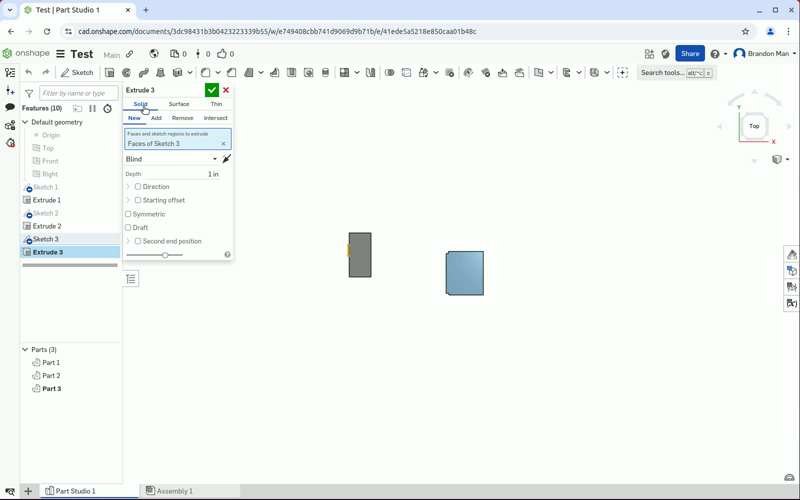
click(143, 106)
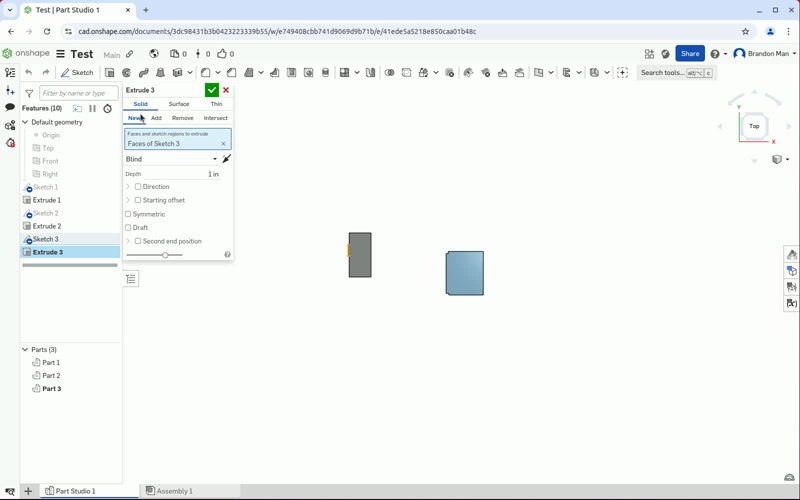
mouse_move(137, 120)
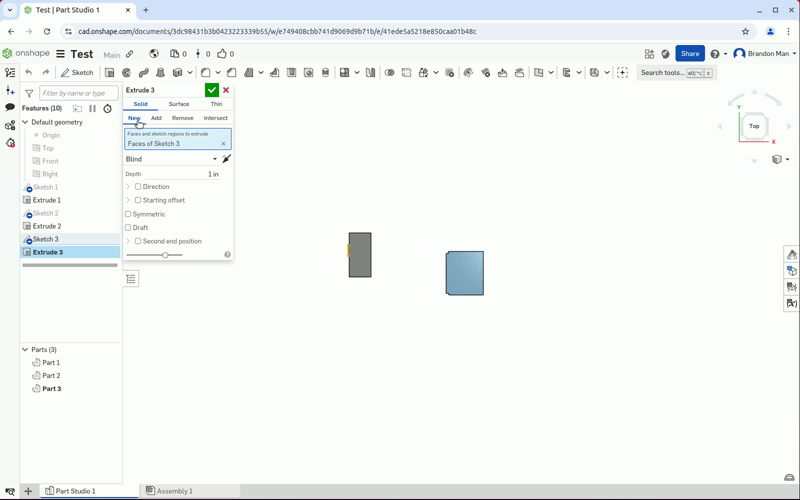
click(137, 120)
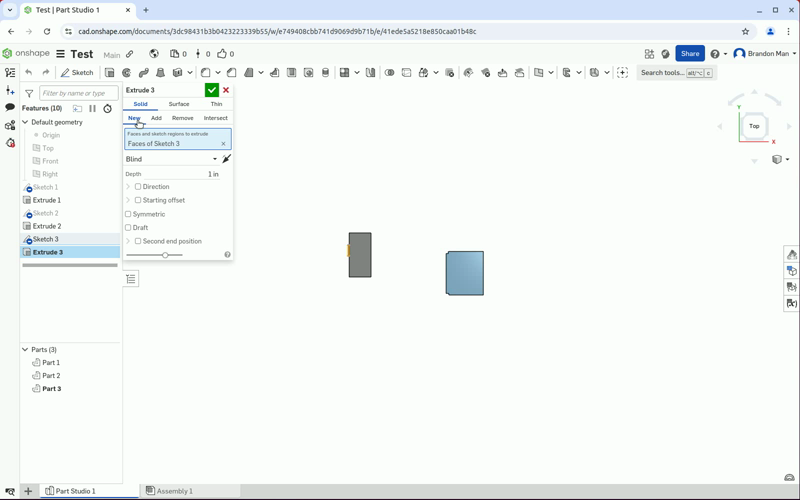
key(tab, 4)
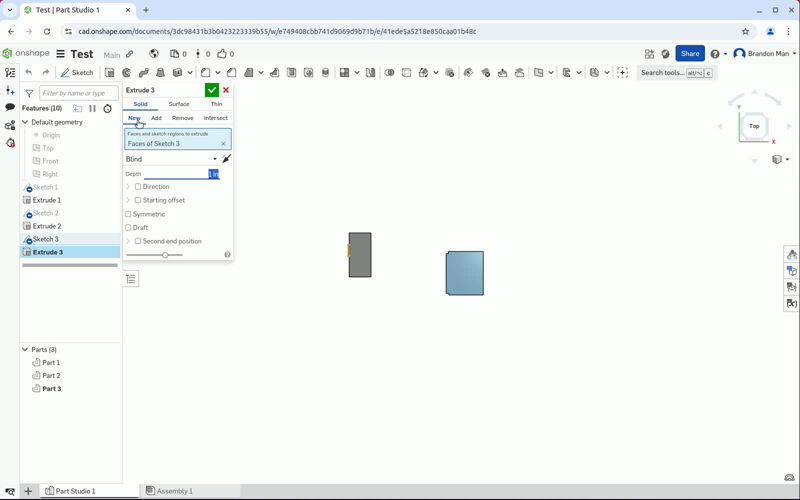
text(-0.241)
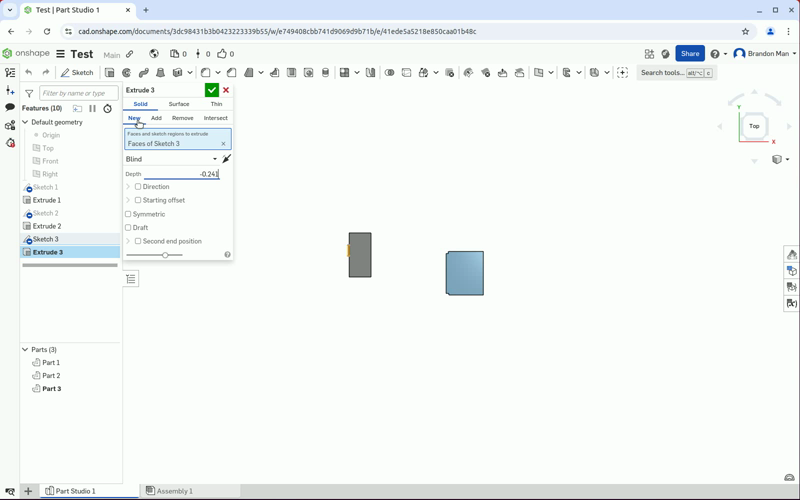
key(enter)
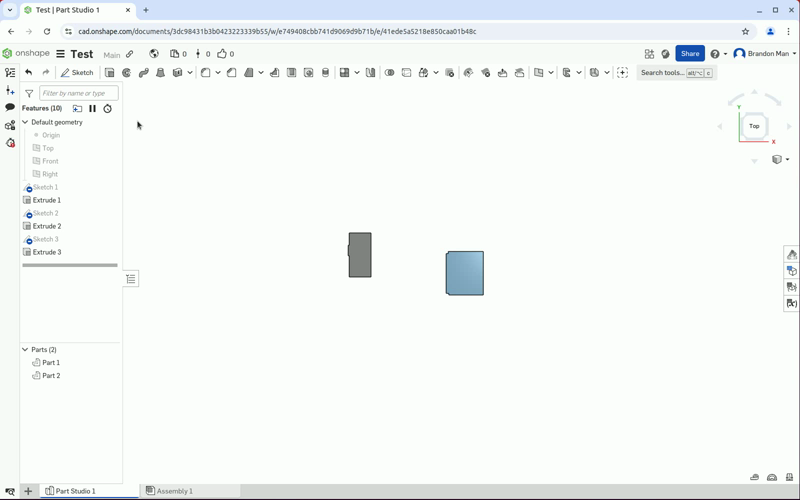
key(shift+h)
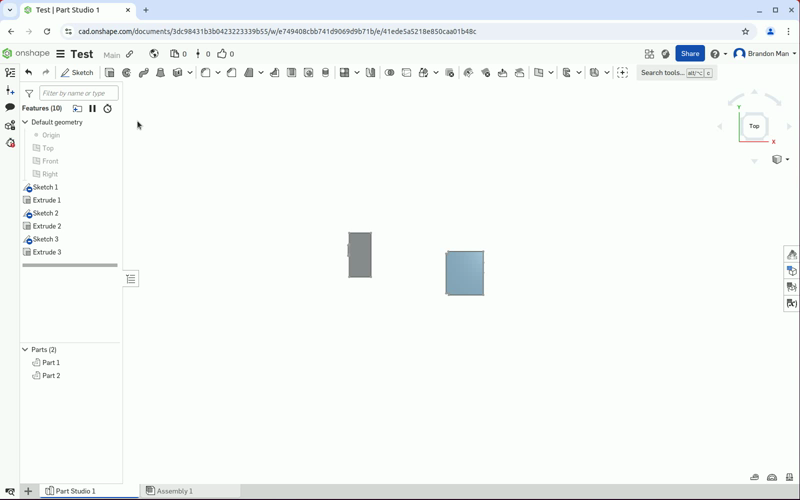
key(shift+h)
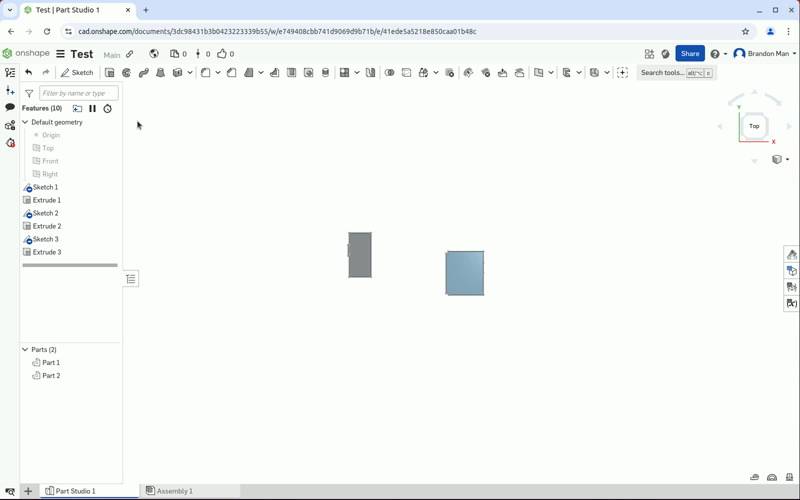
key(shift+7)
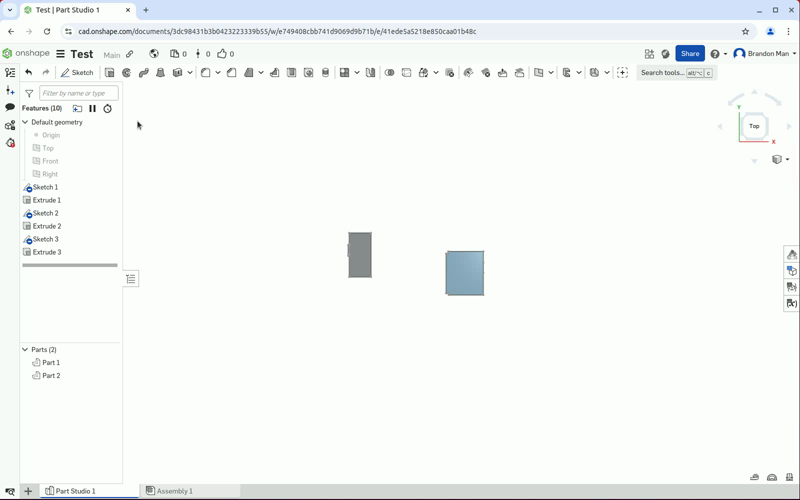
key(up, 3)
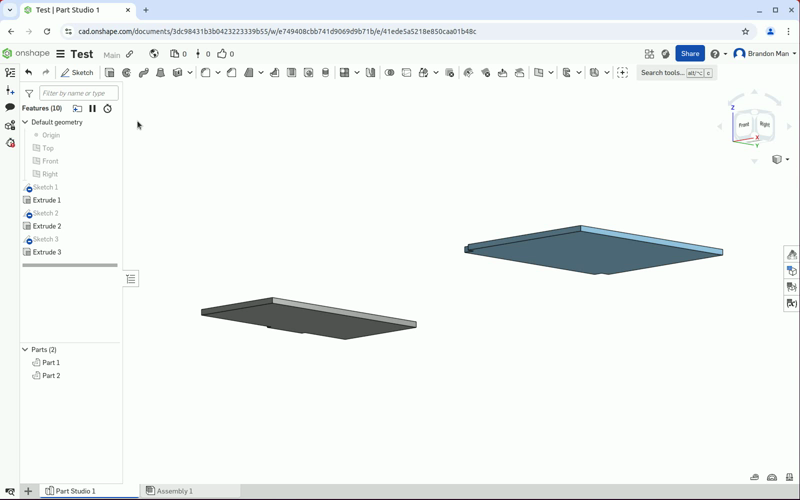
key(left, 3)
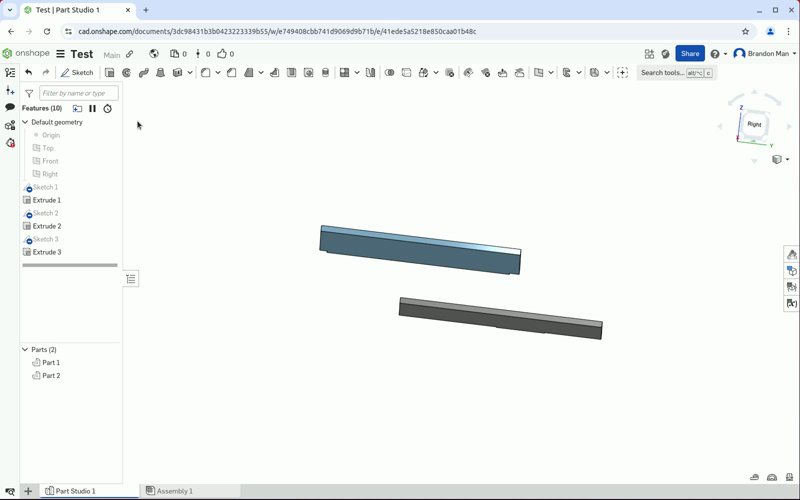
key(right, 3)
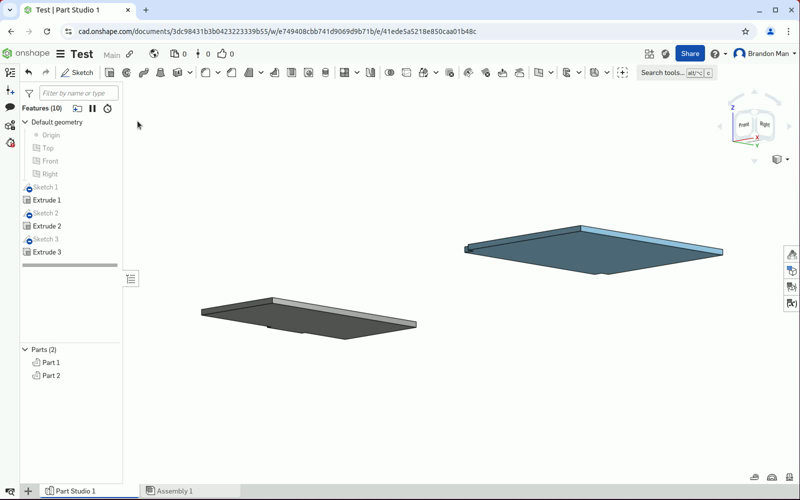
key(down, 3)
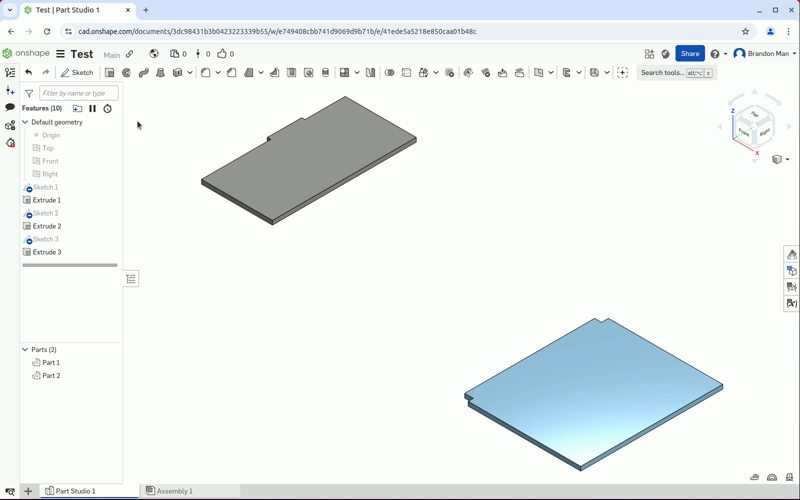
mouse_move(73, 189)
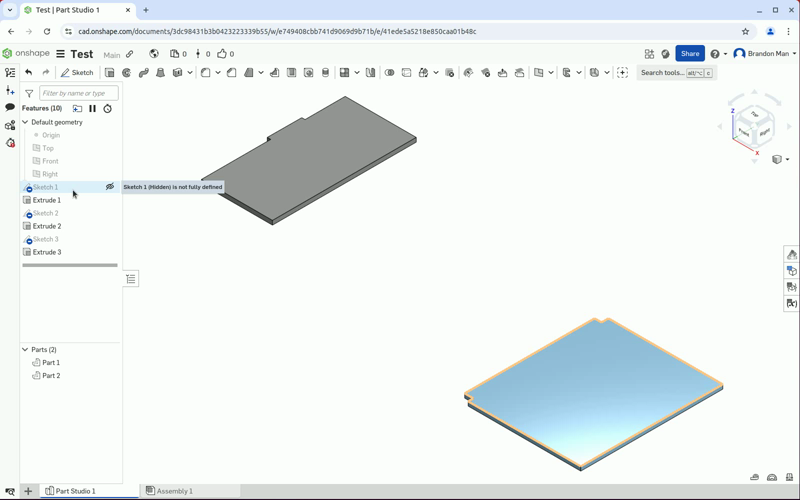
click(73, 189)